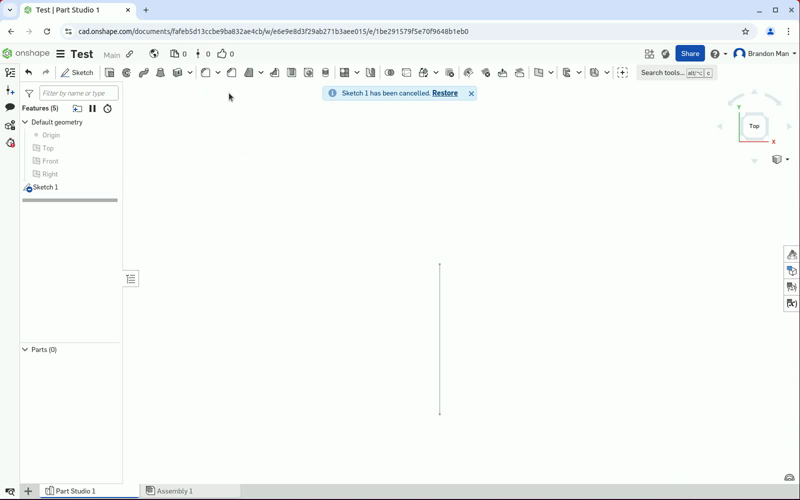
key(shift+h)
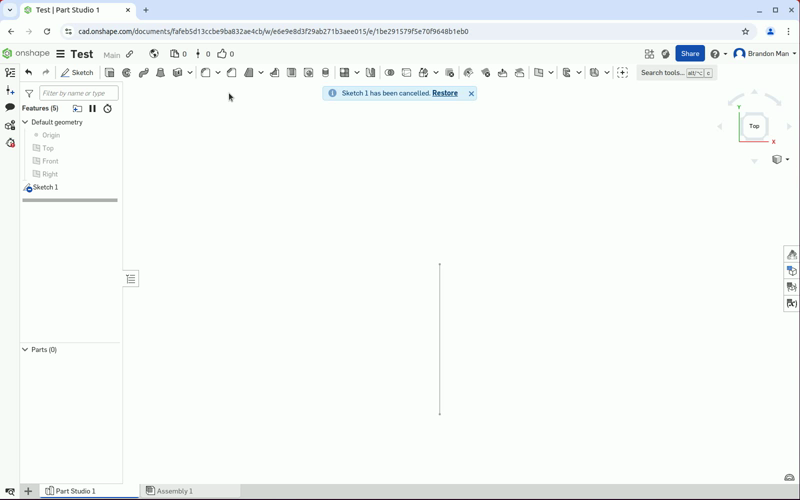
key(shift+s)
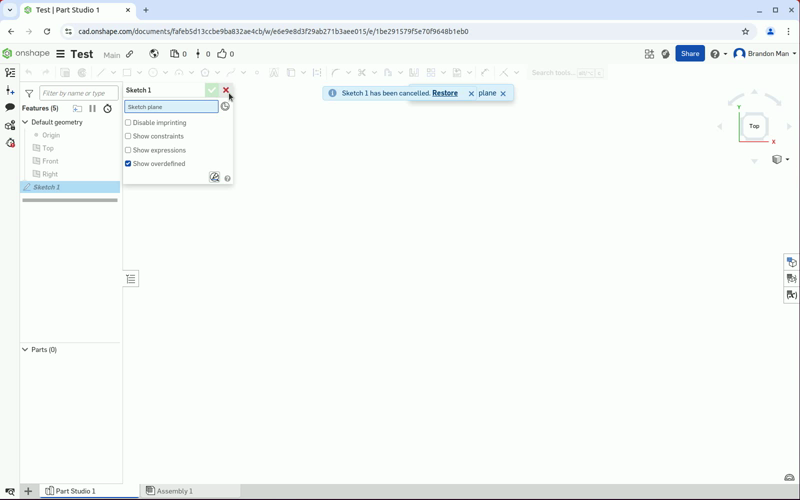
mouse_move(73, 150)
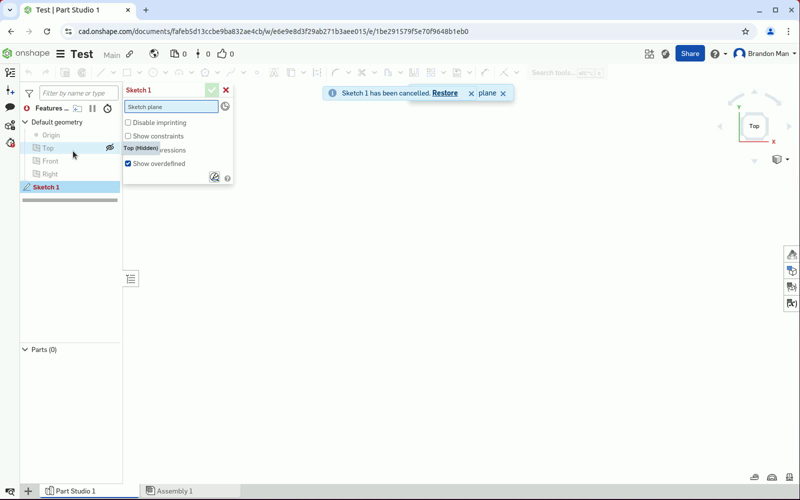
click(73, 150)
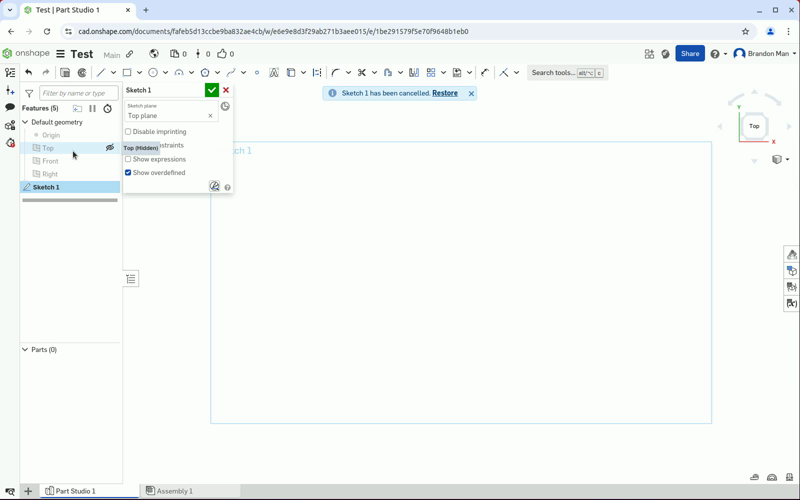
mouse_move(73, 352)
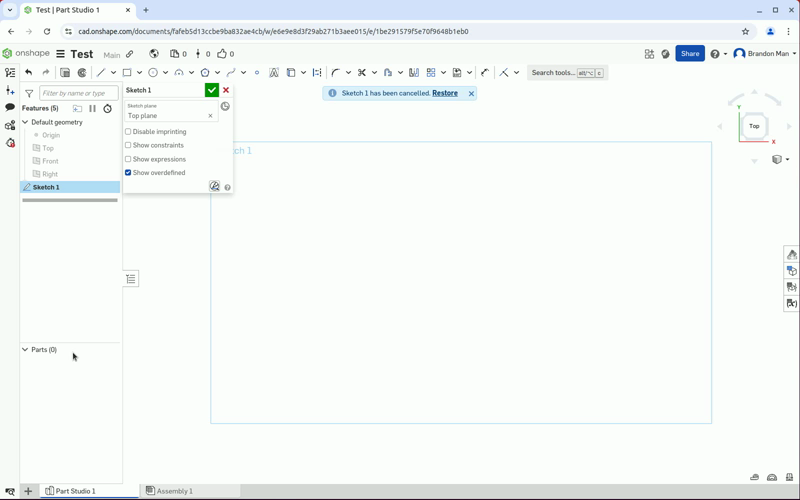
key(y)
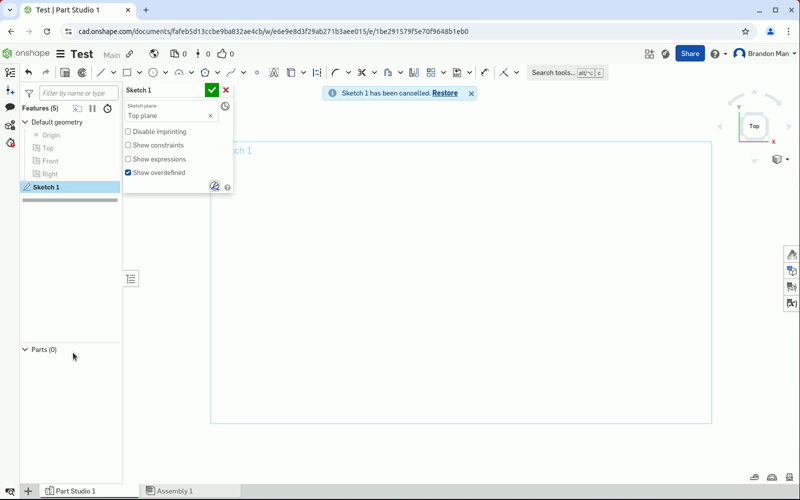
key(c)
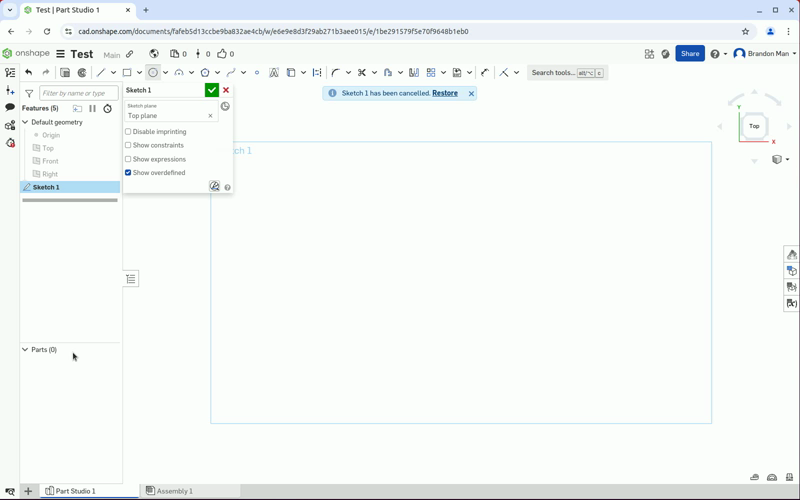
key_down(shift)
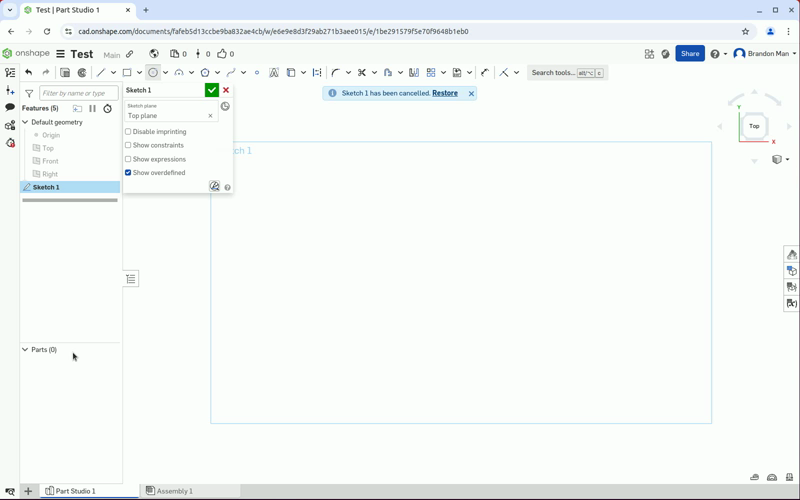
mouse_move(461, 282)
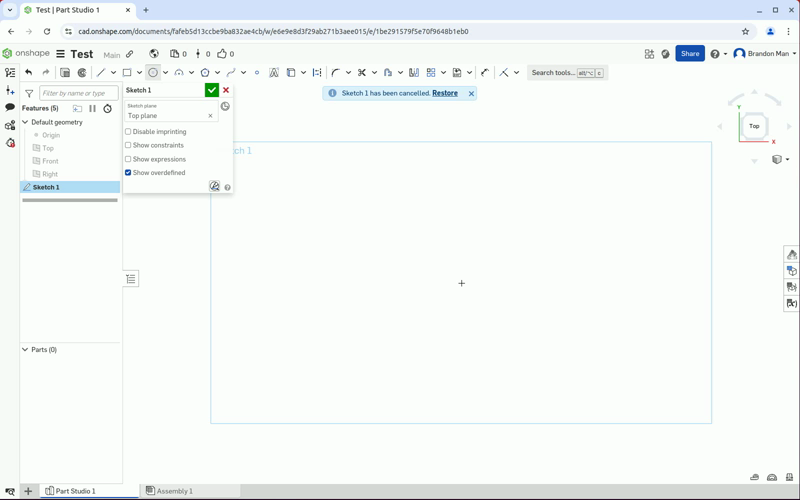
click(461, 282)
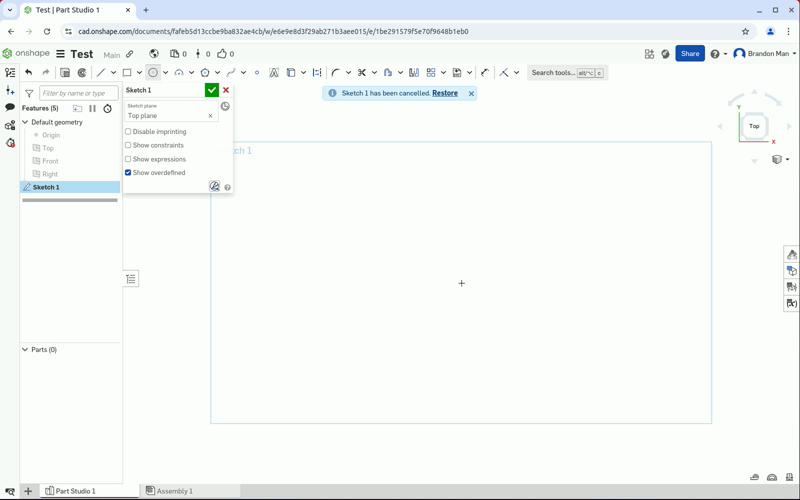
key_up(shift)
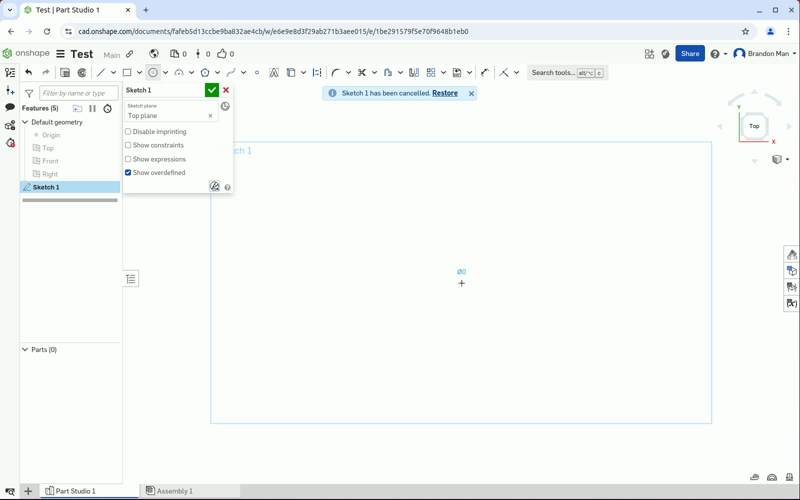
mouse_move(507, 282)
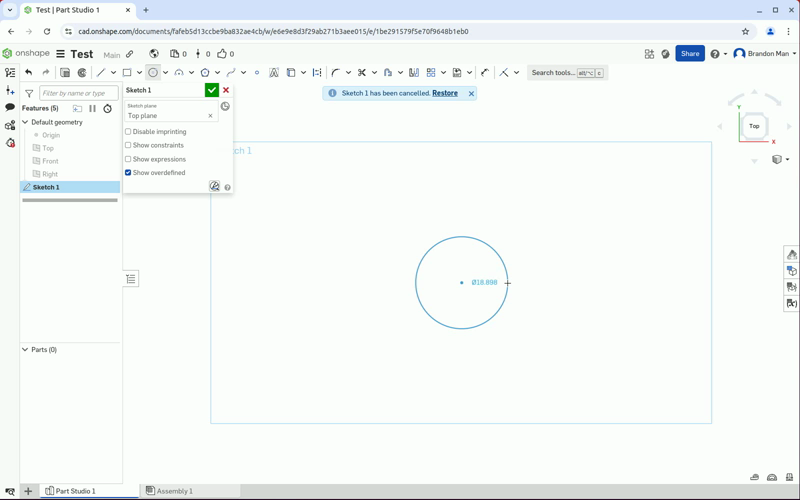
click(507, 282)
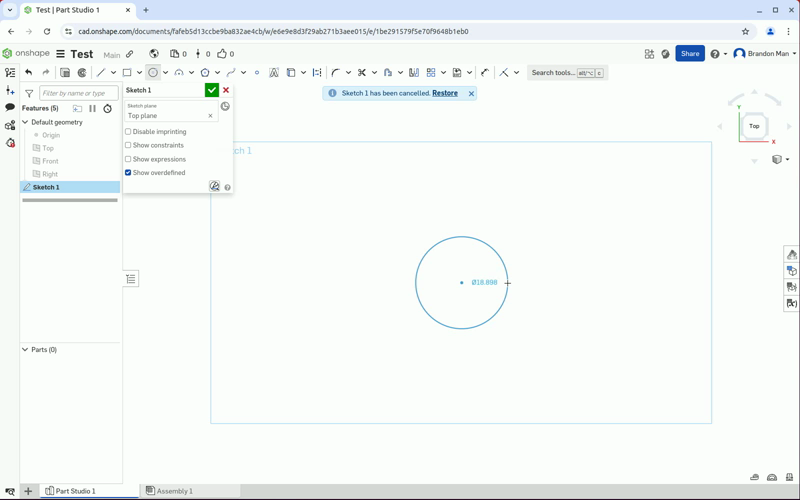
key(esc)
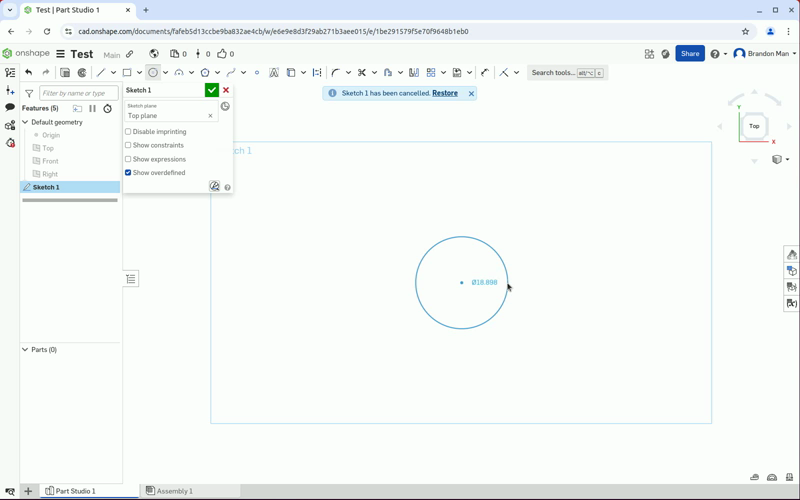
key(c)
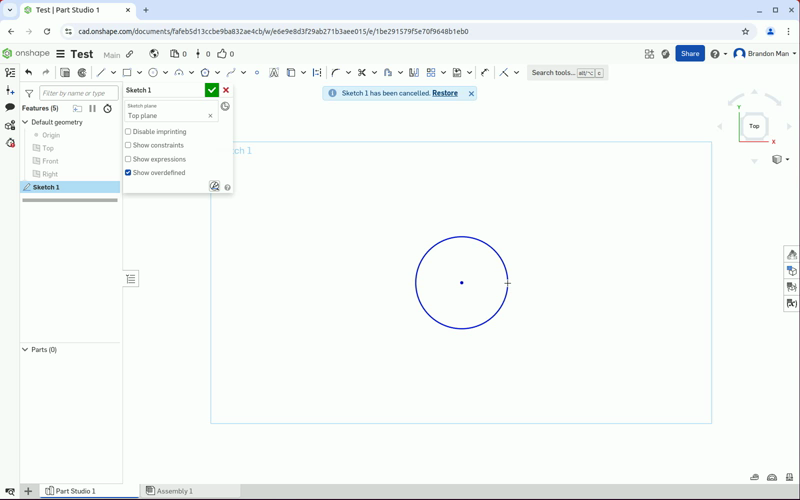
key_down(shift)
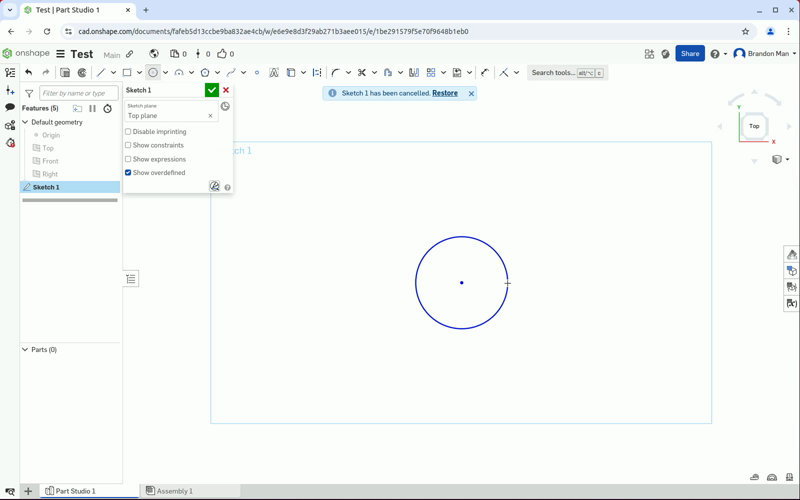
mouse_move(461, 282)
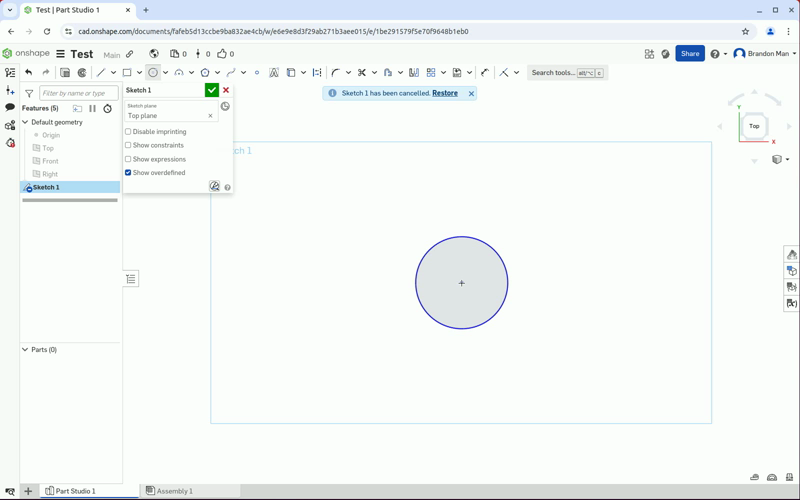
click(461, 282)
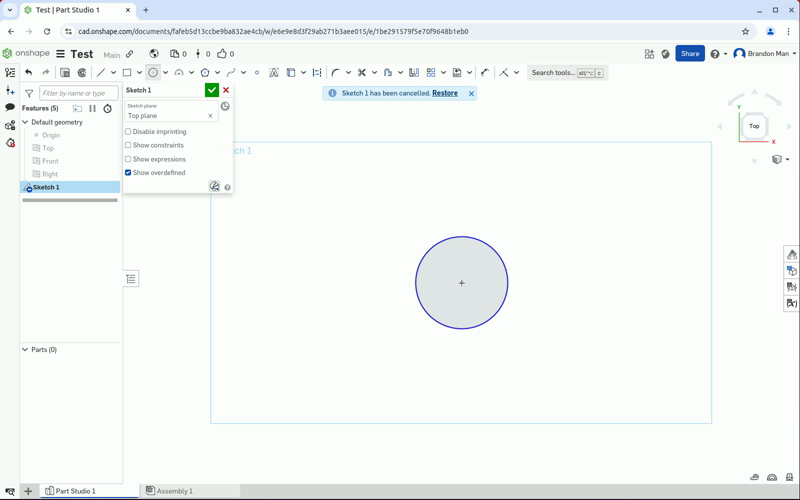
key_up(shift)
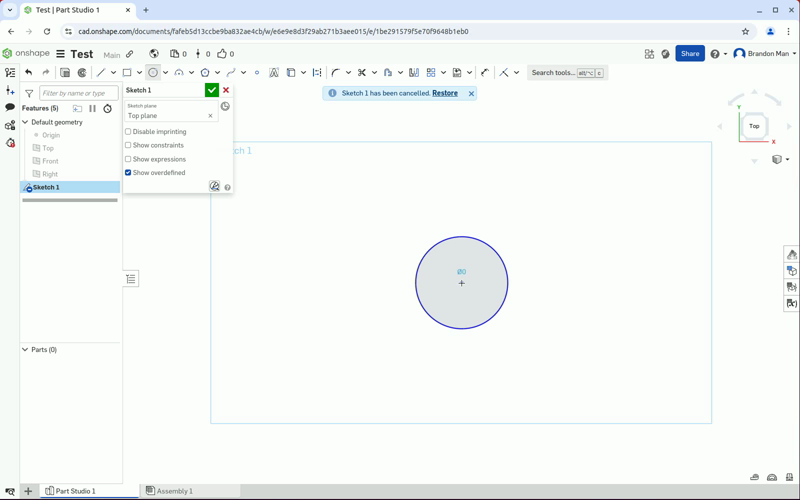
mouse_move(479, 282)
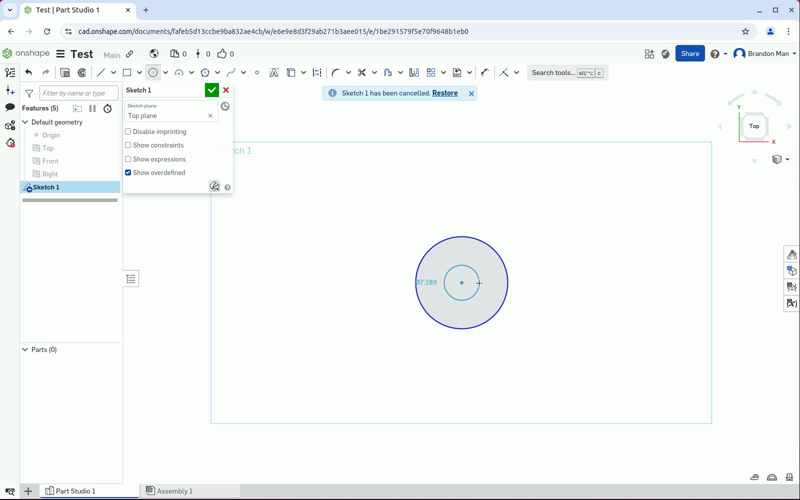
click(479, 282)
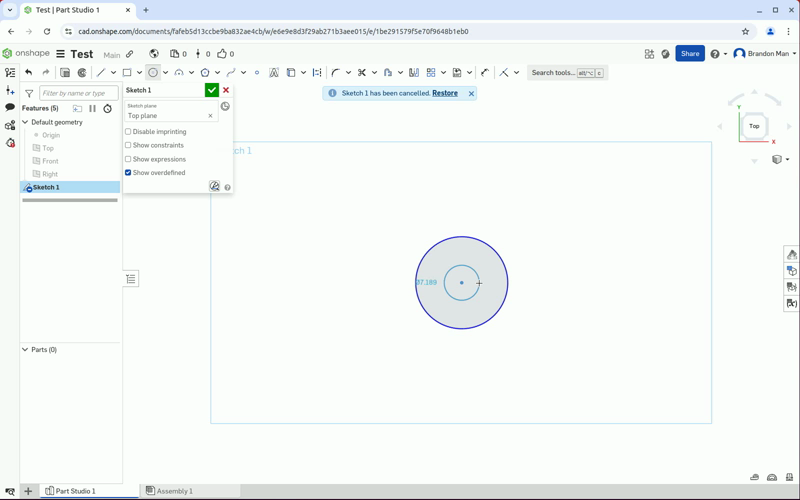
key(esc)
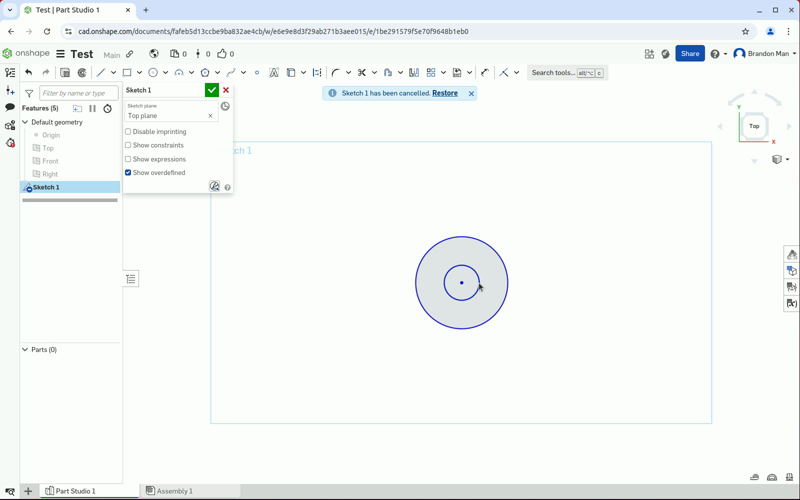
mouse_move(447, 266)
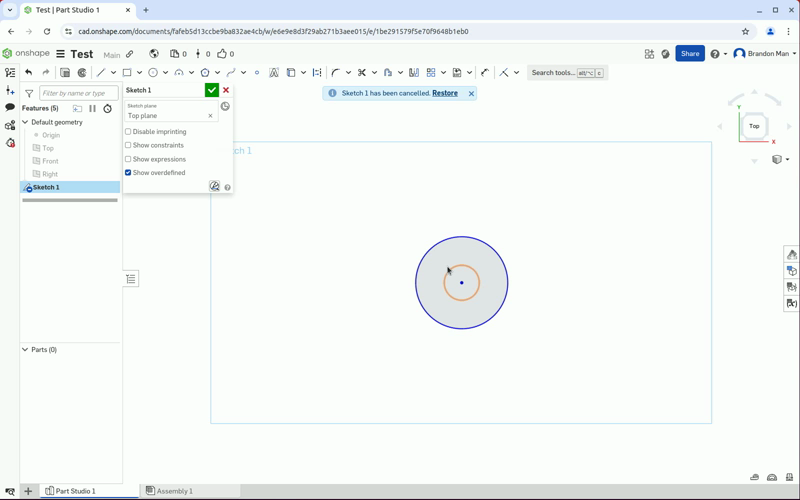
click(447, 266)
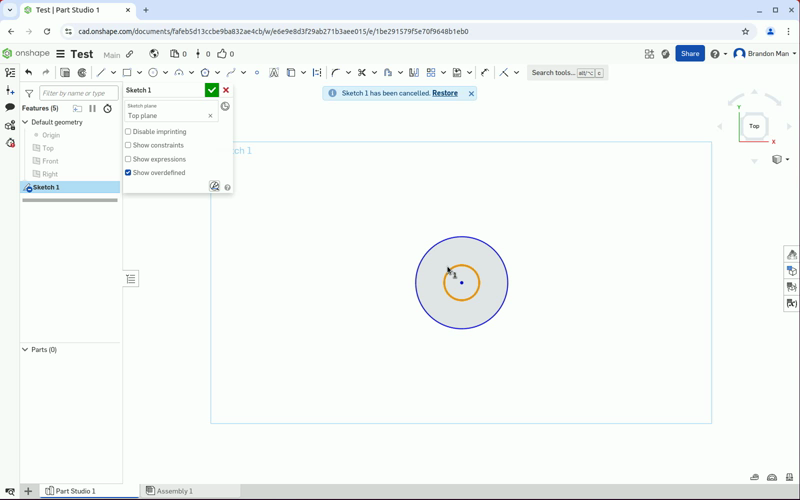
mouse_move(73, 352)
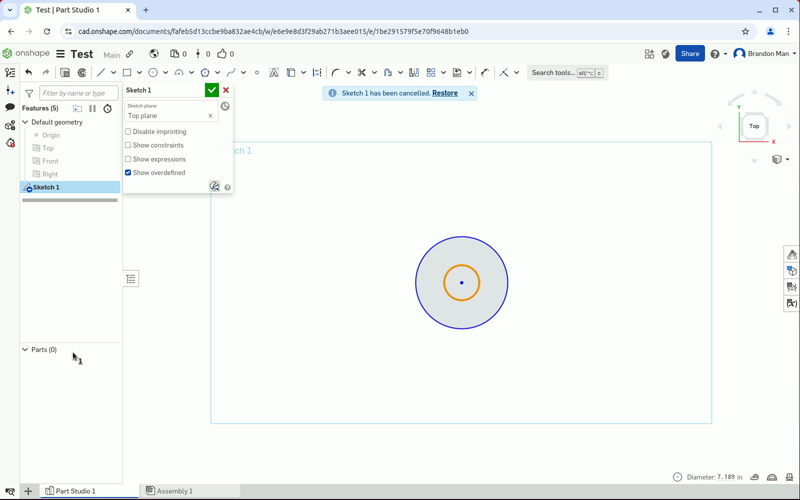
key(shift+y)
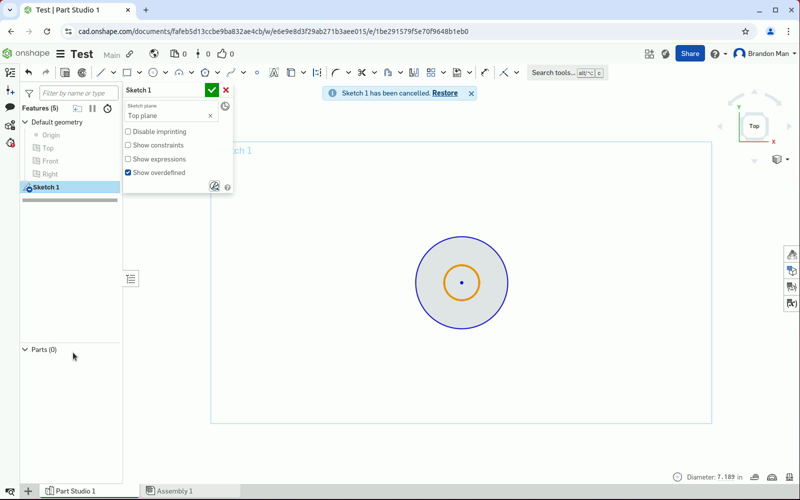
key(shift+e)
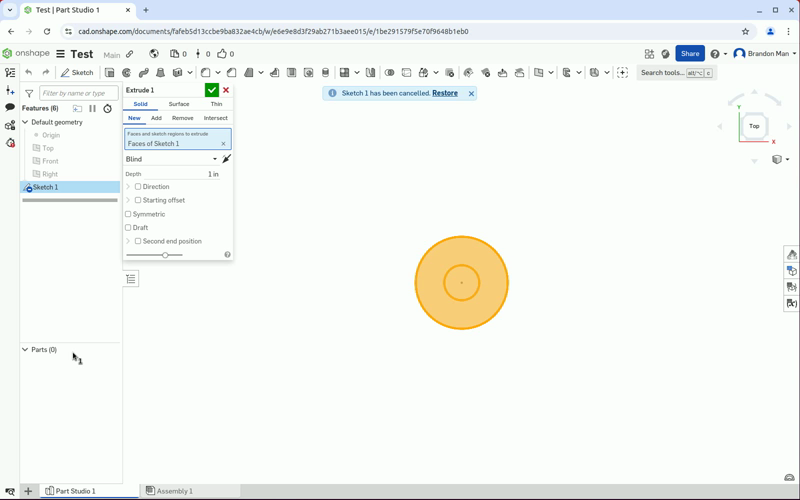
mouse_move(143, 106)
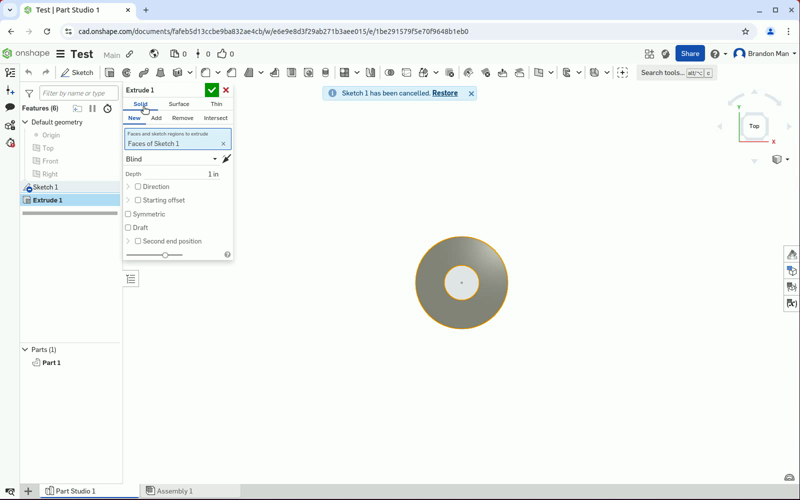
click(143, 106)
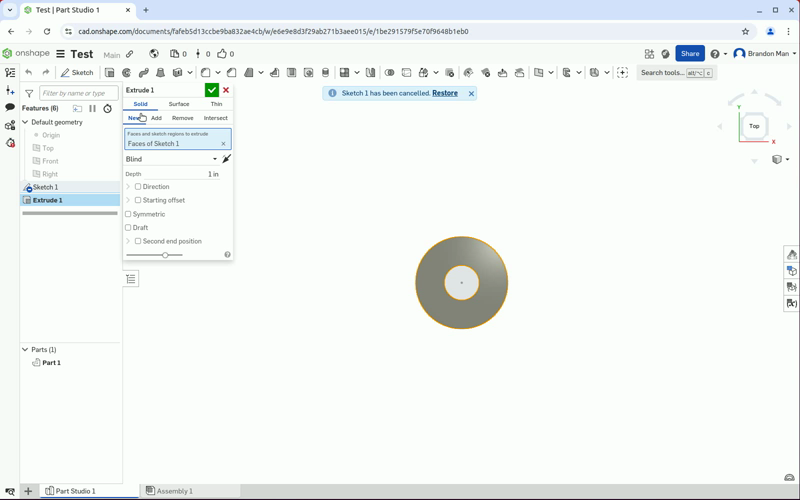
mouse_move(137, 120)
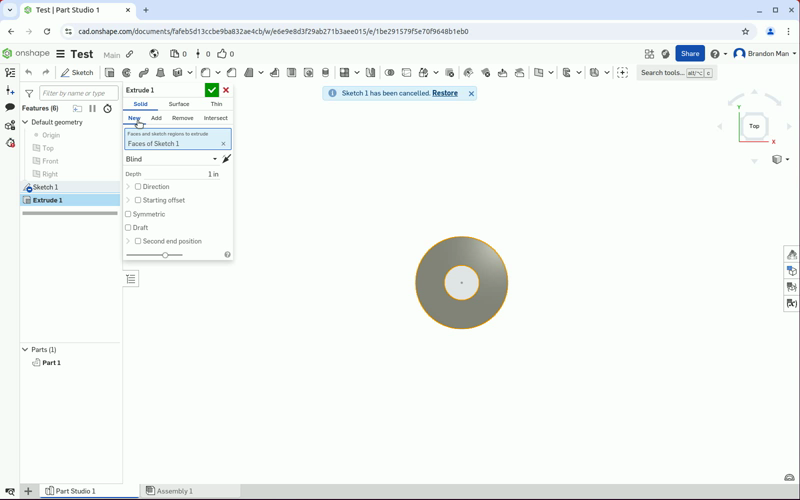
click(137, 120)
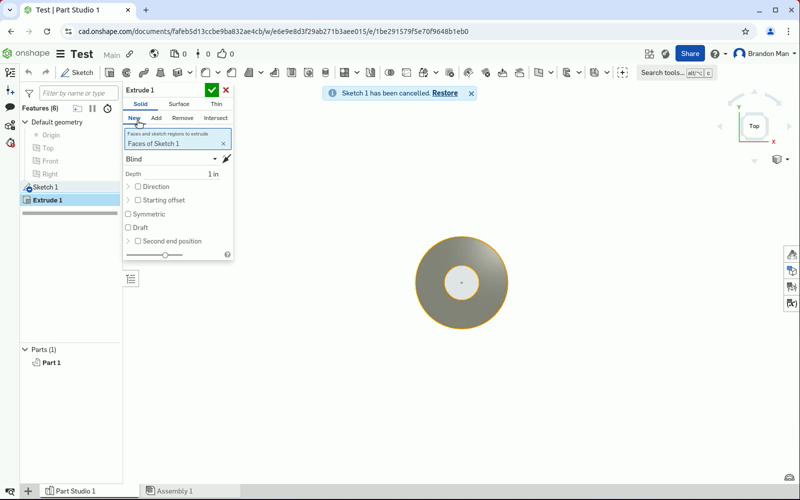
key(tab, 4)
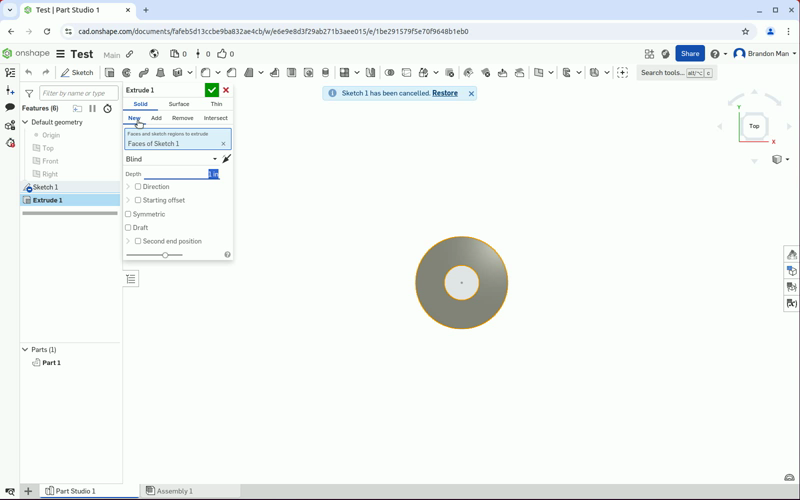
text(13.962)
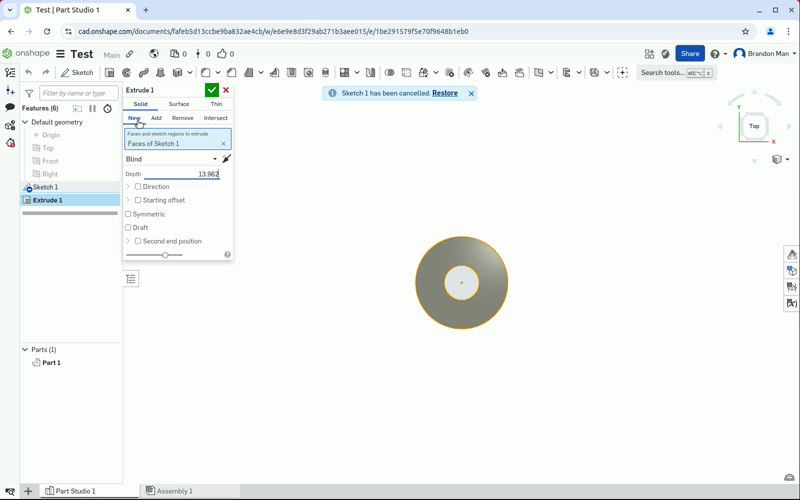
key(tab, 3)
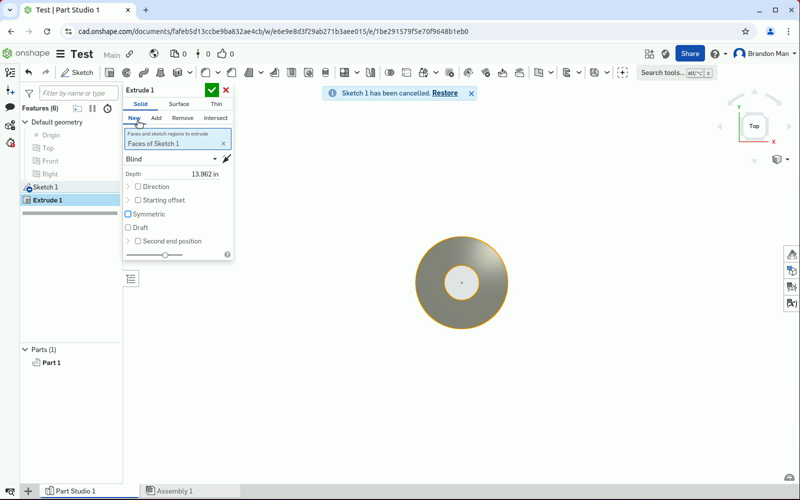
key(space)
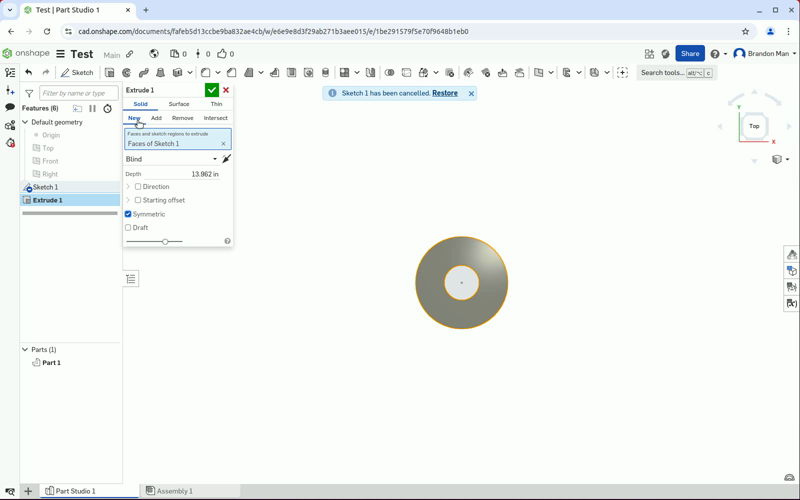
key(enter)
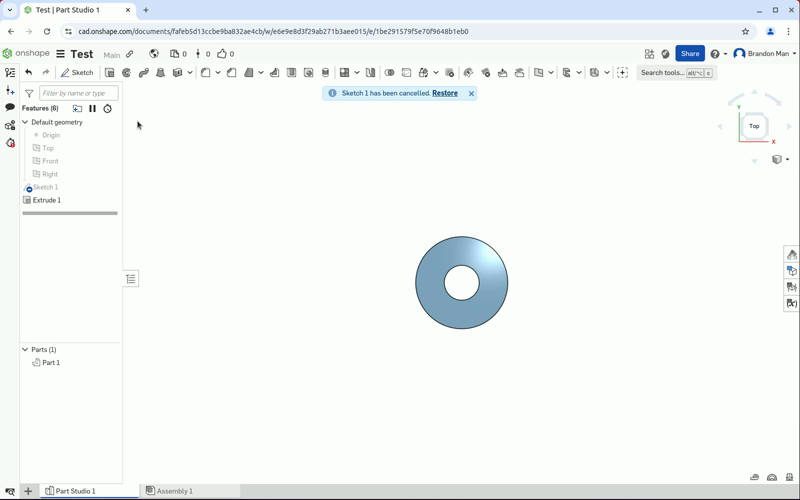
key(shift+h)
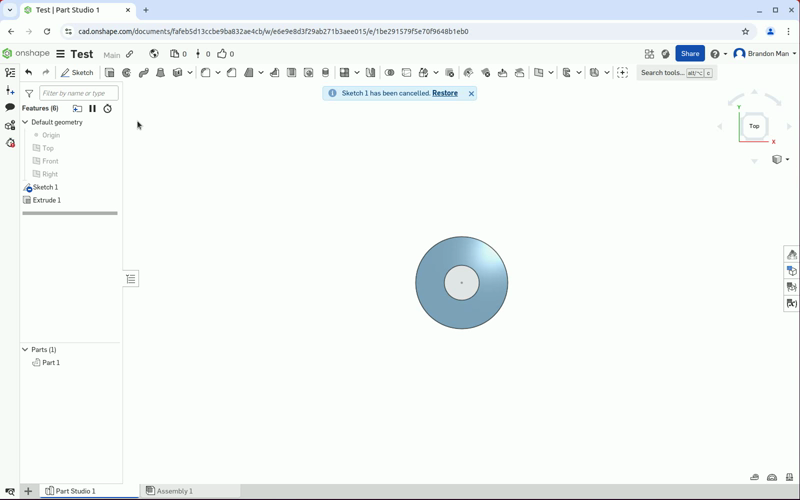
key(shift+h)
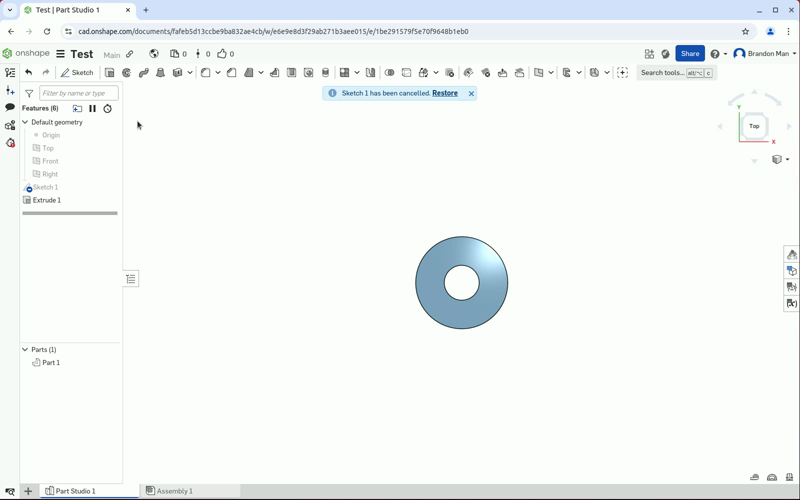
mouse_move(73, 189)
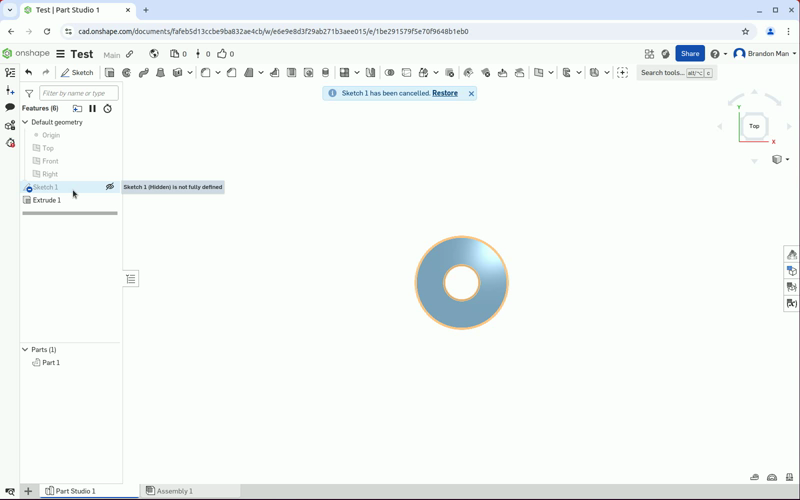
click(73, 189)
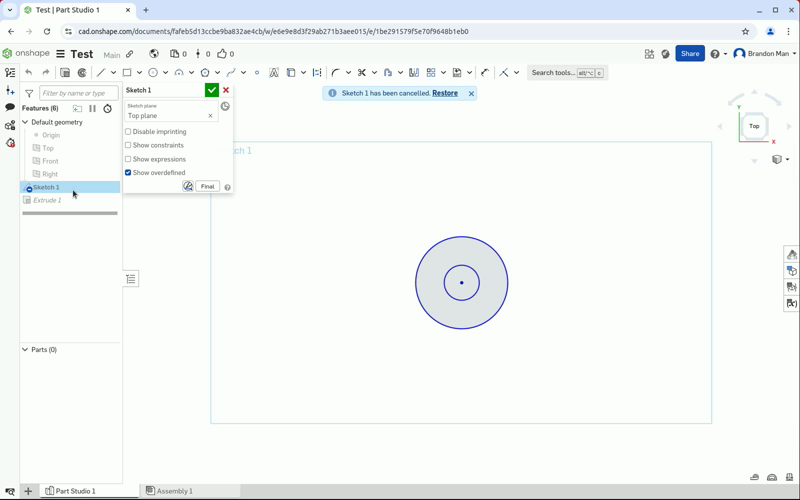
mouse_move(229, 92)
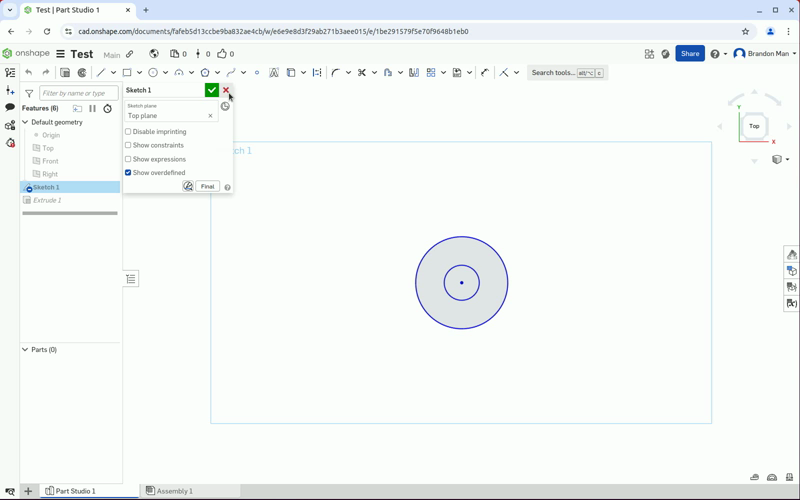
click(229, 92)
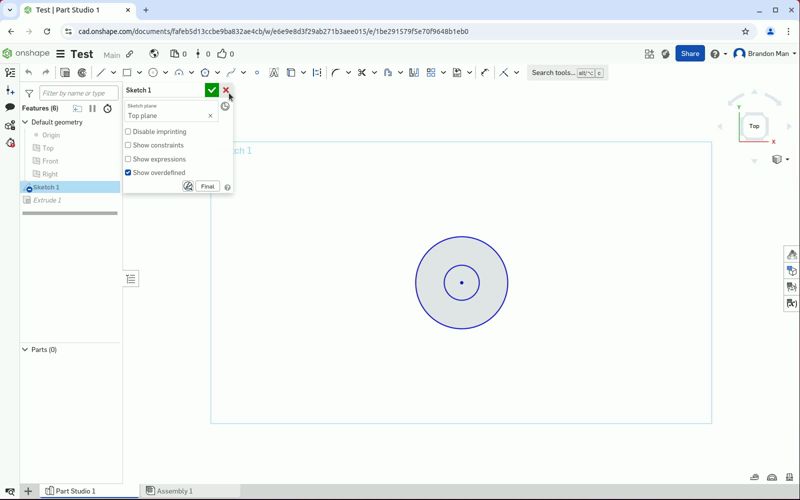
key(shift+s)
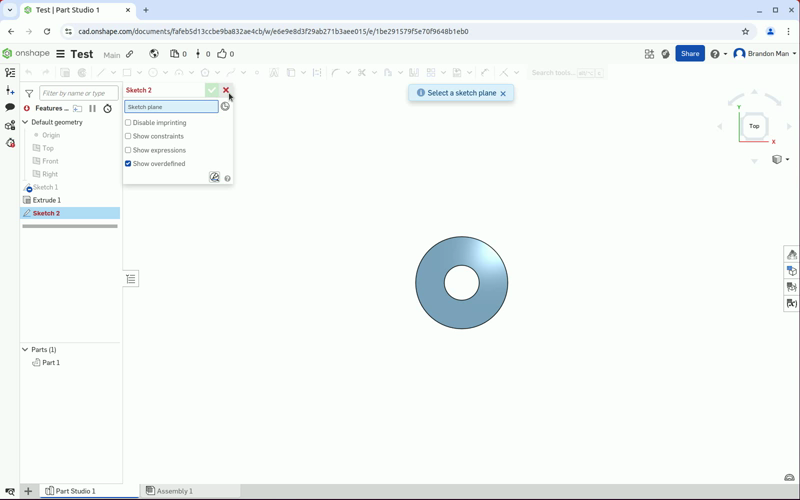
mouse_move(73, 150)
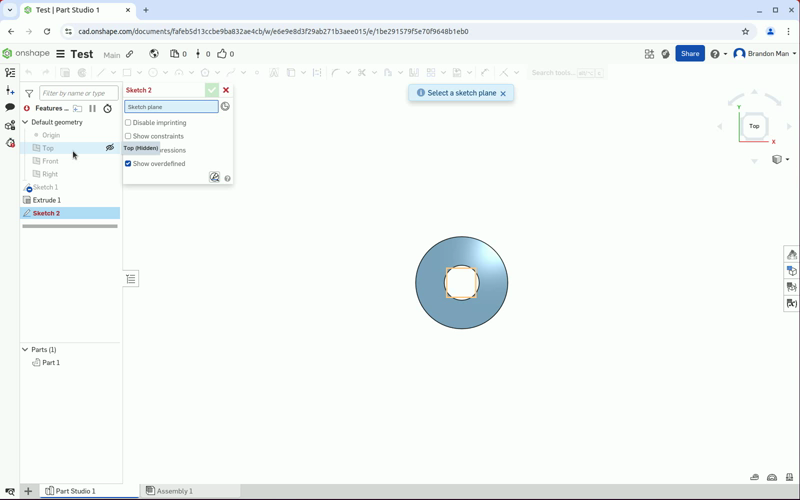
click(73, 150)
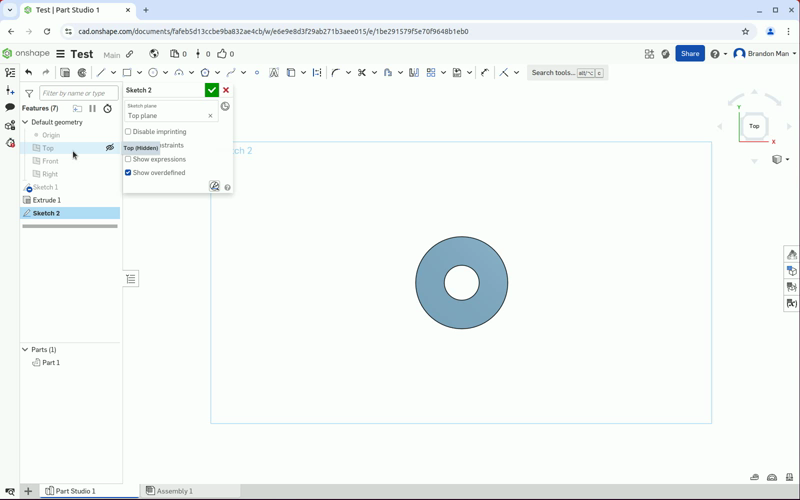
mouse_move(73, 352)
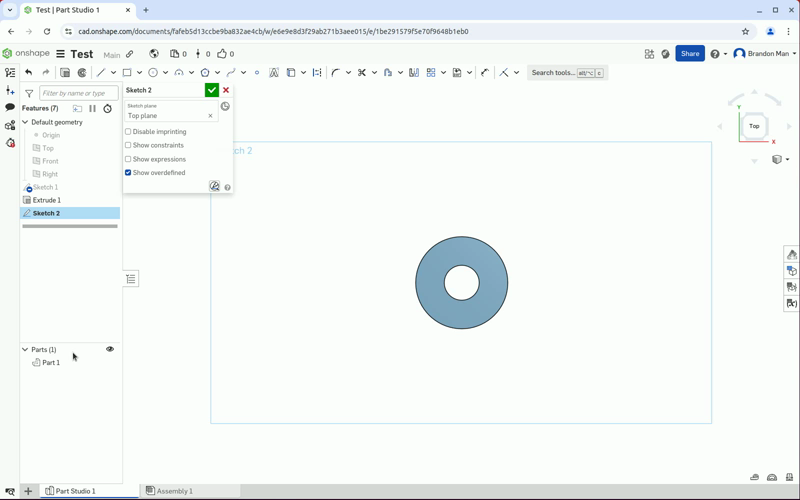
key(y)
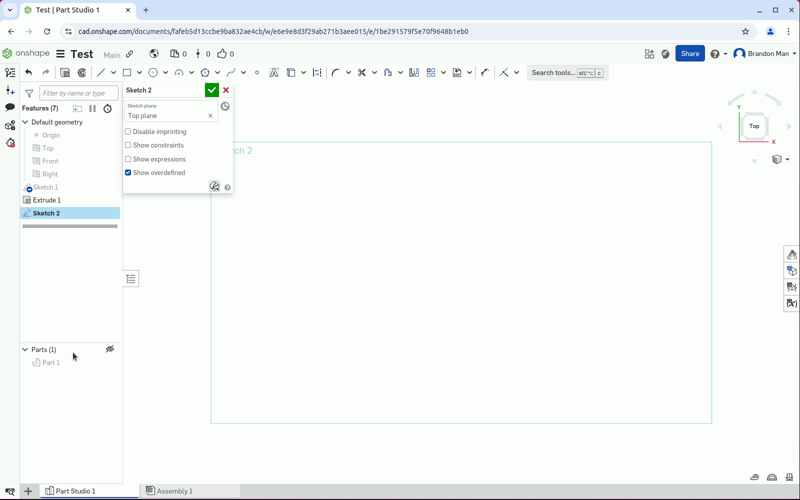
key(c)
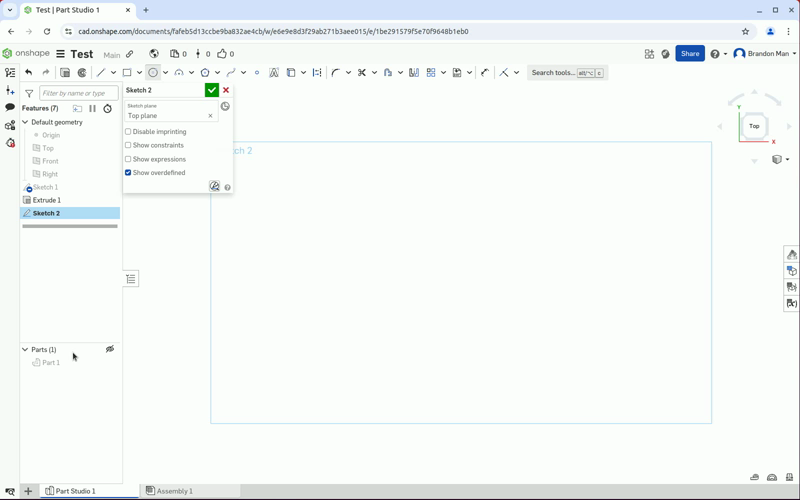
key_down(shift)
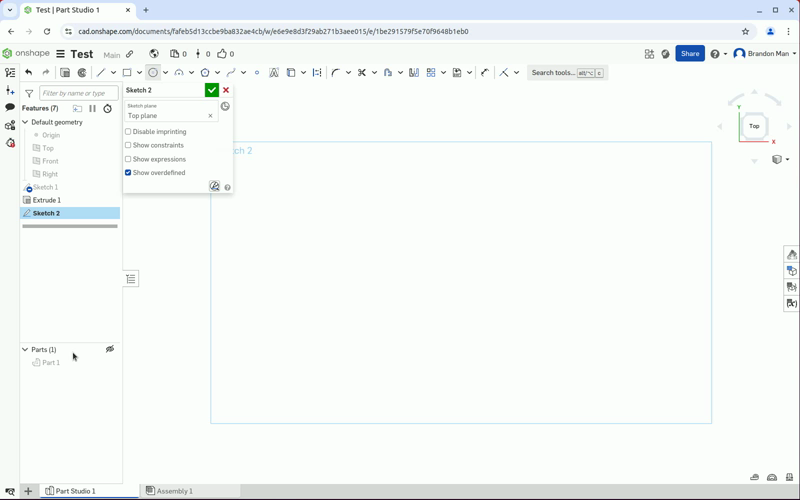
mouse_move(461, 282)
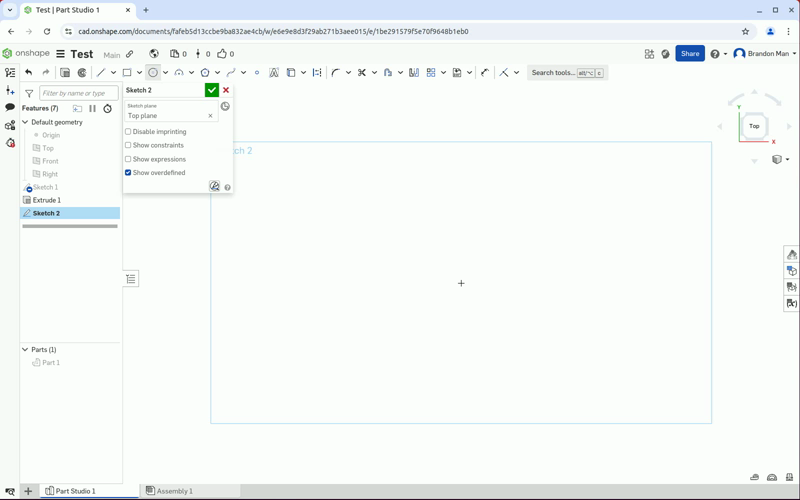
click(461, 282)
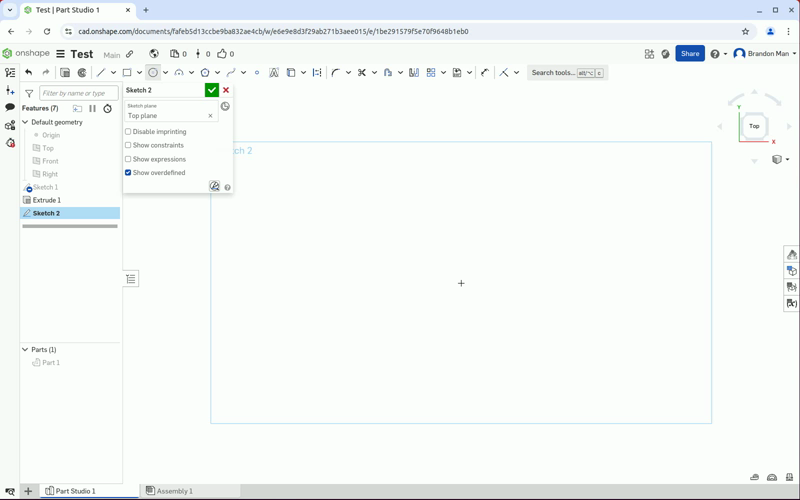
key_up(shift)
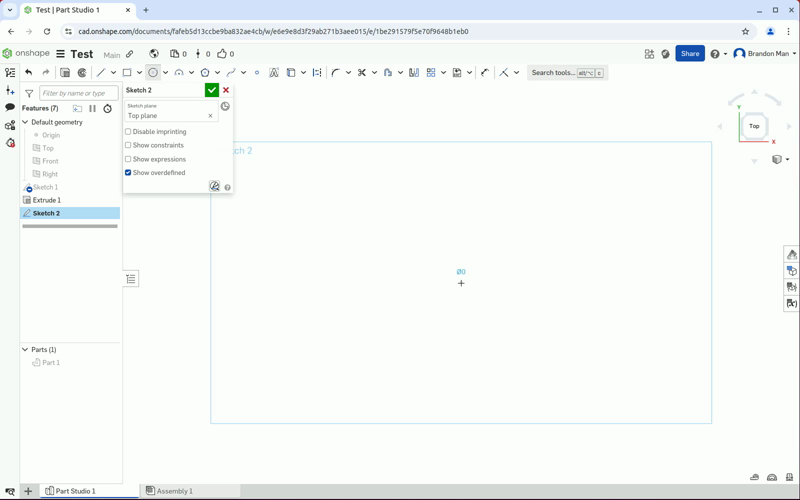
mouse_move(574, 282)
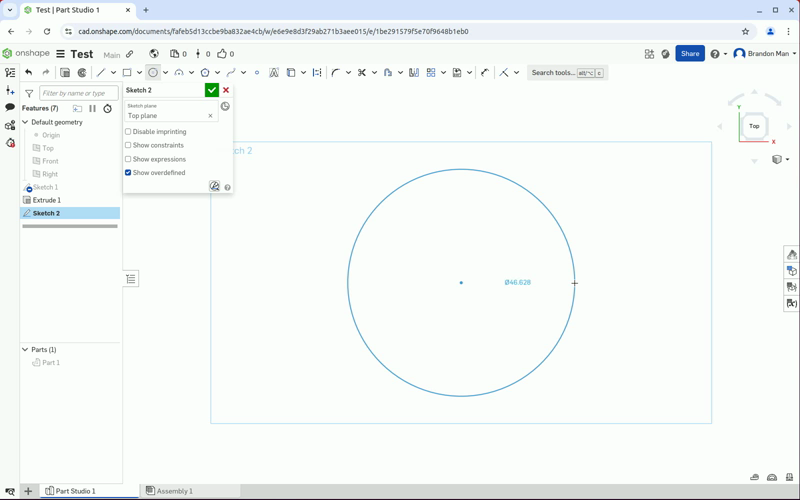
click(574, 282)
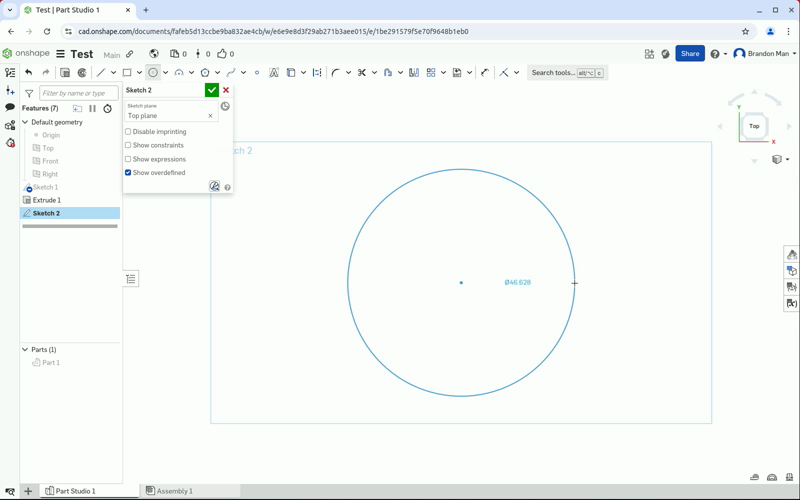
key(esc)
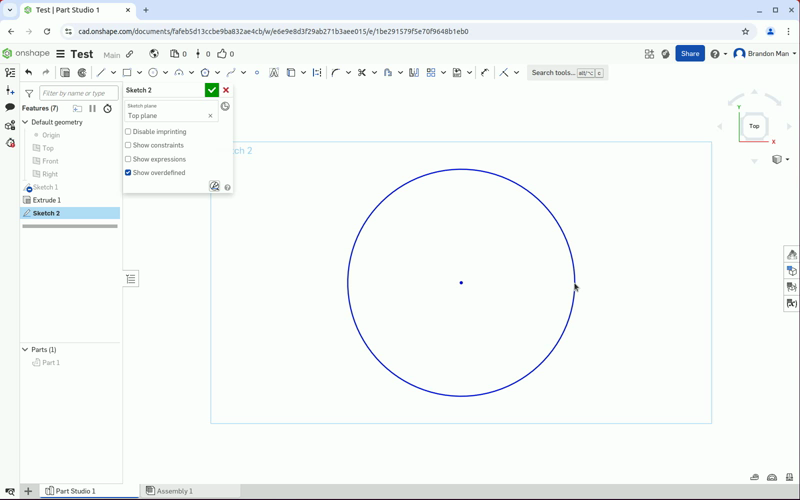
key(c)
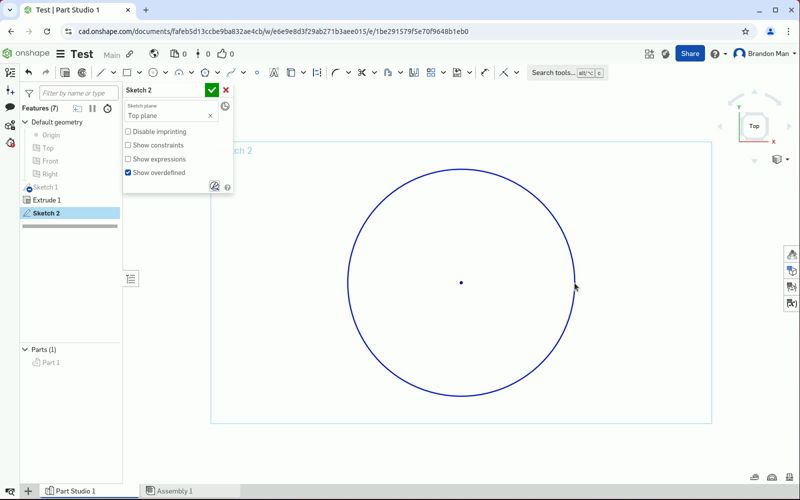
key_down(shift)
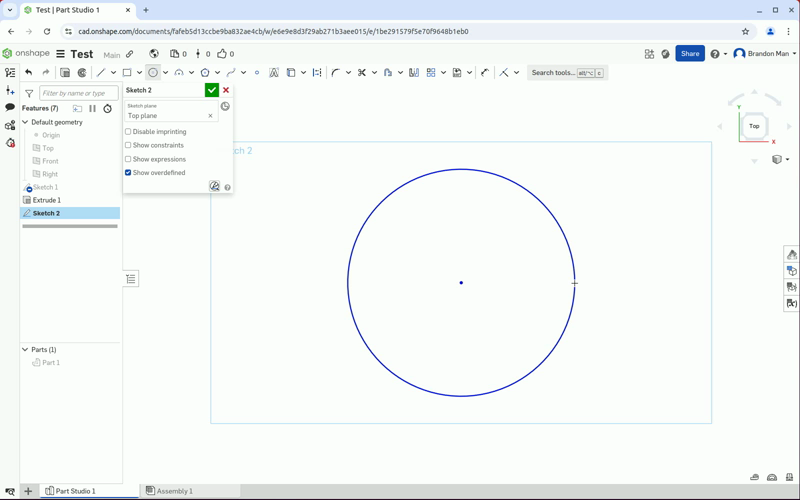
mouse_move(461, 282)
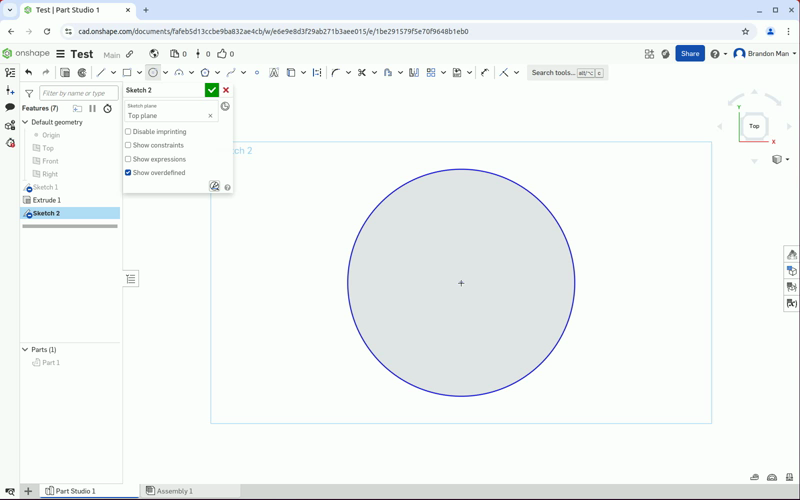
click(461, 282)
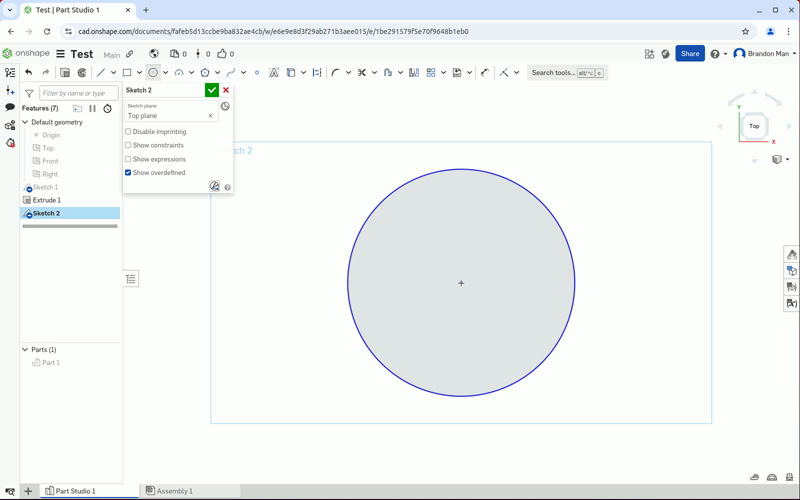
key_up(shift)
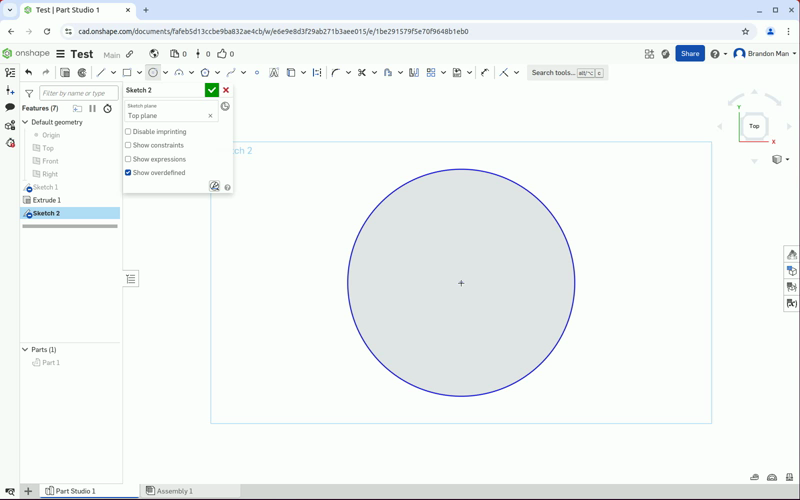
mouse_move(539, 282)
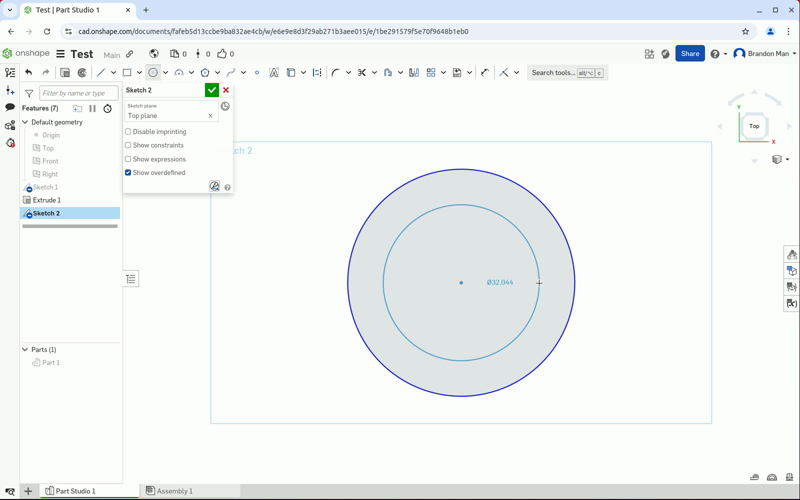
click(539, 282)
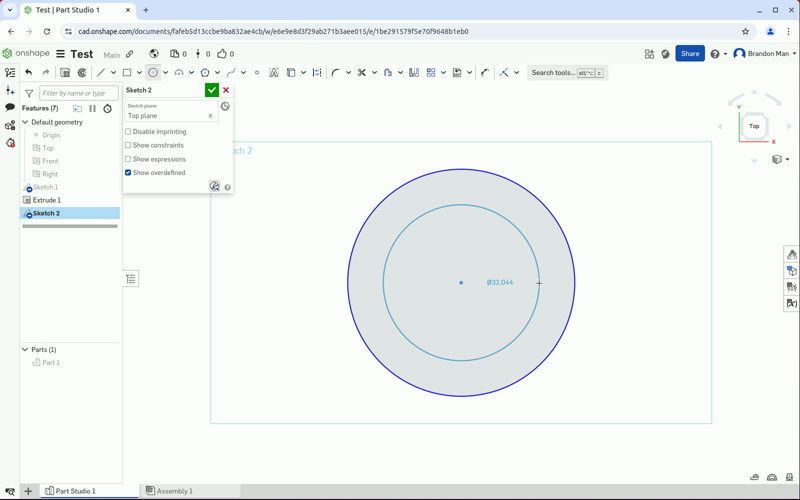
key(esc)
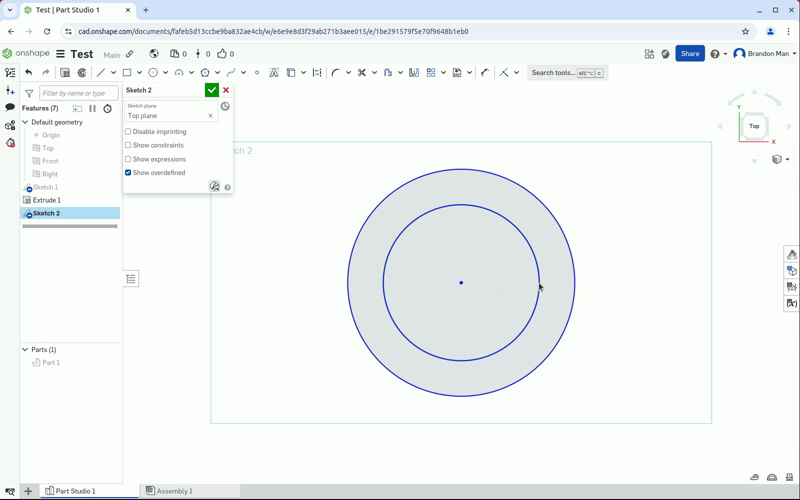
mouse_move(398, 206)
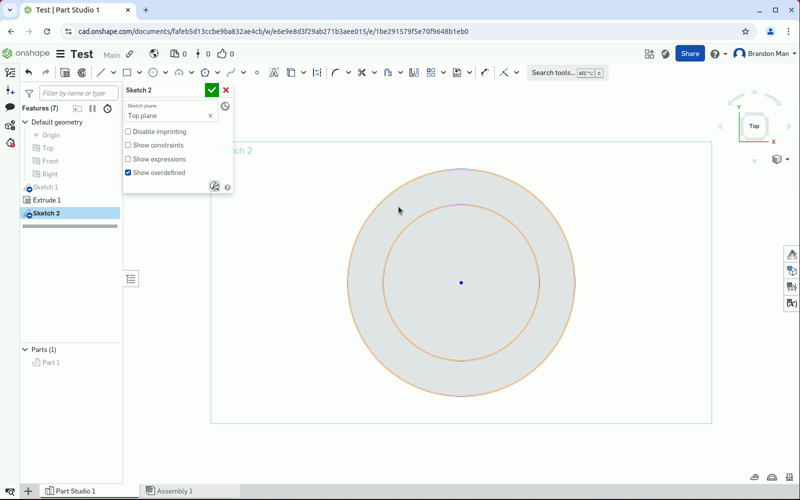
click(398, 206)
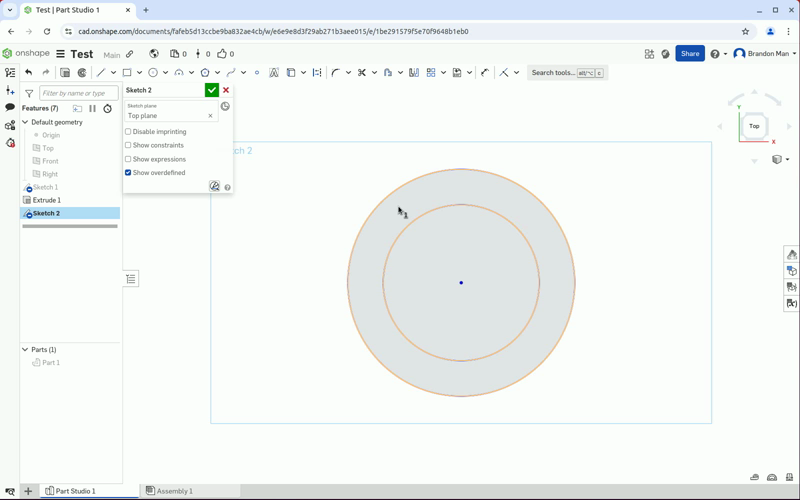
mouse_move(73, 352)
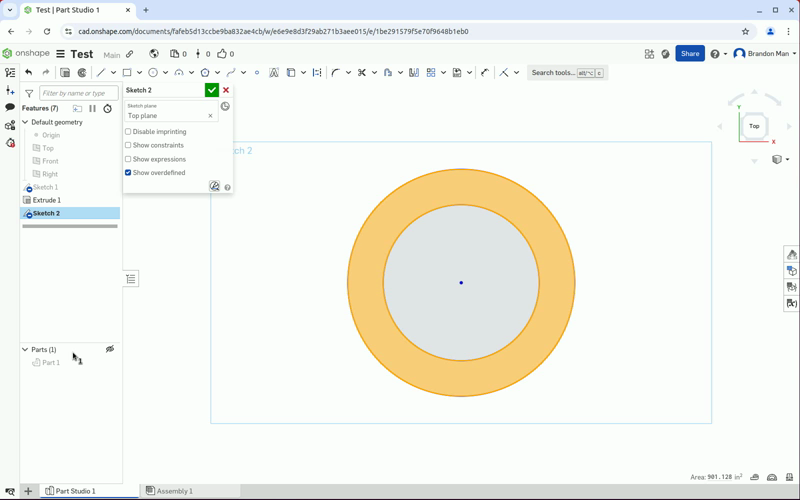
key(shift+y)
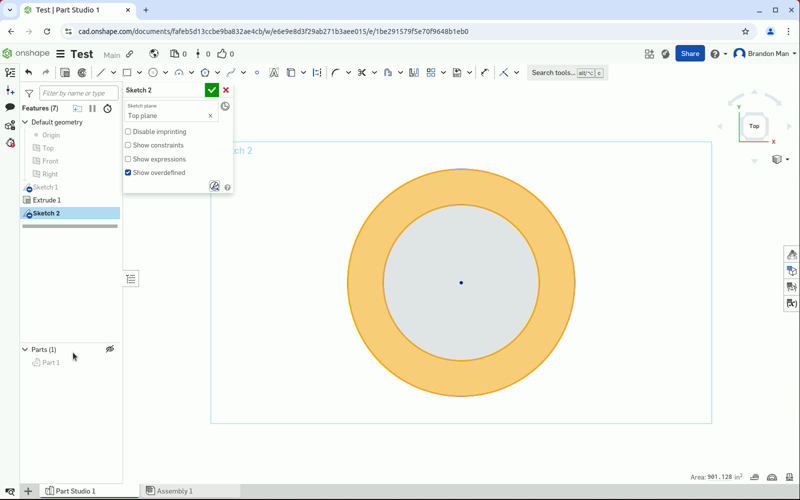
key(shift+e)
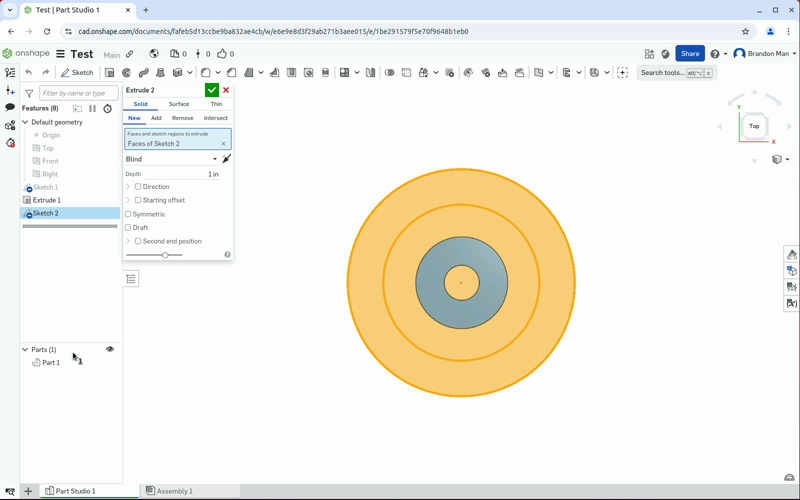
mouse_move(143, 106)
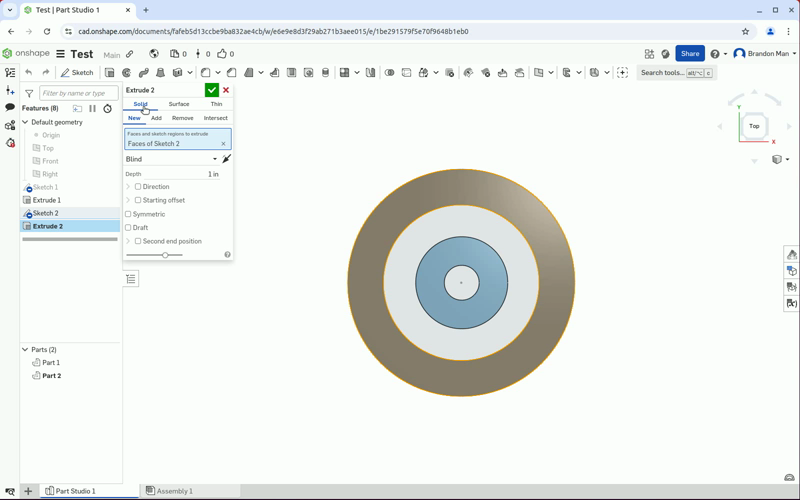
click(143, 106)
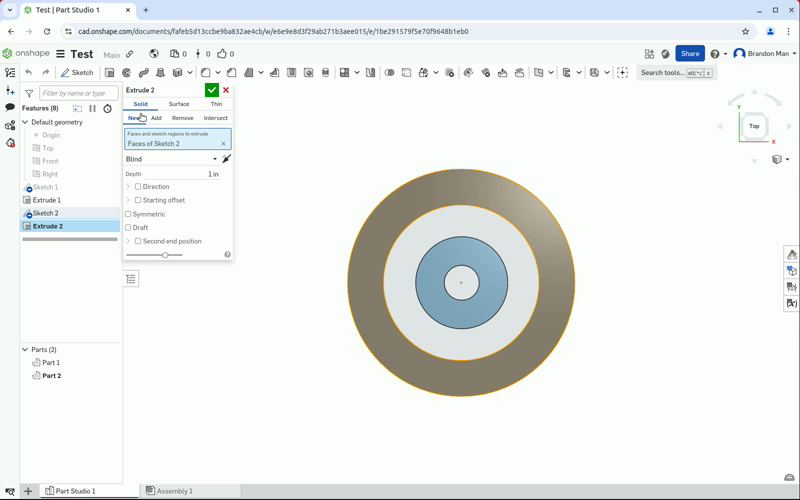
mouse_move(137, 120)
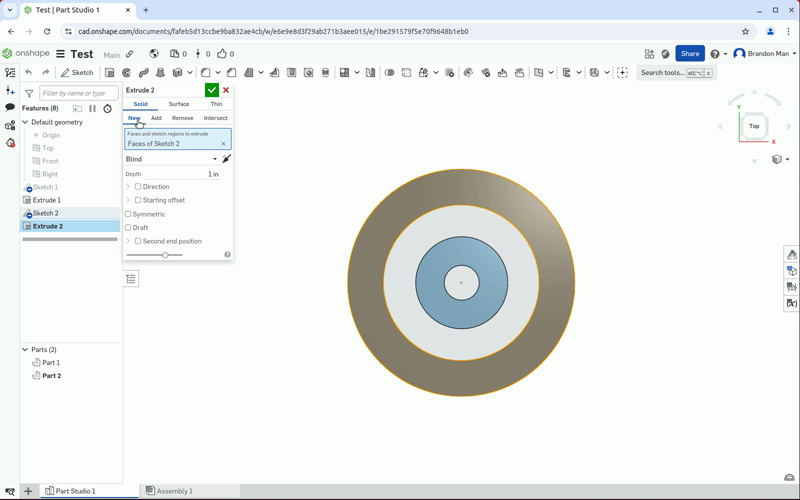
click(137, 120)
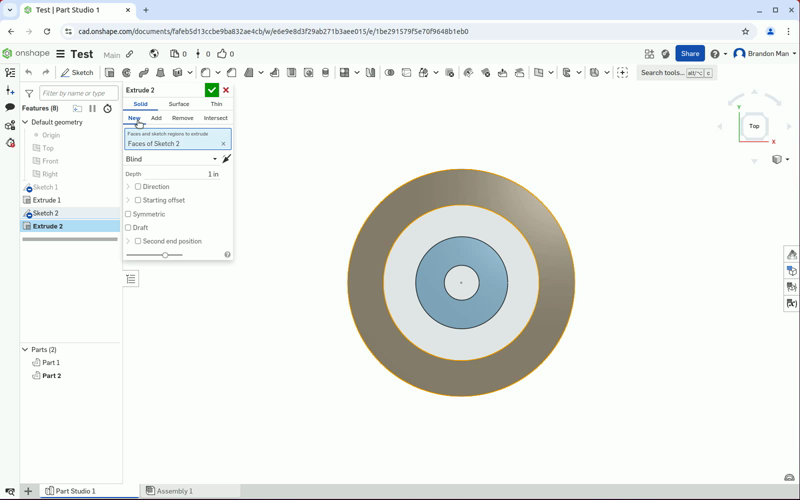
key(tab, 4)
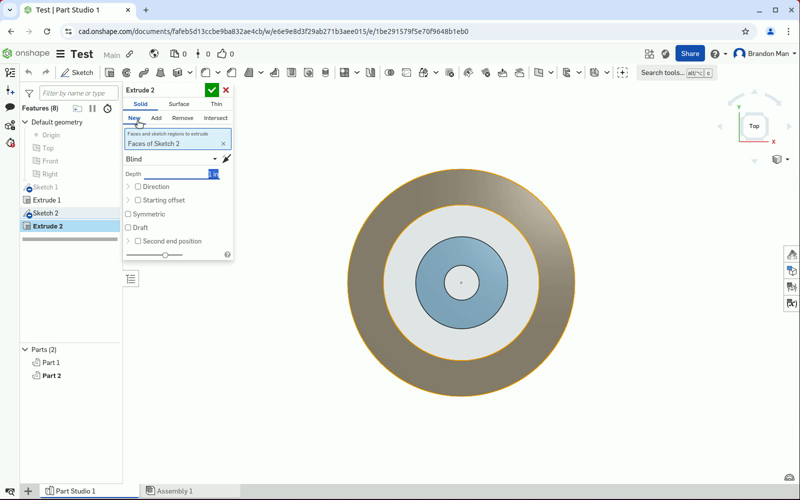
text(13.962)
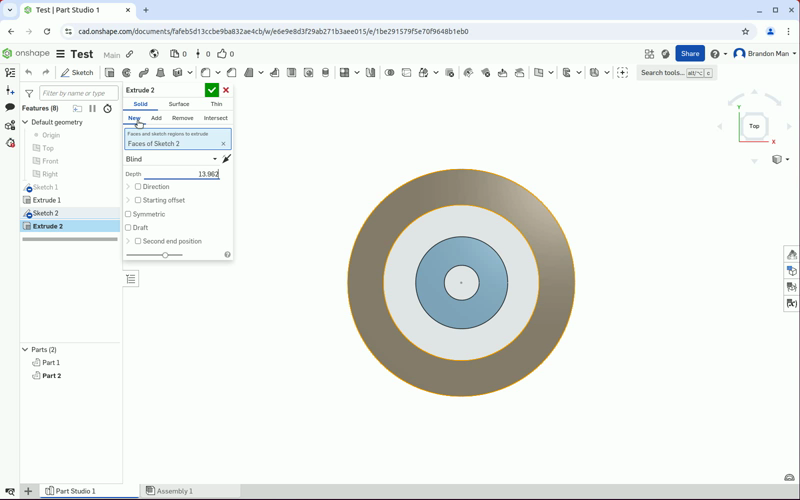
key(tab, 3)
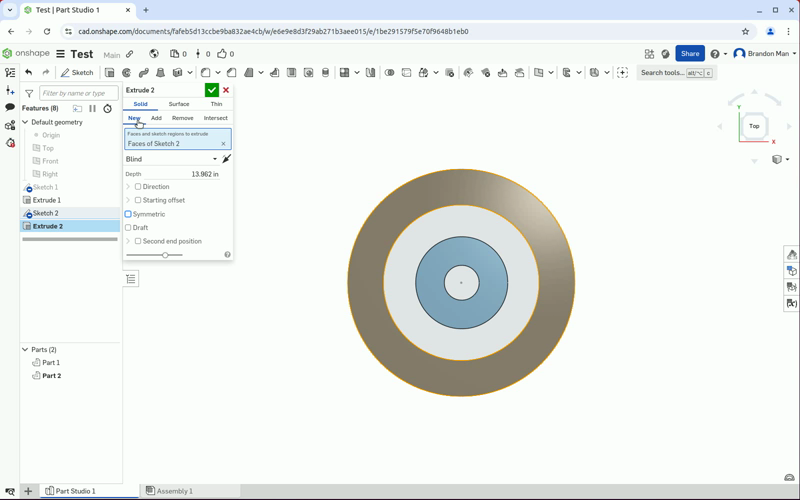
key(space)
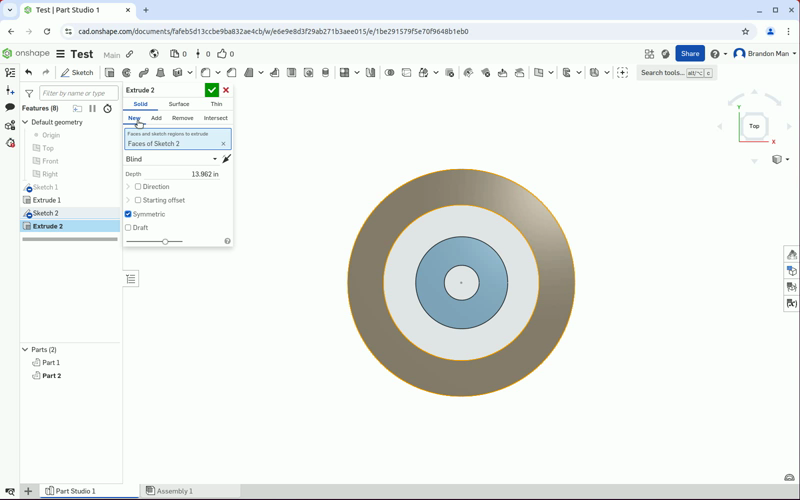
key(enter)
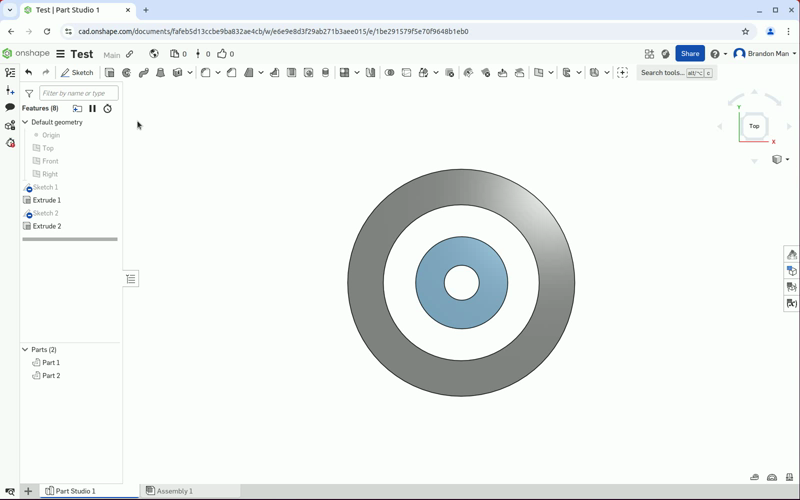
key(shift+h)
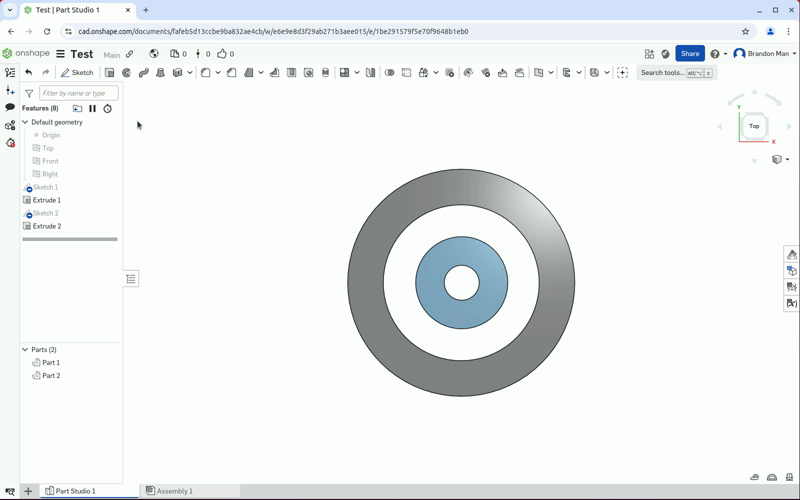
key(shift+h)
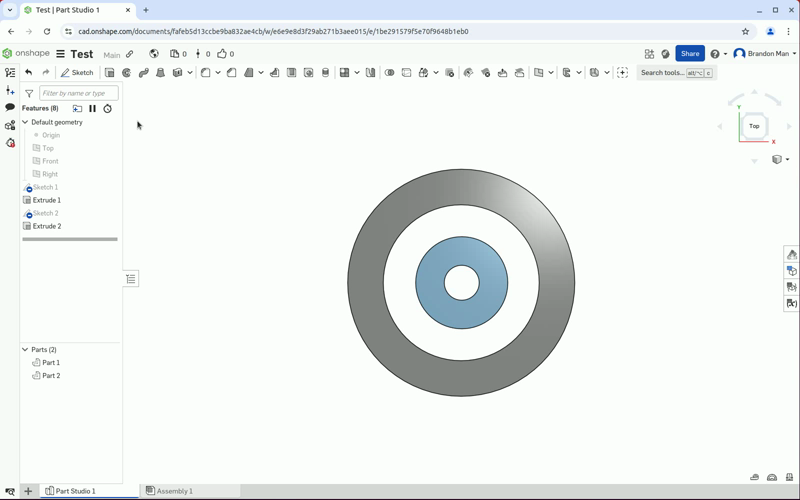
mouse_move(73, 189)
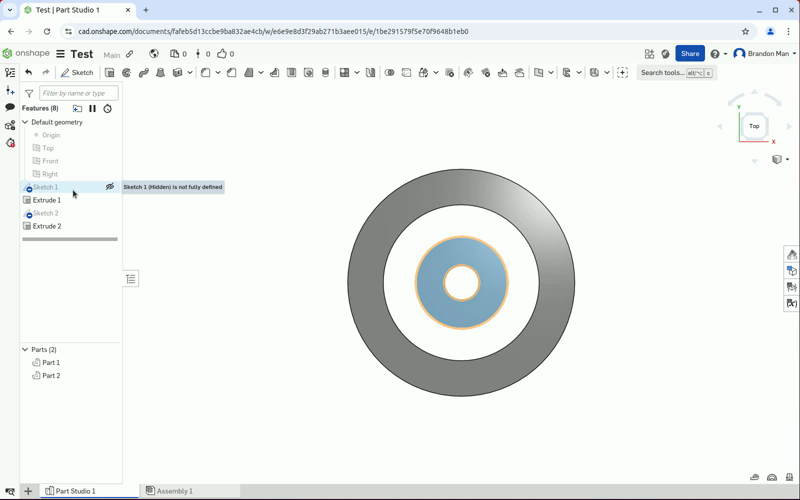
click(73, 189)
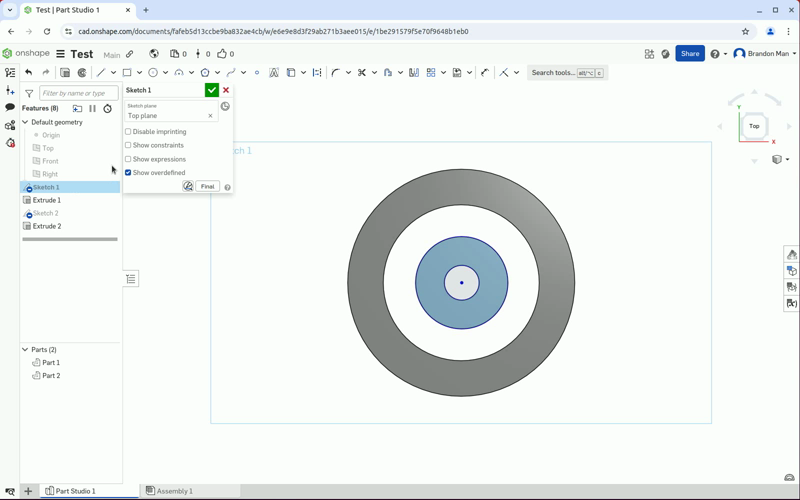
mouse_move(229, 92)
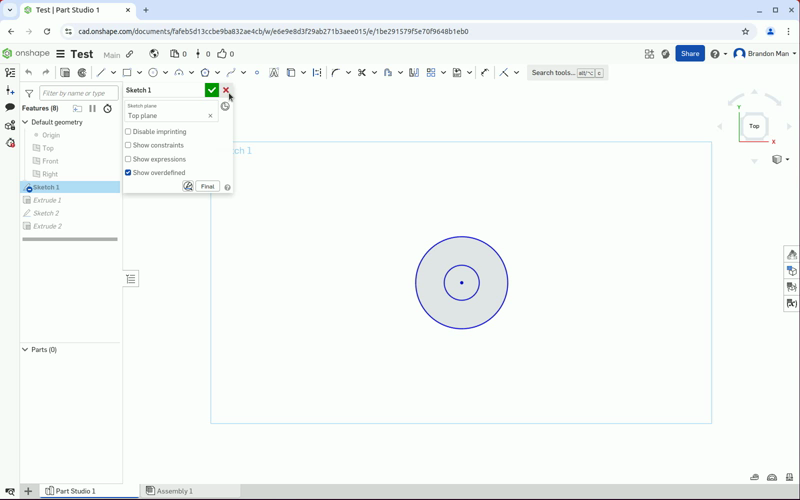
click(229, 92)
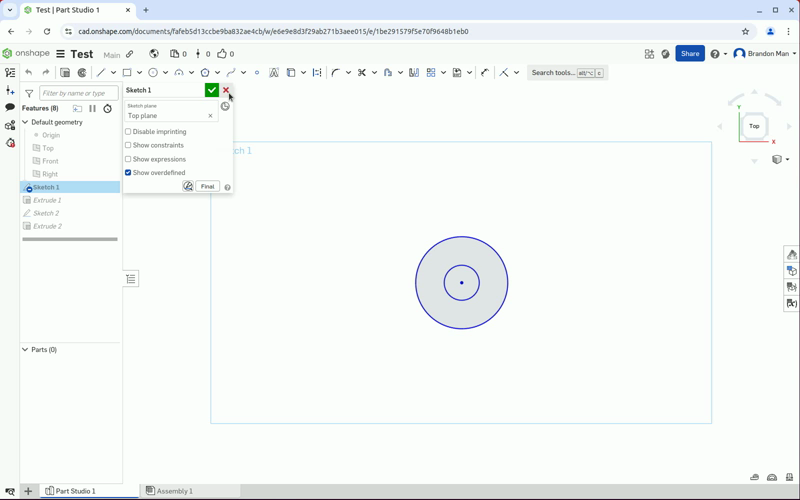
key(shift+s)
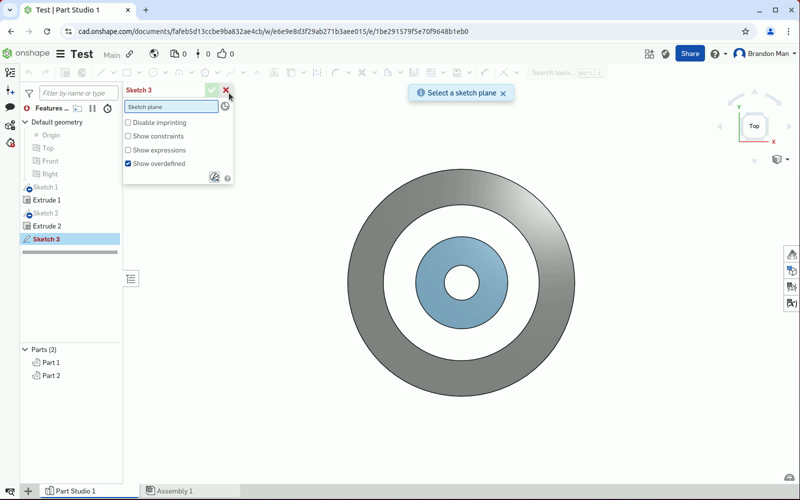
mouse_move(73, 150)
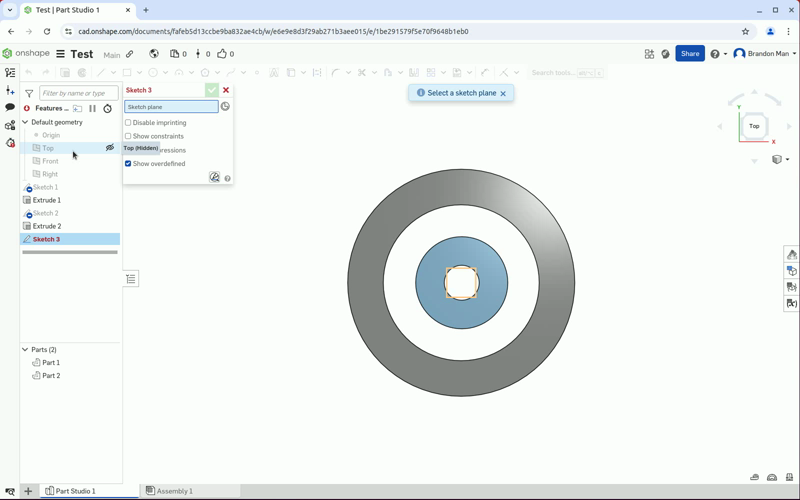
click(73, 150)
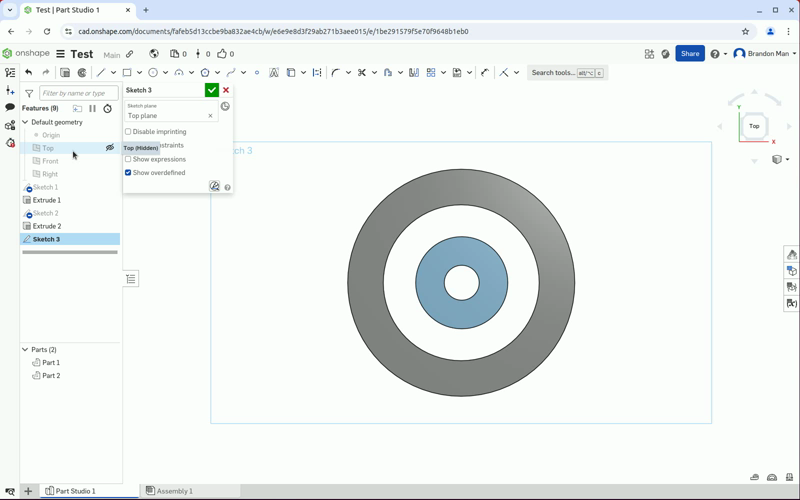
mouse_move(73, 352)
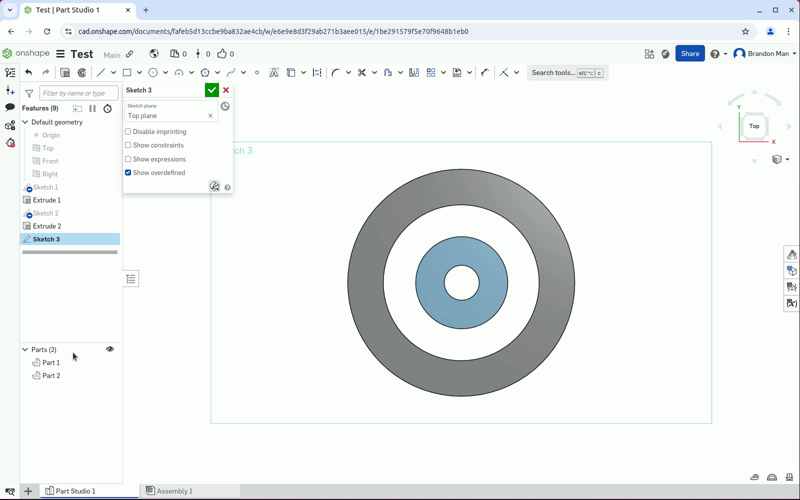
key(y)
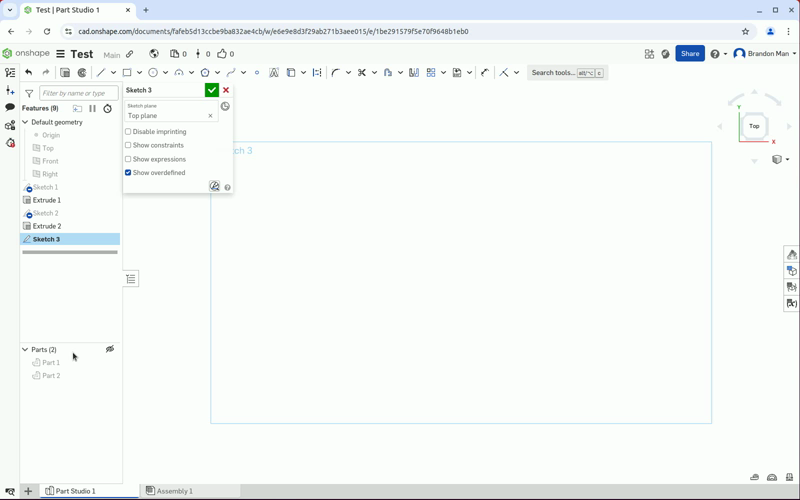
key(a)
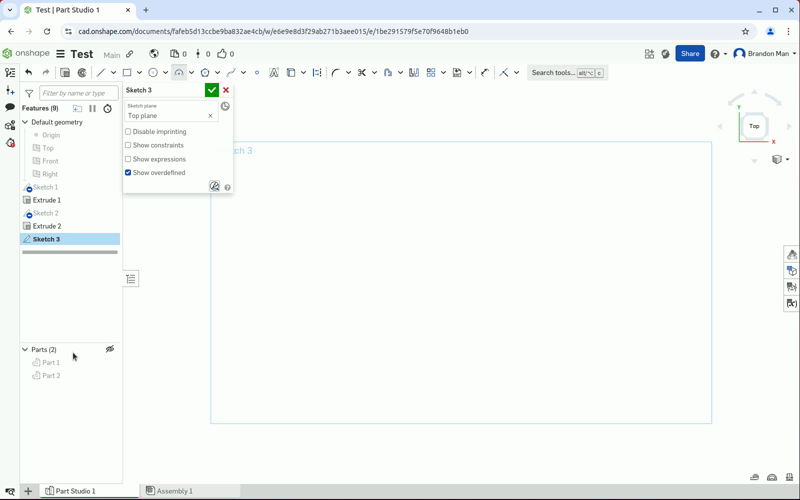
key_down(shift)
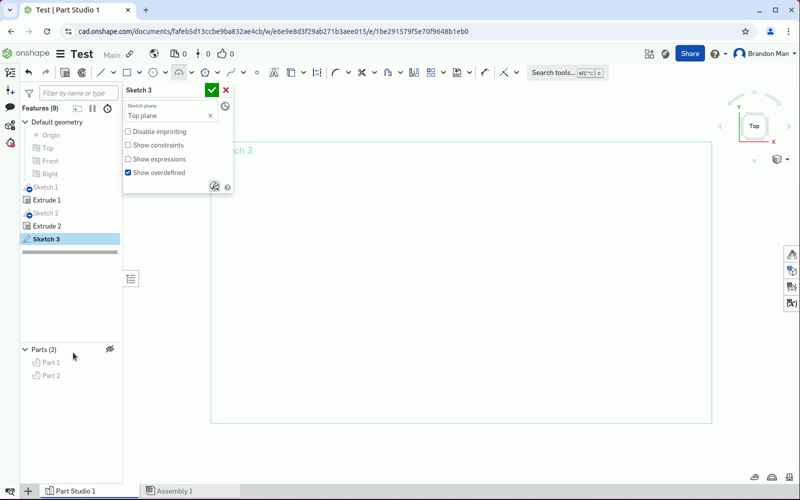
mouse_move(382, 282)
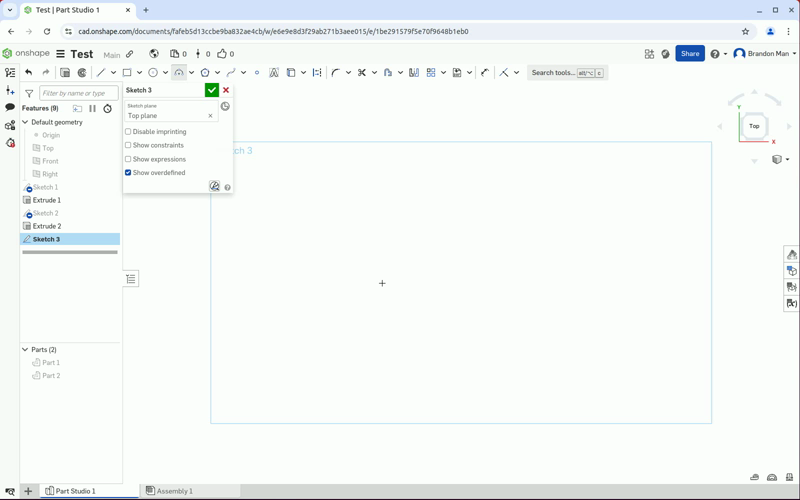
click(382, 282)
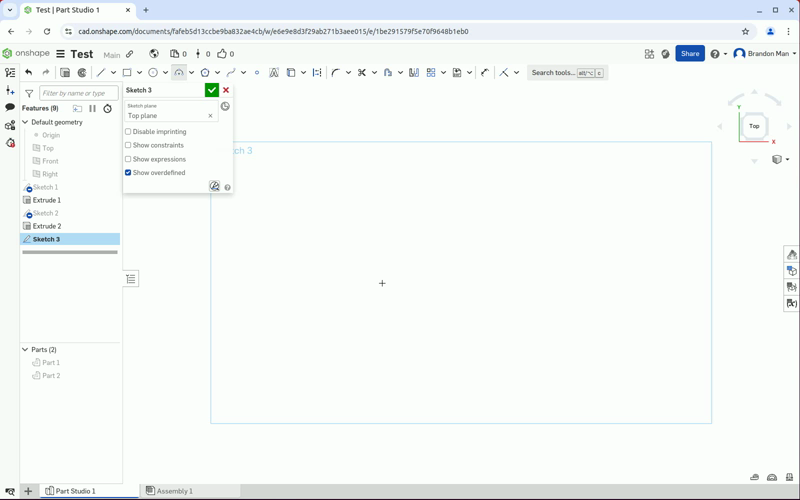
key_up(shift)
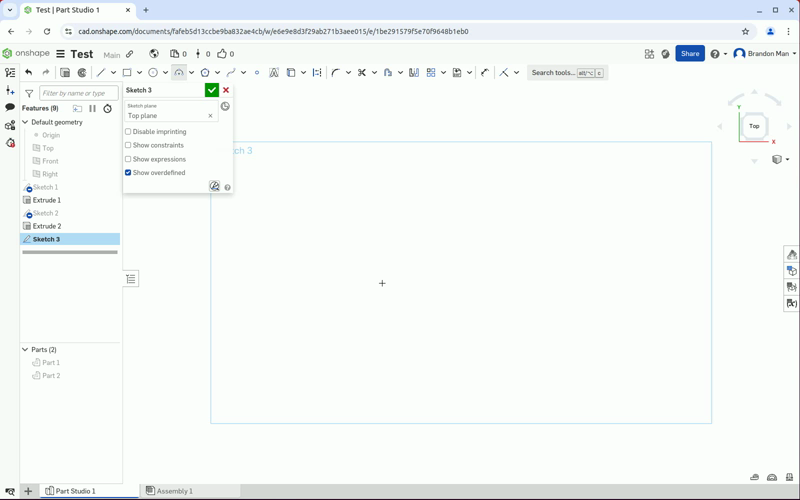
key_down(shift)
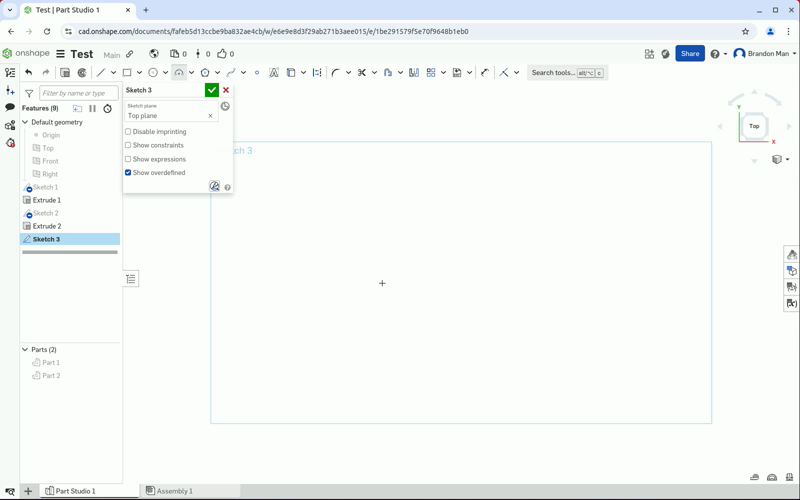
mouse_move(416, 282)
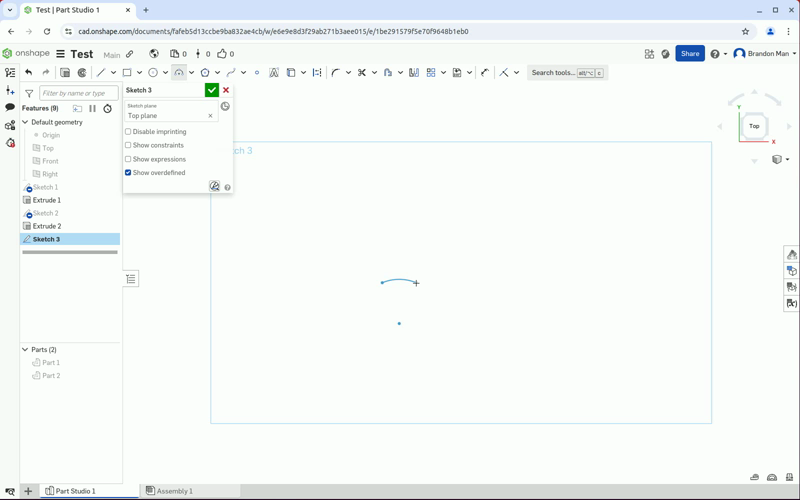
click(416, 282)
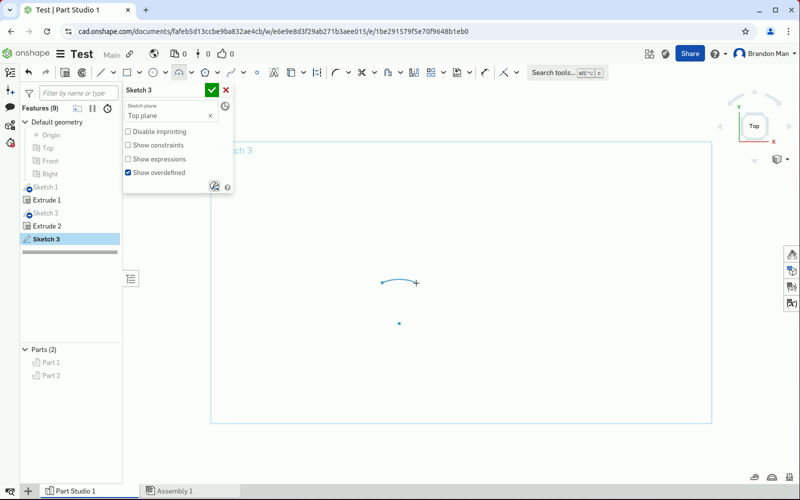
mouse_move(399, 265)
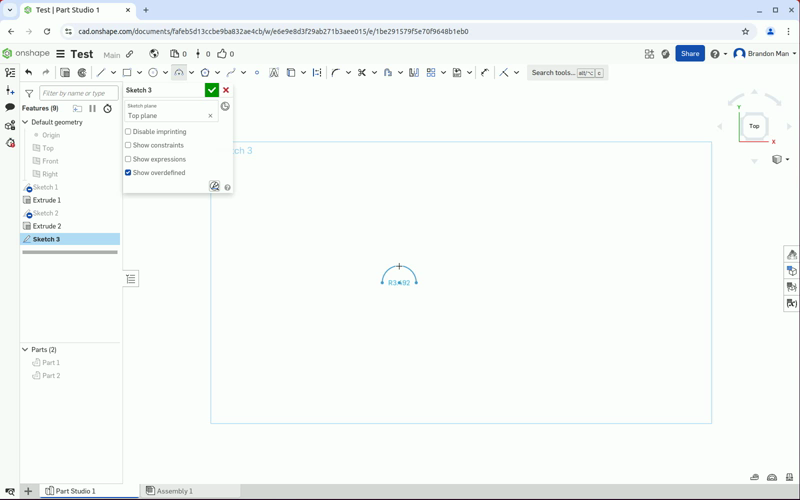
click(399, 265)
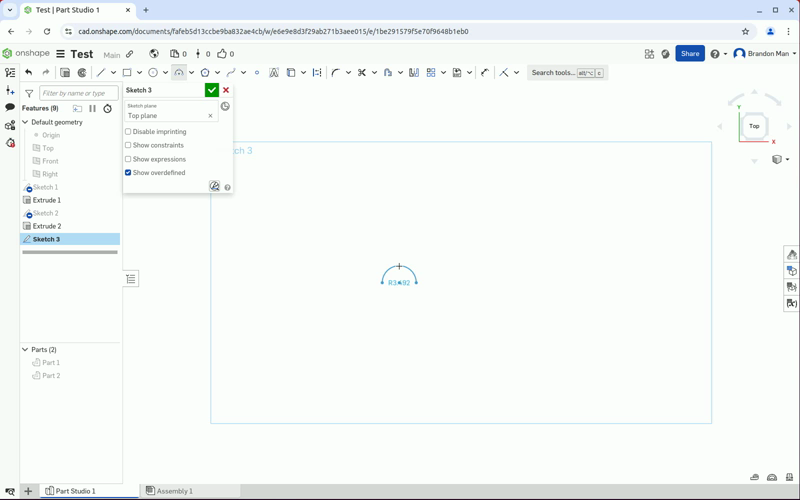
key_up(shift)
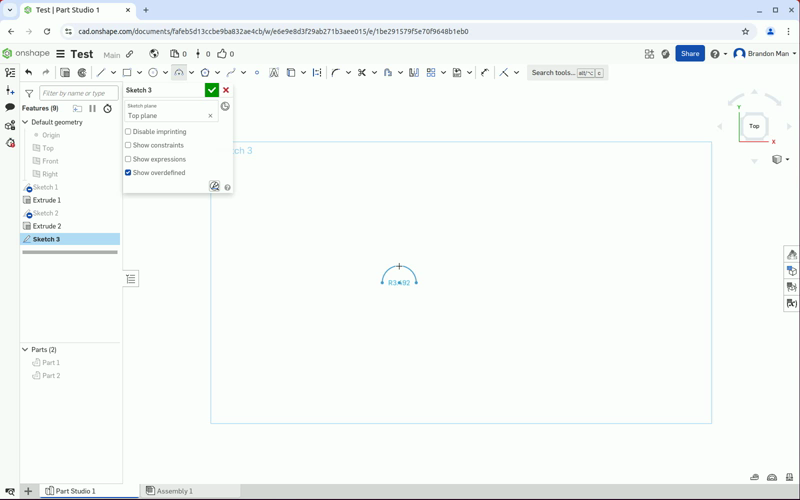
mouse_move(416, 282)
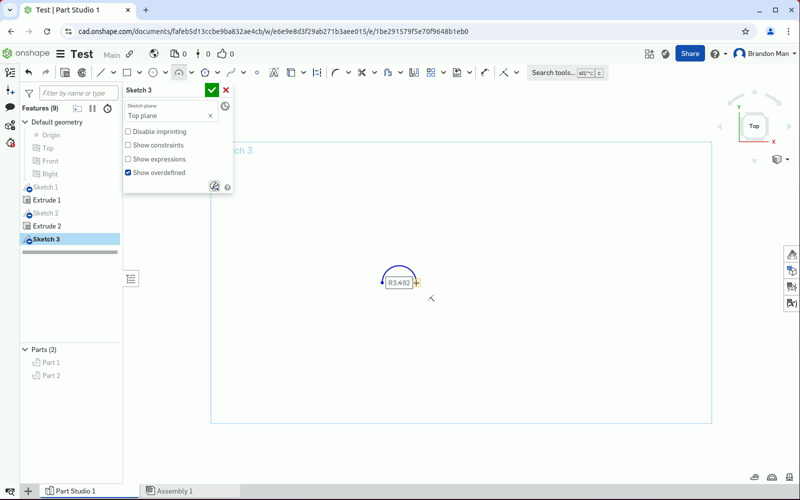
click(416, 282)
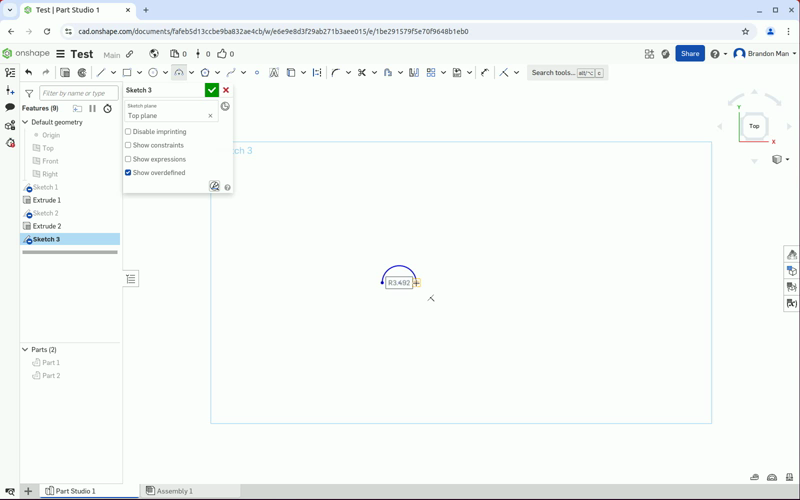
key_down(shift)
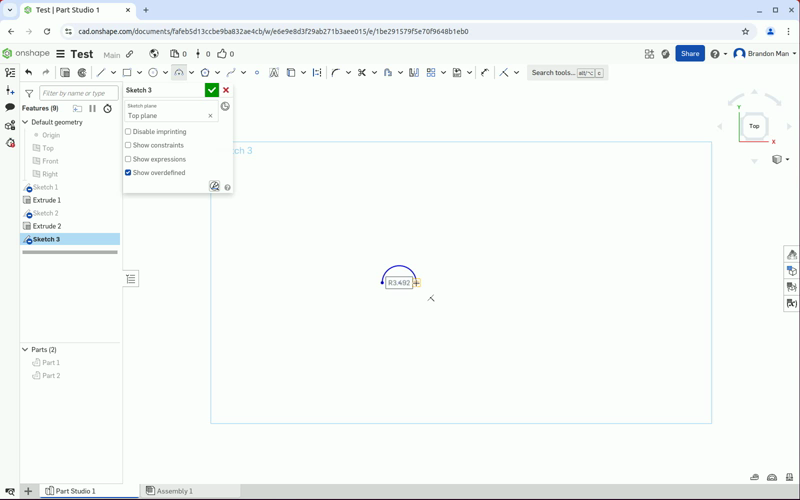
mouse_move(461, 238)
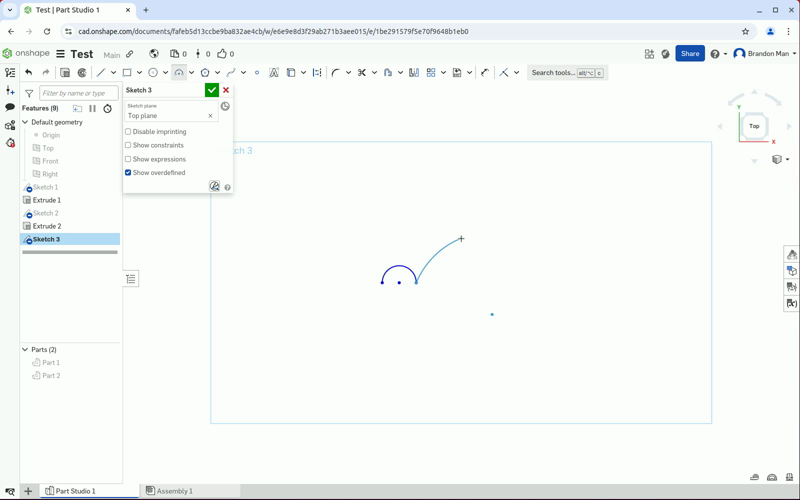
click(461, 238)
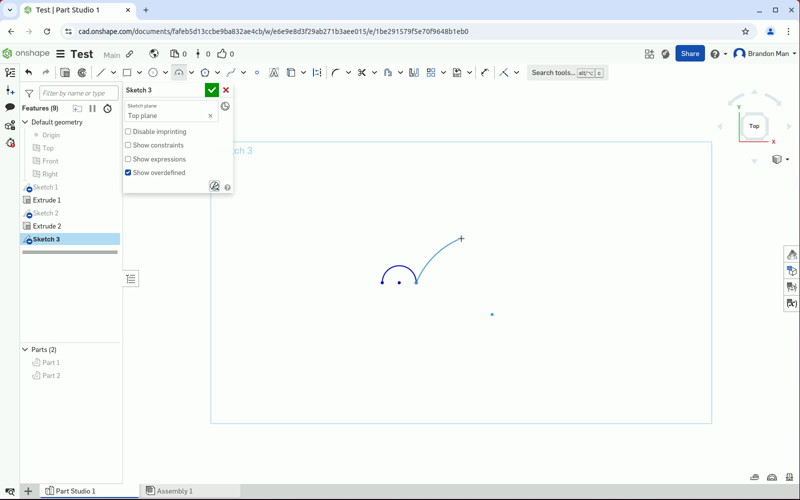
mouse_move(429, 251)
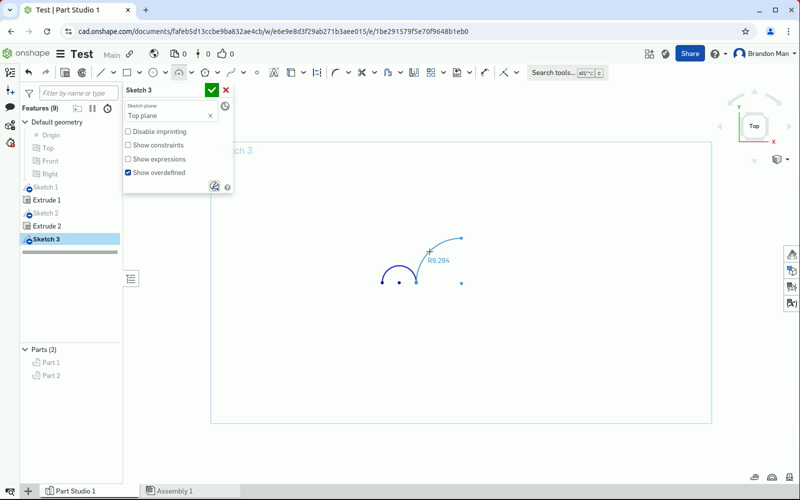
click(429, 251)
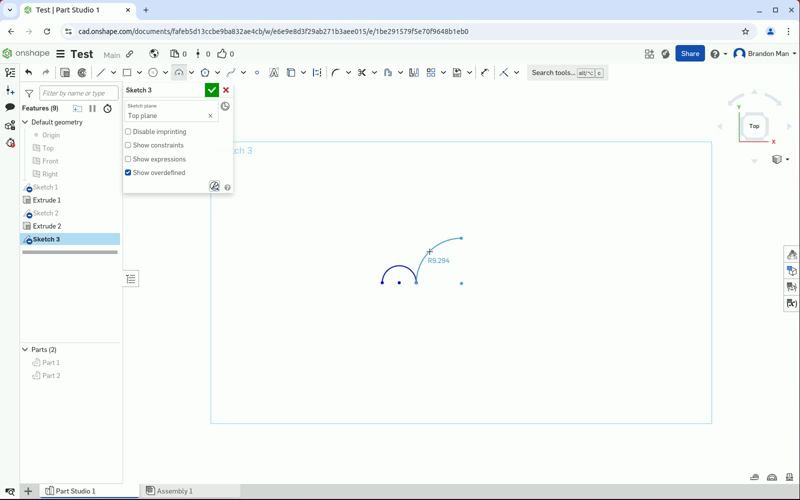
key_up(shift)
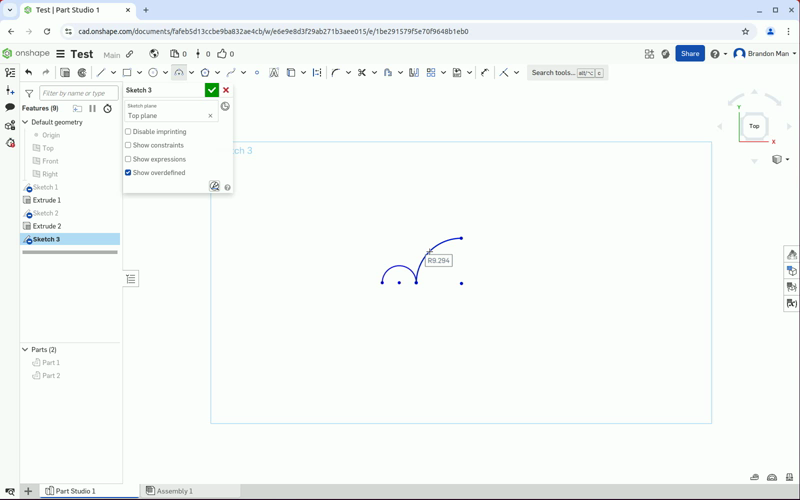
mouse_move(461, 238)
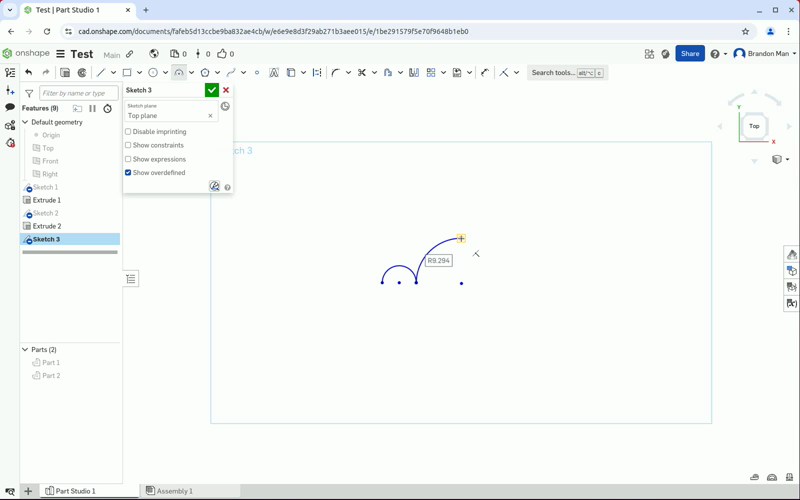
click(461, 238)
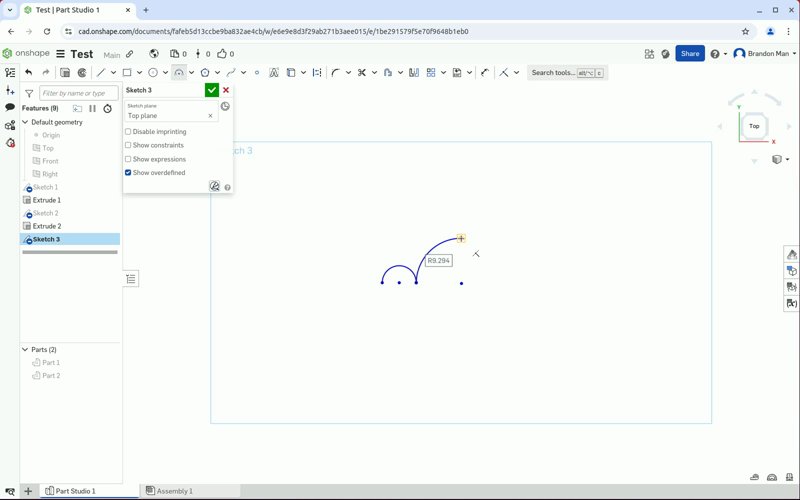
key_down(shift)
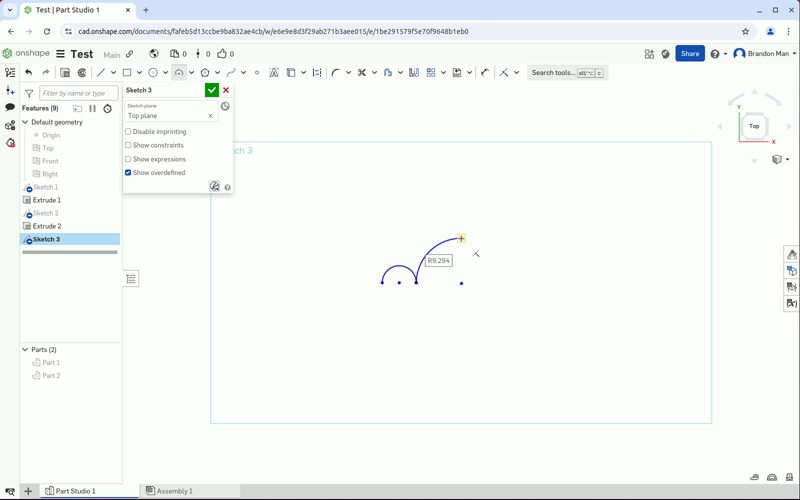
mouse_move(461, 204)
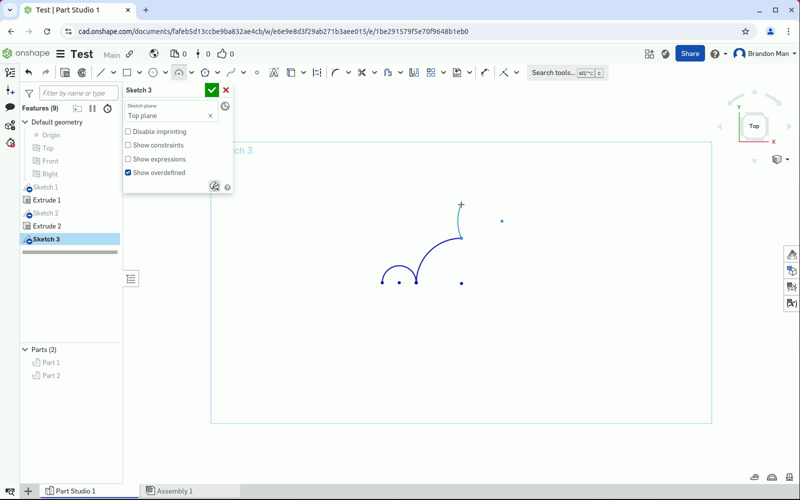
click(461, 204)
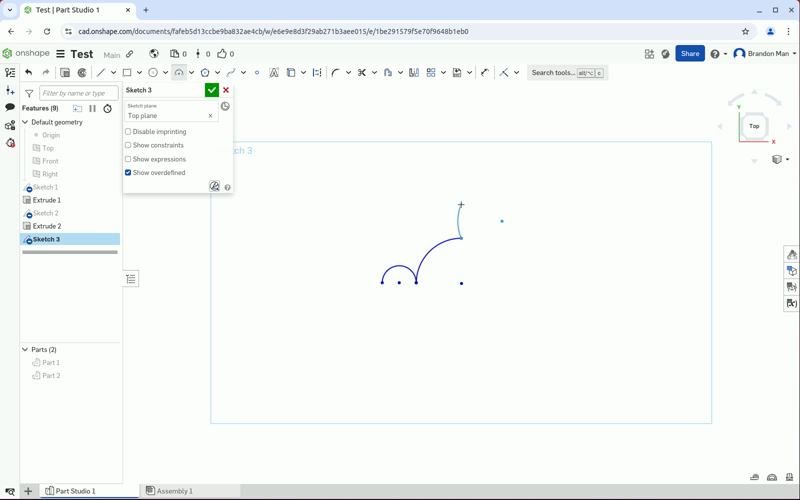
mouse_move(444, 221)
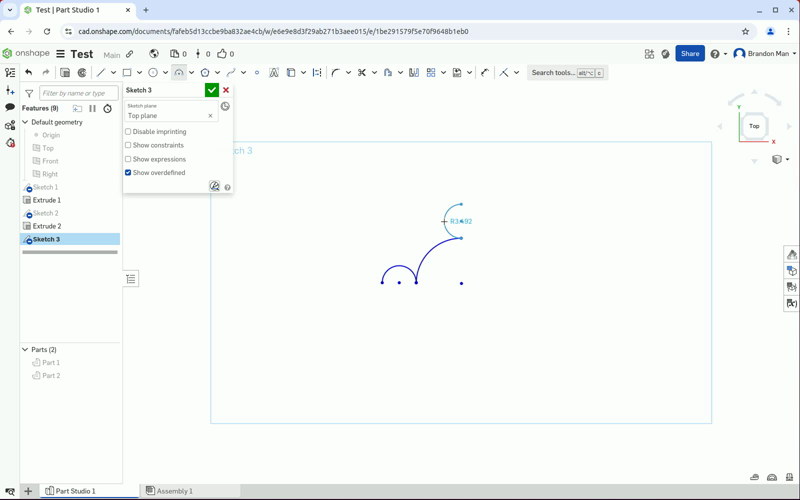
click(444, 221)
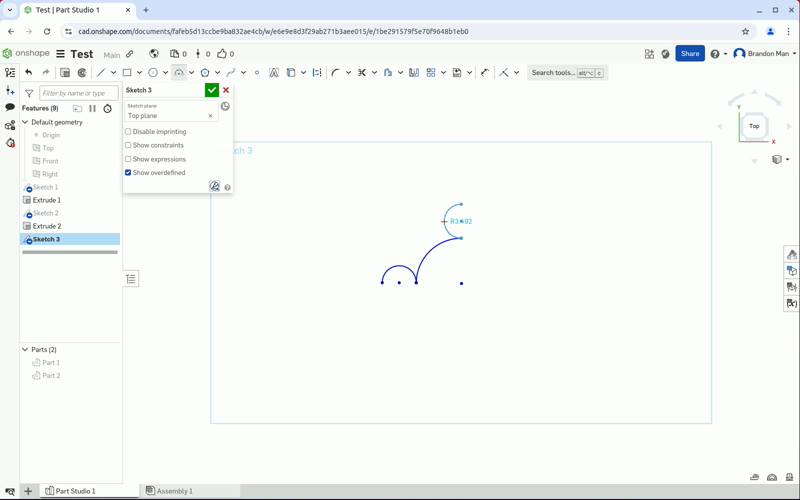
key_up(shift)
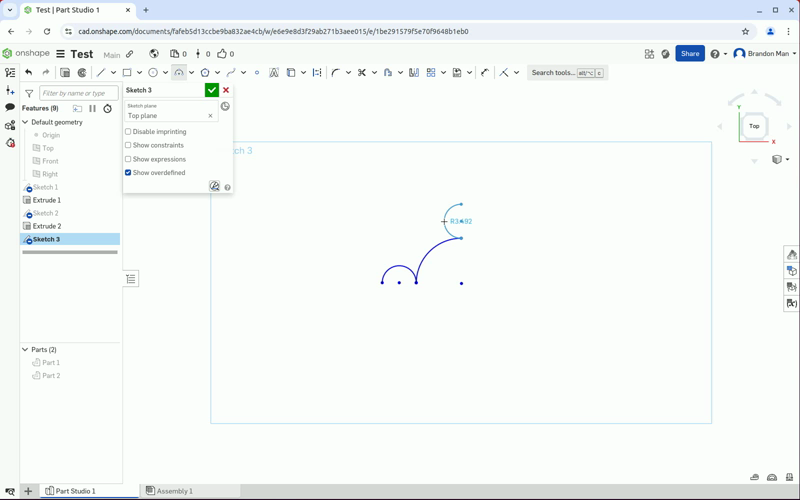
mouse_move(461, 204)
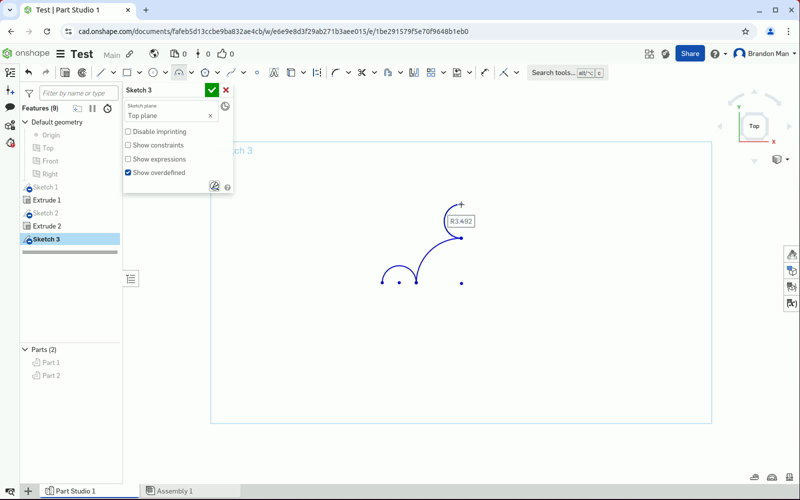
click(461, 204)
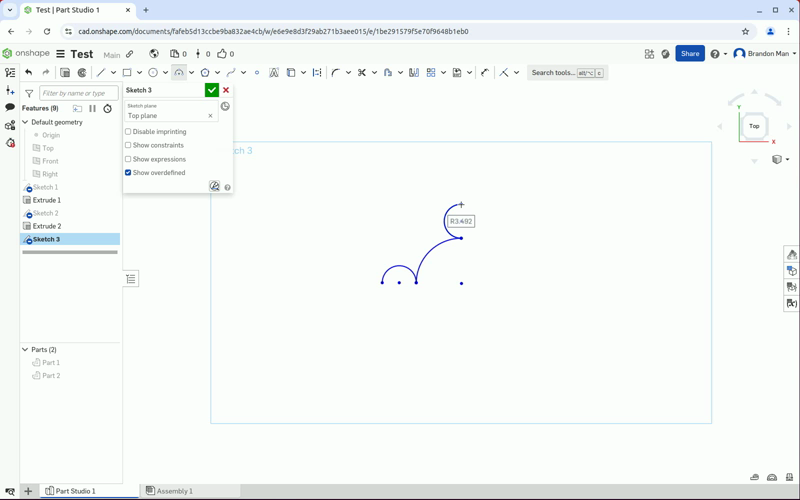
mouse_move(382, 282)
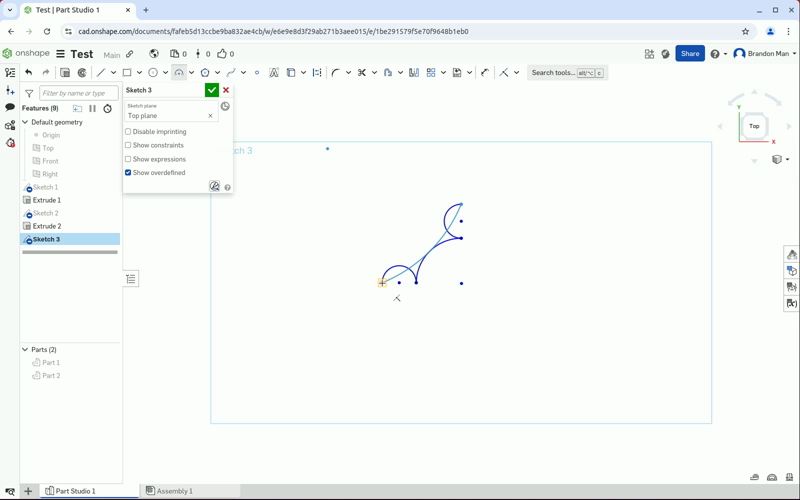
click(382, 282)
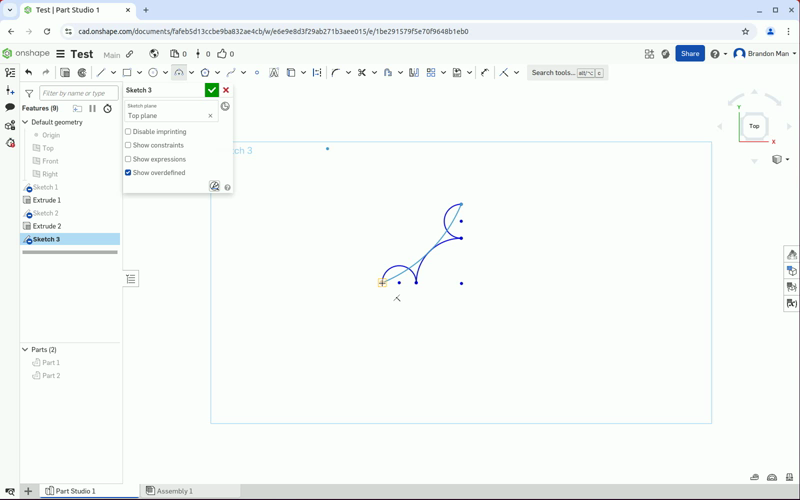
key_down(shift)
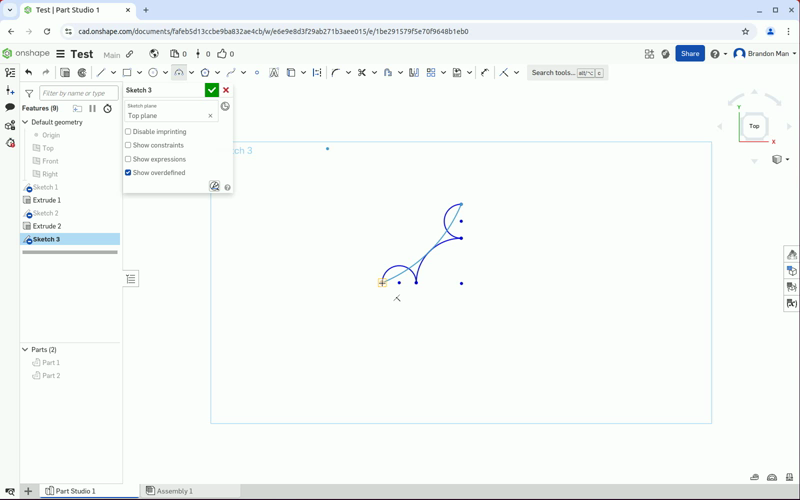
mouse_move(405, 227)
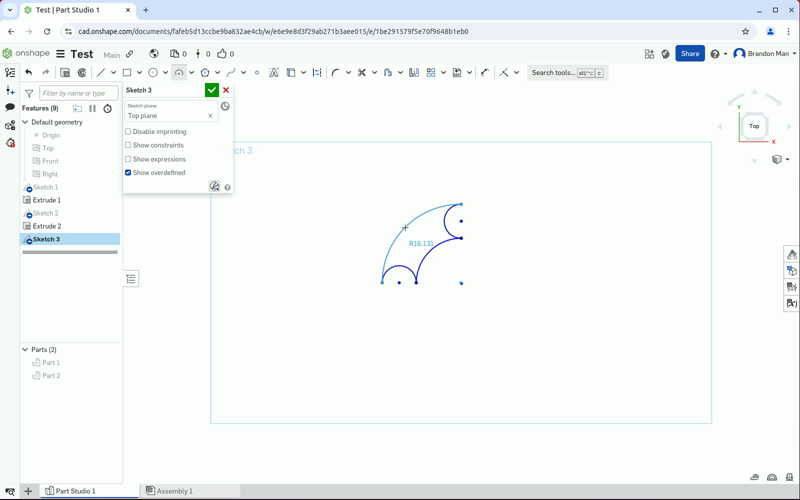
click(405, 227)
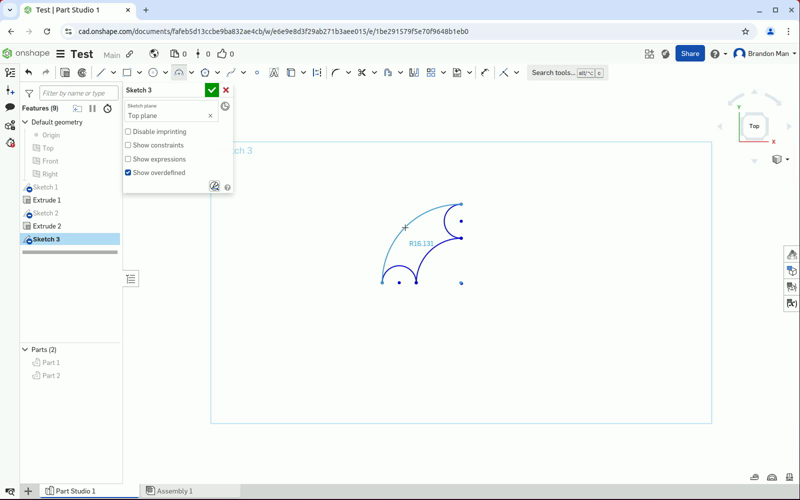
key_up(shift)
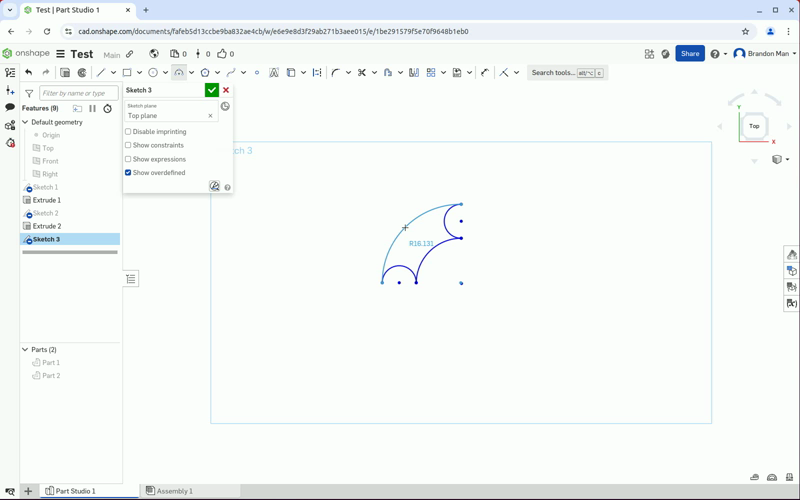
key(esc)
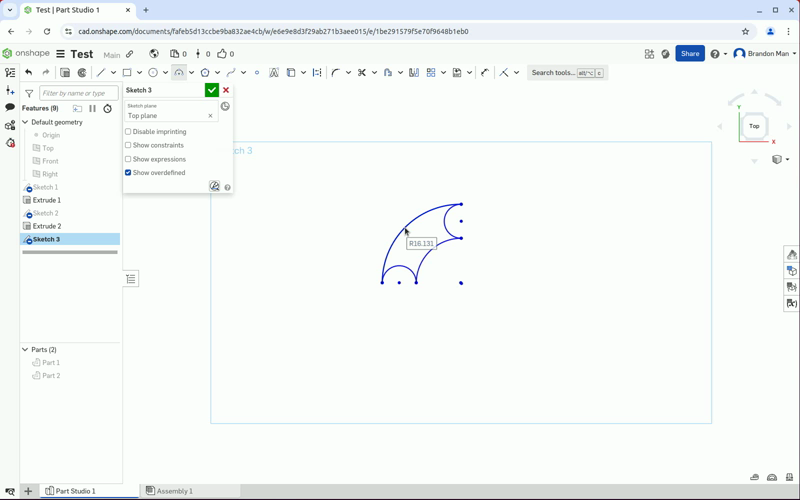
mouse_move(405, 242)
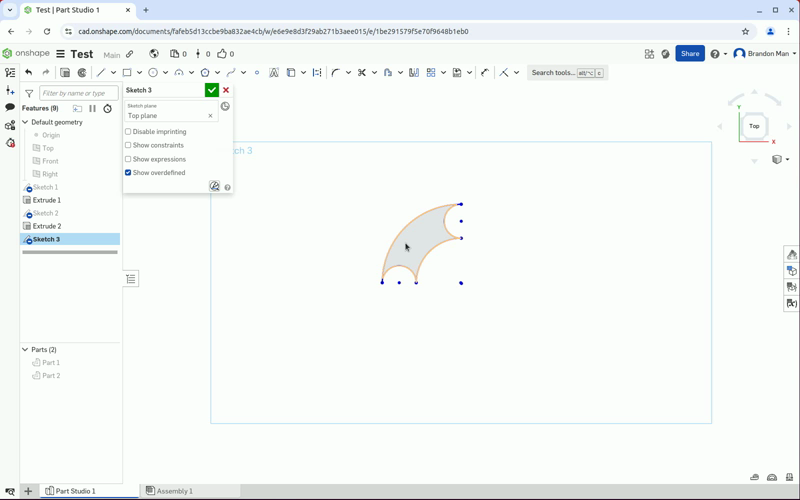
click(405, 242)
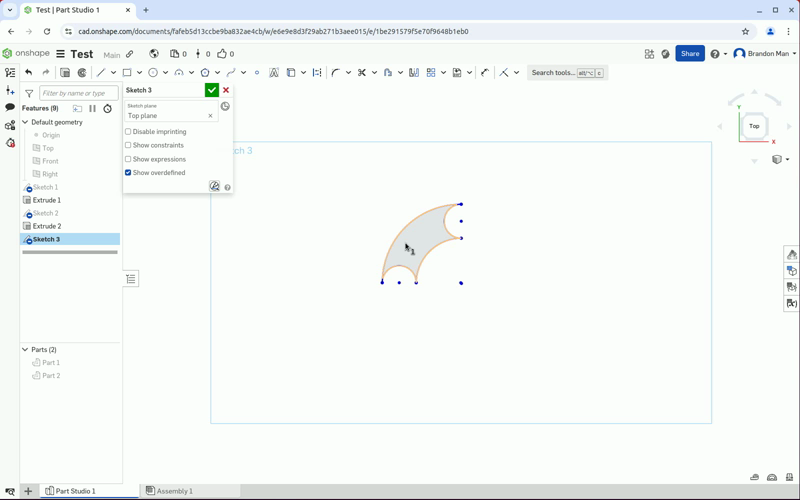
mouse_move(73, 352)
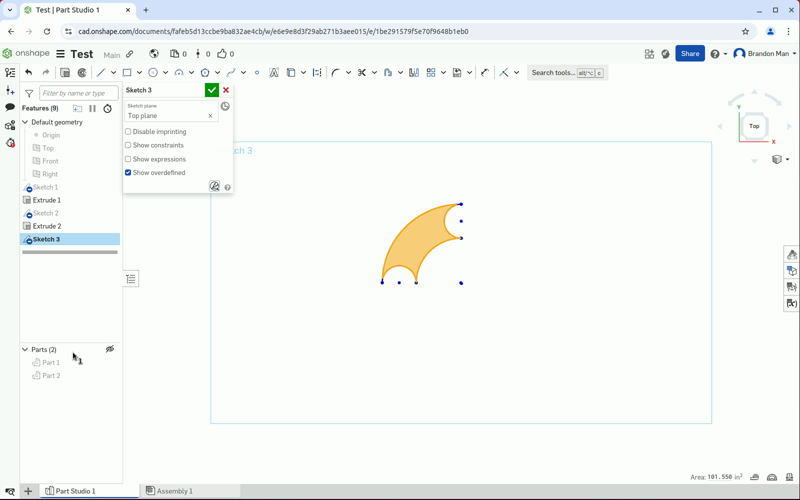
key(shift+y)
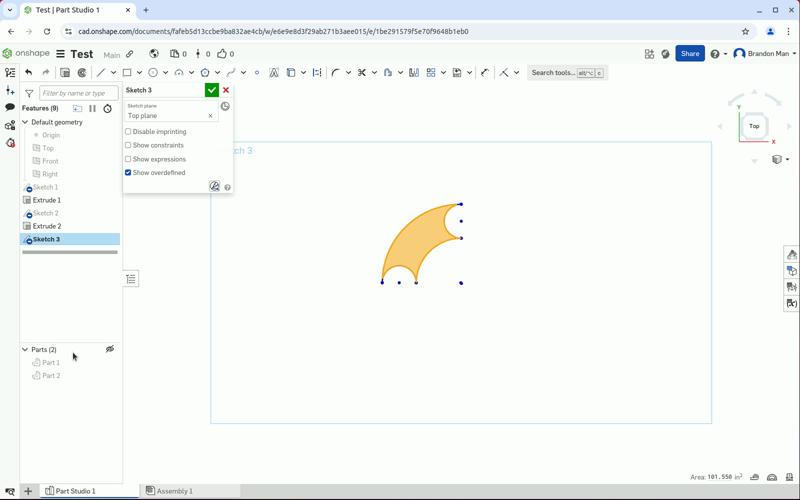
key(shift+e)
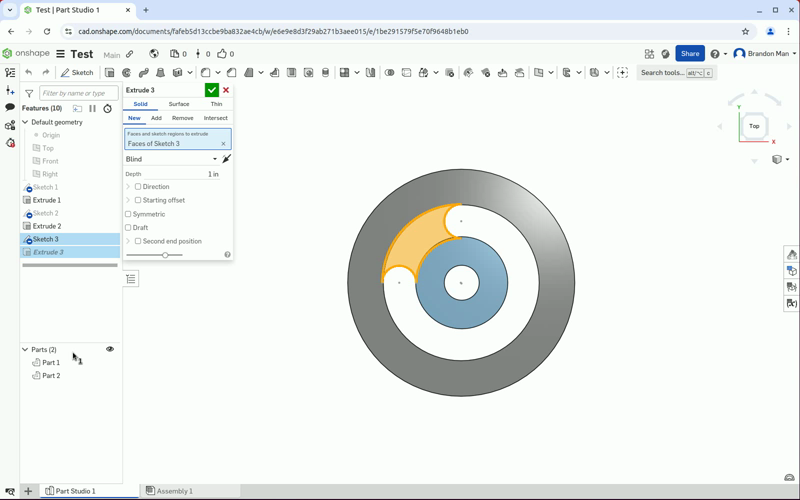
mouse_move(143, 106)
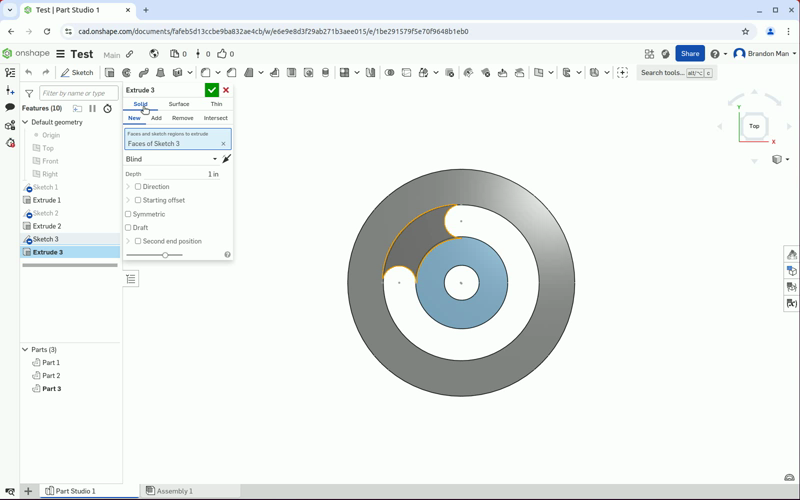
click(143, 106)
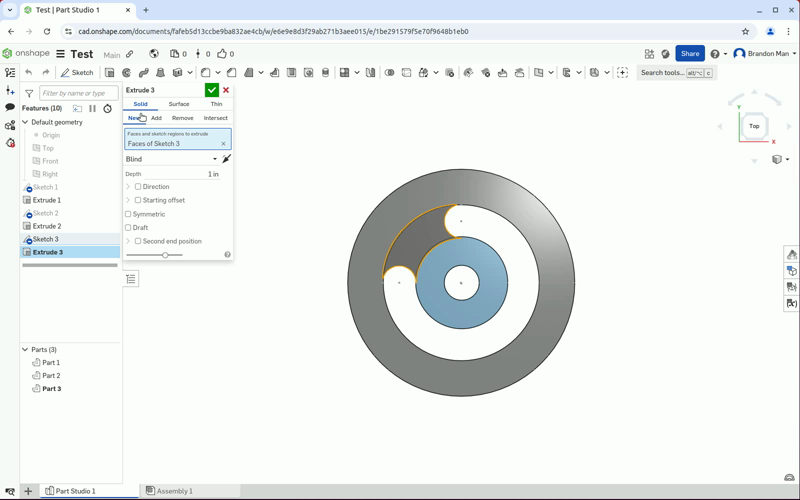
mouse_move(137, 120)
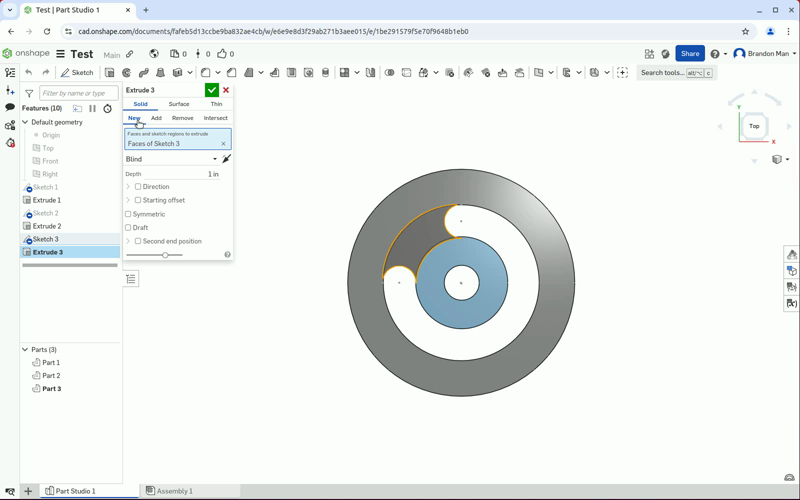
click(137, 120)
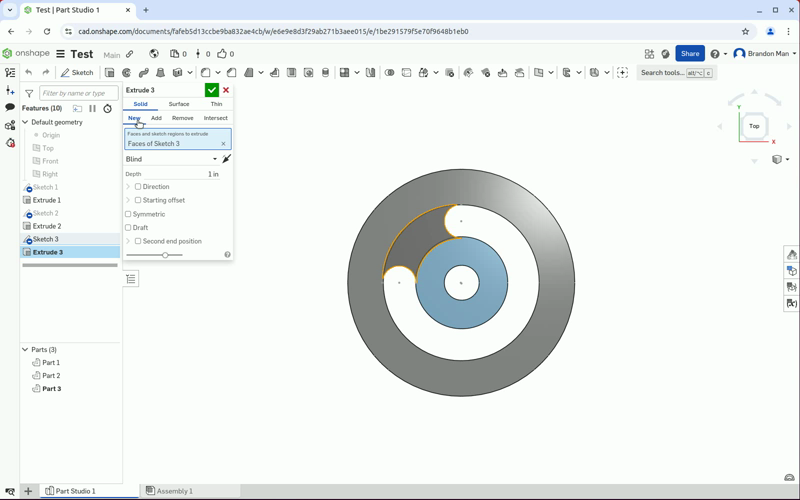
key(tab, 4)
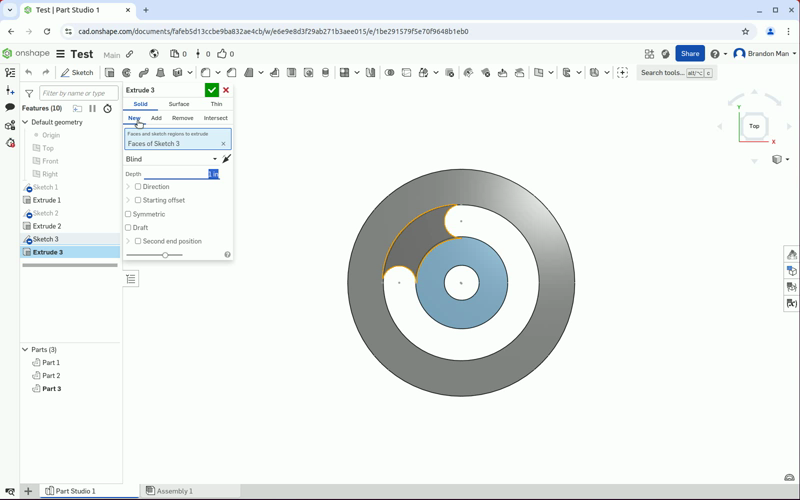
text(9.148)
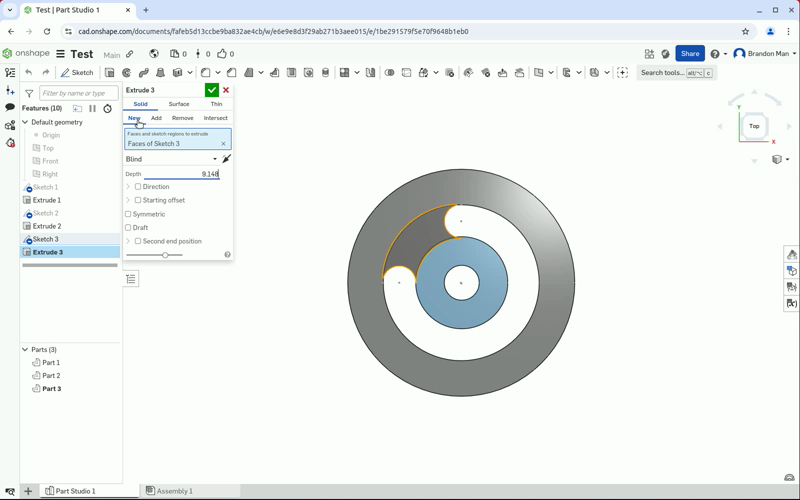
key(tab, 3)
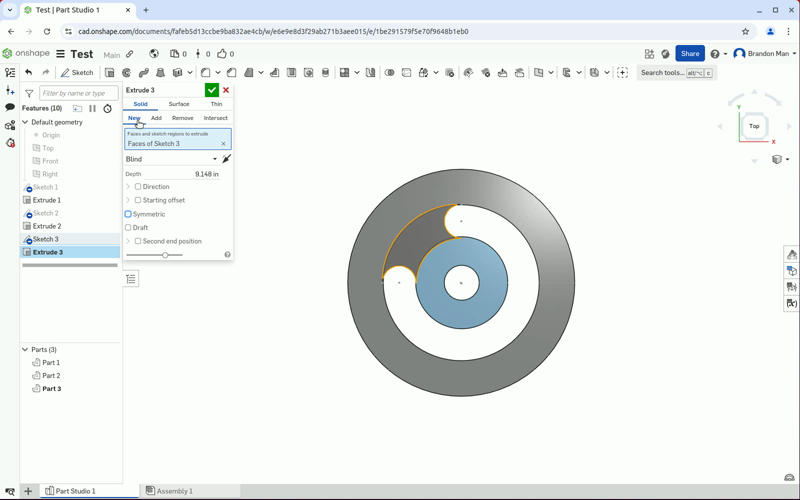
key(space)
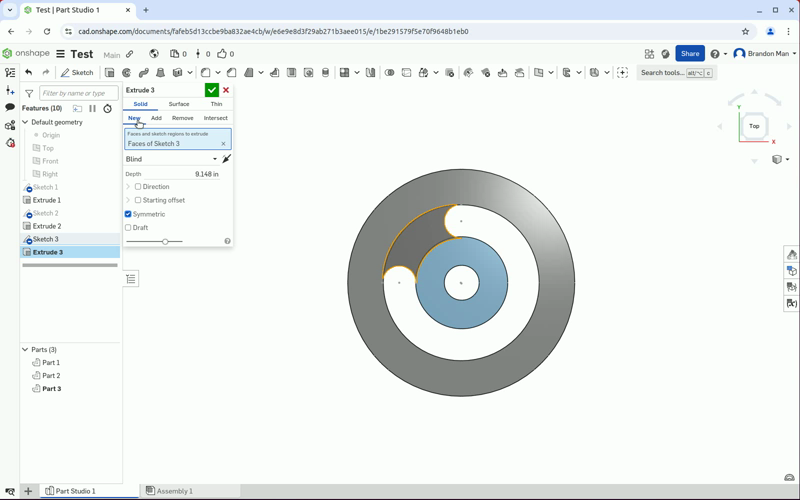
key(enter)
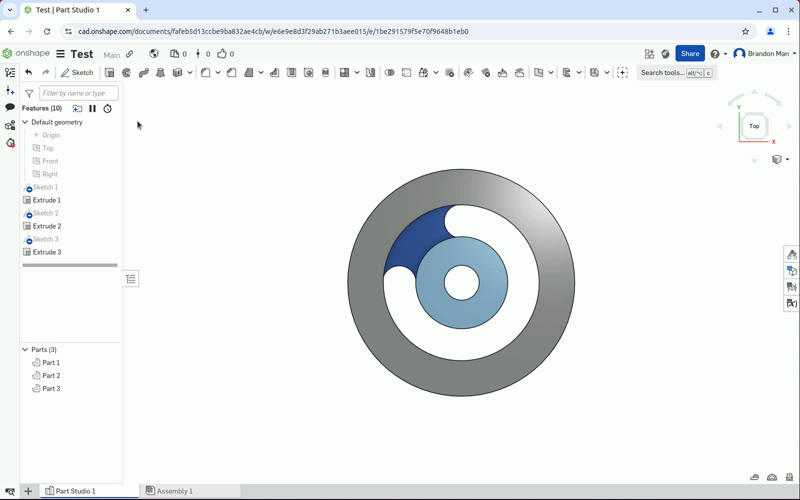
key(shift+h)
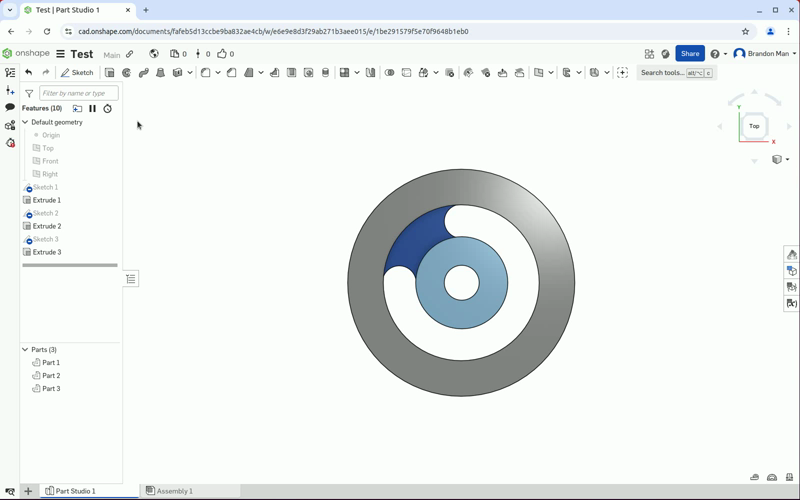
key(shift+h)
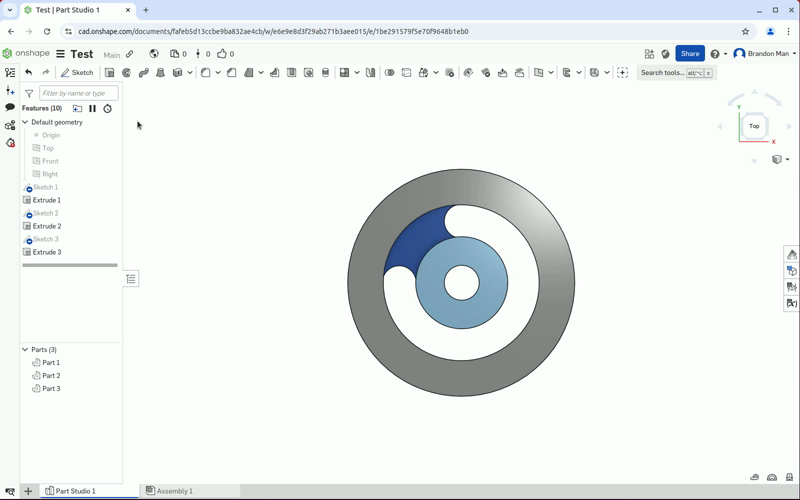
mouse_move(73, 189)
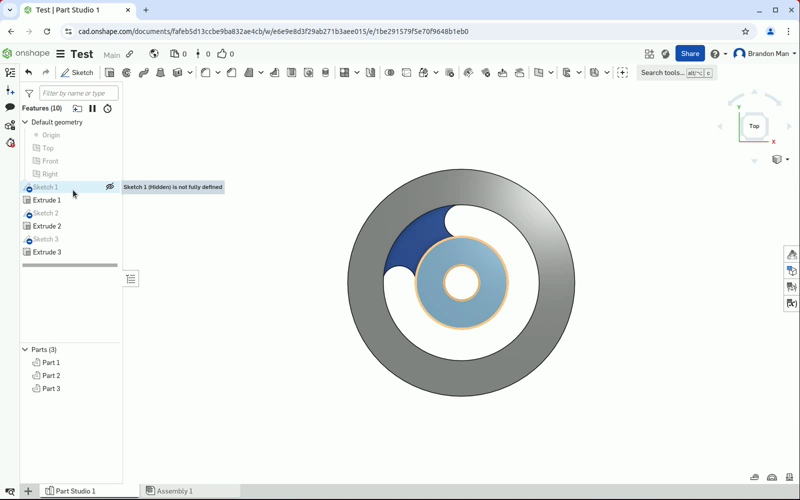
click(73, 189)
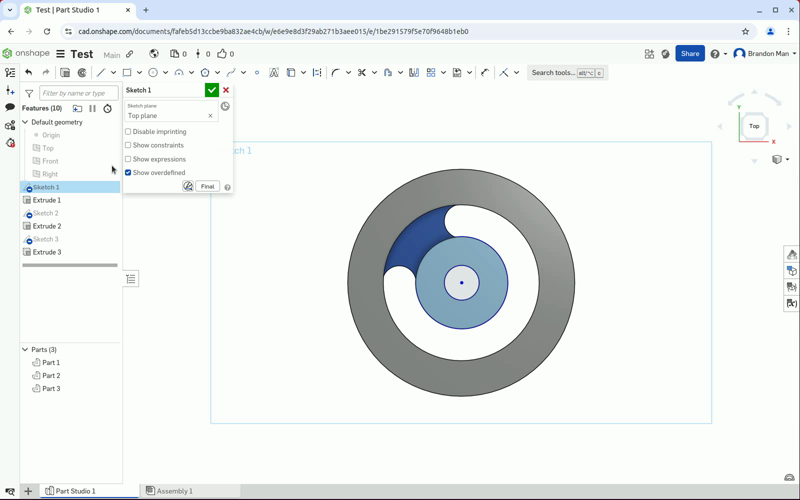
mouse_move(229, 92)
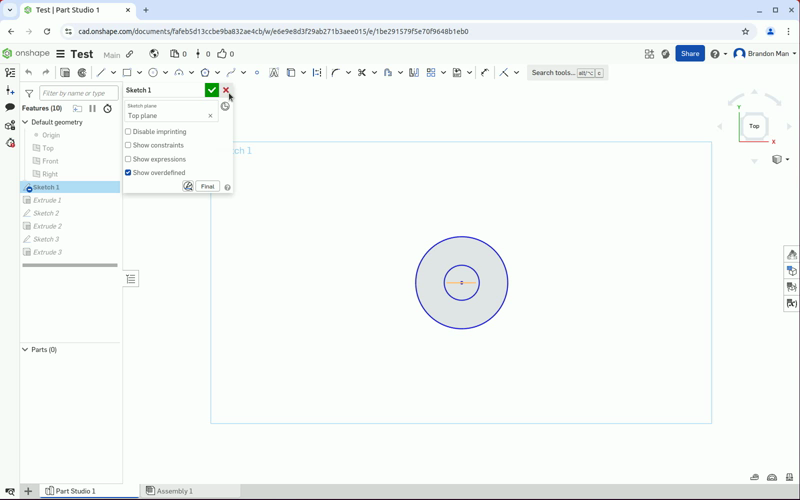
click(229, 92)
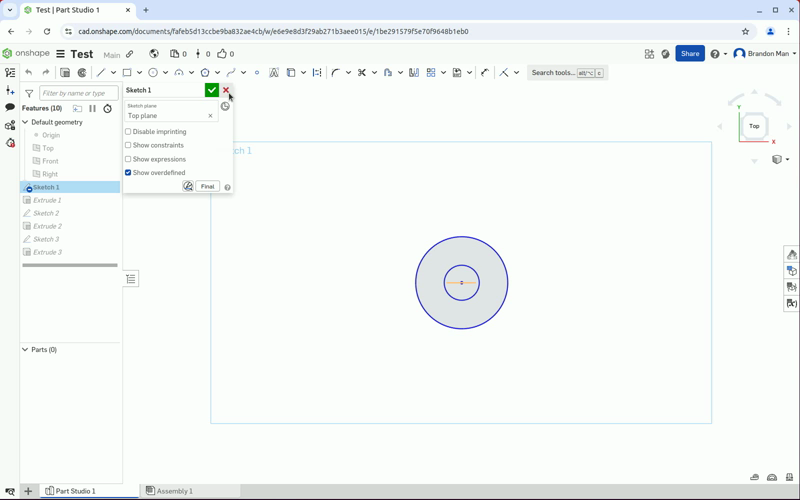
key(shift+s)
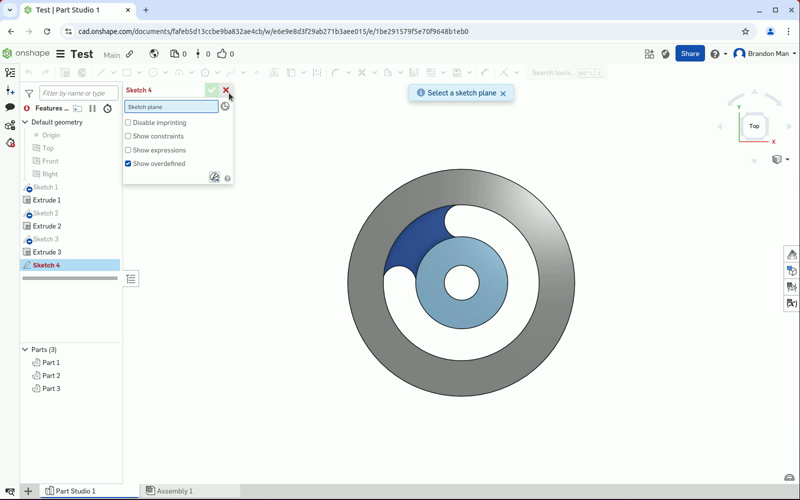
mouse_move(73, 150)
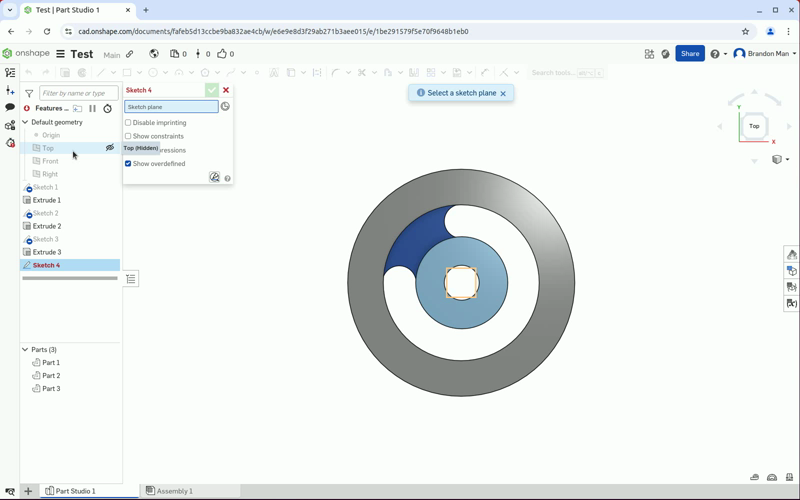
click(73, 150)
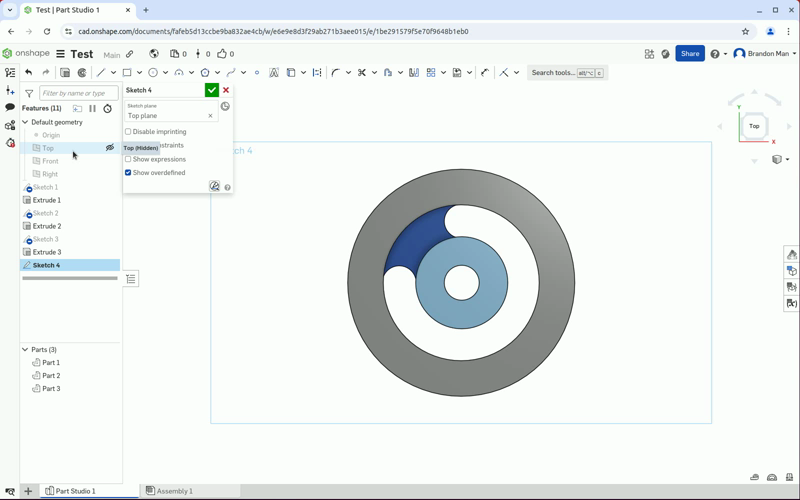
mouse_move(73, 352)
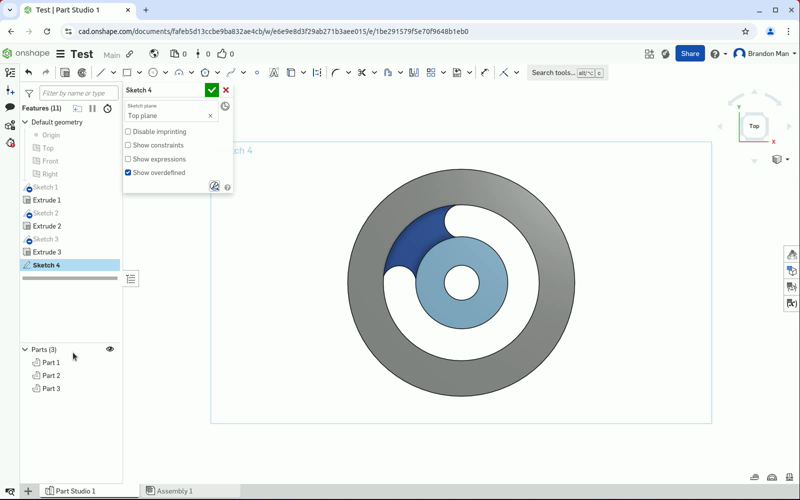
key(y)
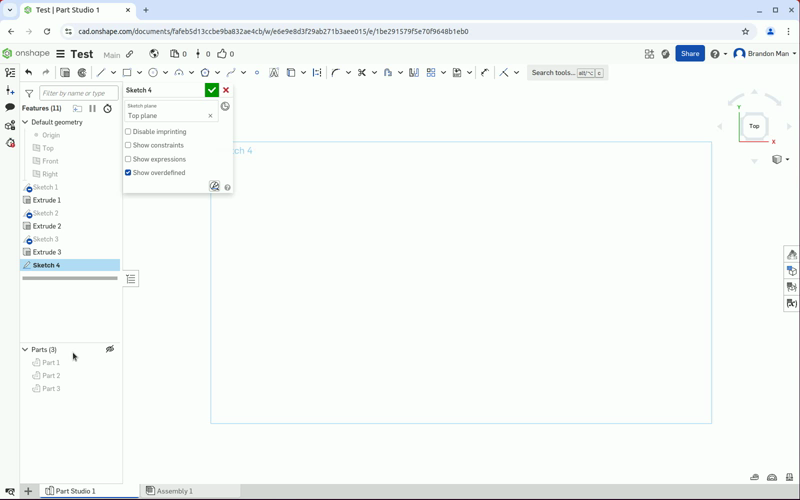
key(a)
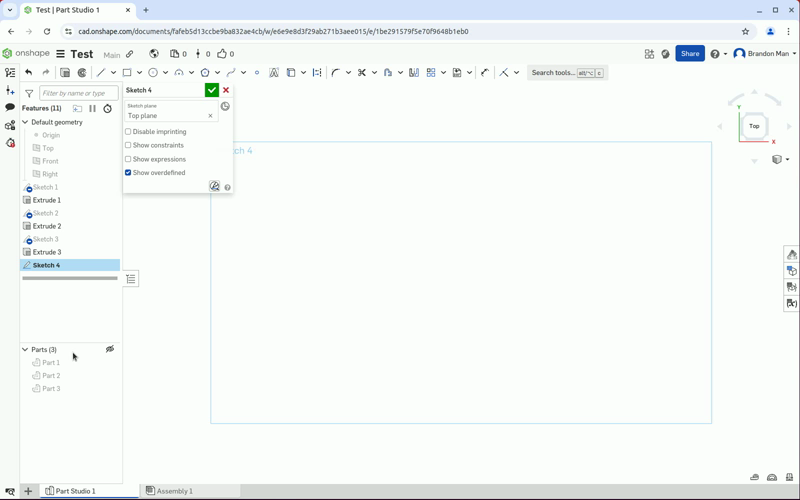
key_down(shift)
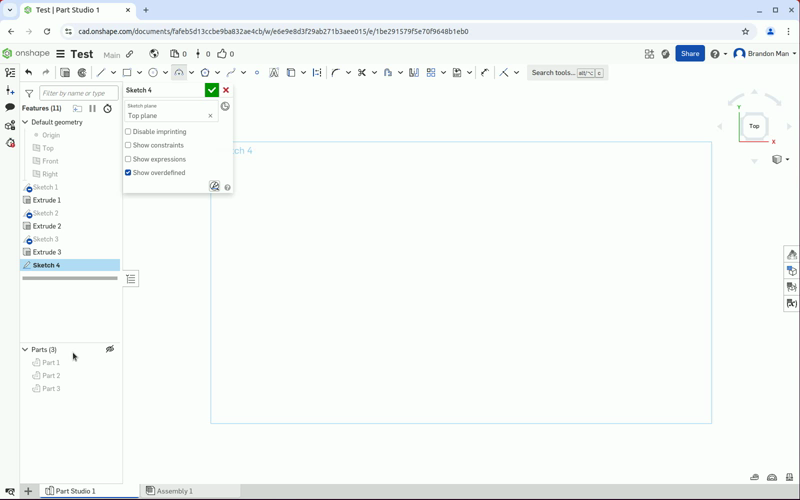
mouse_move(460, 238)
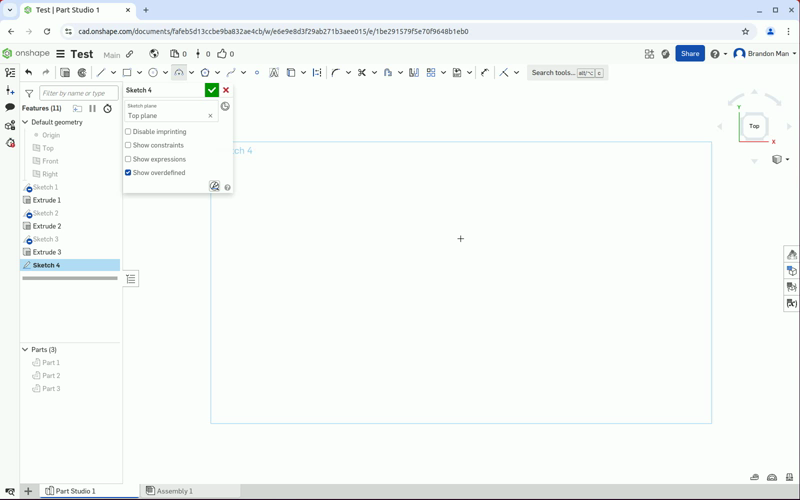
click(460, 238)
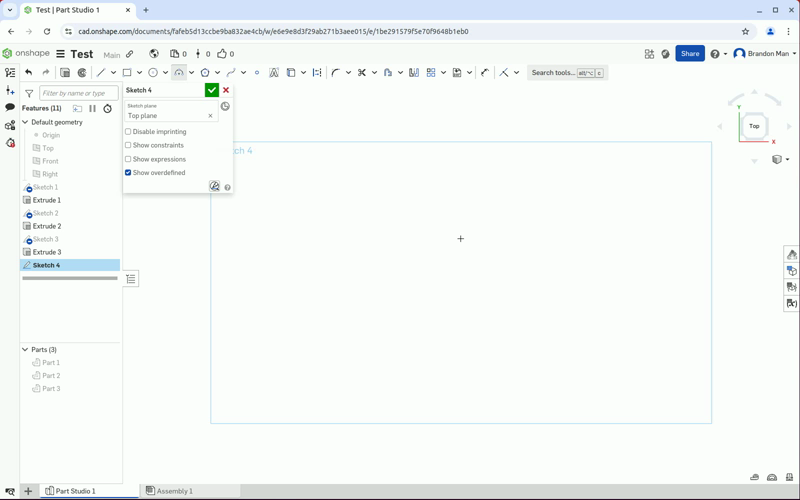
key_up(shift)
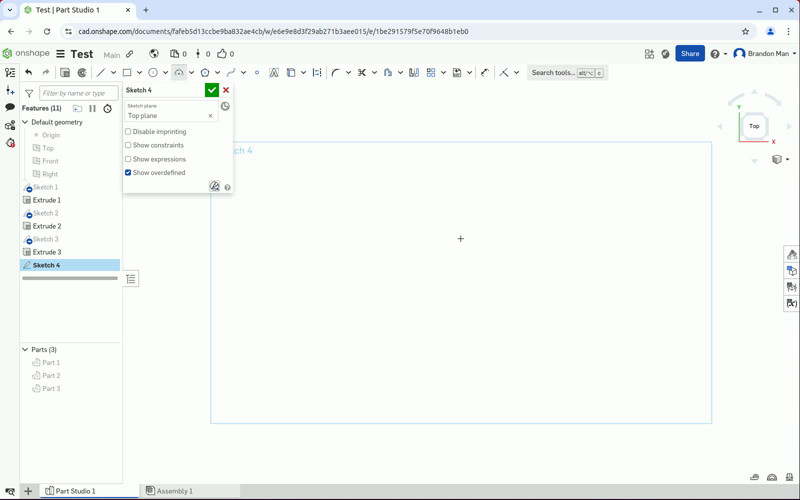
key_down(shift)
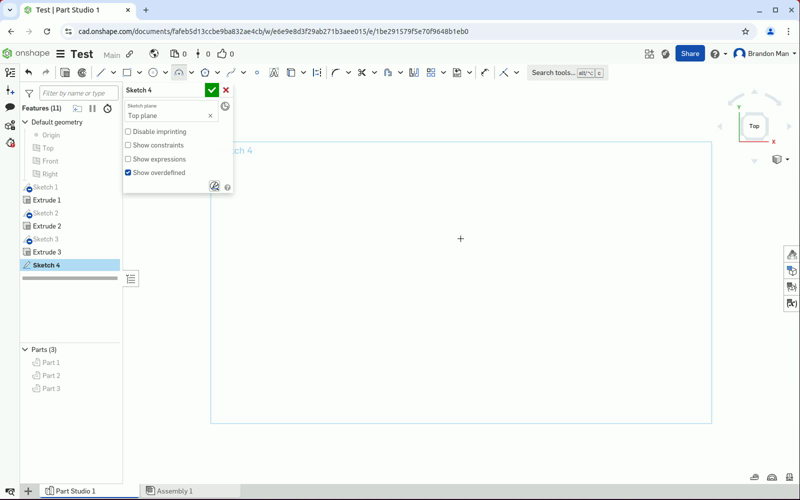
mouse_move(505, 283)
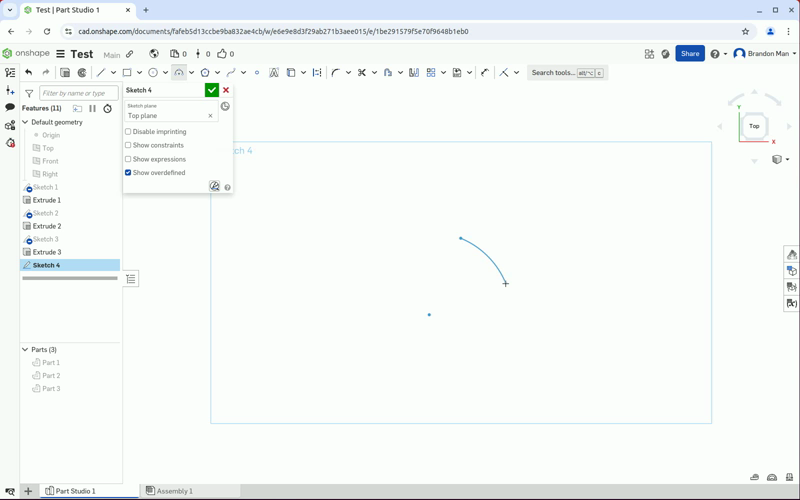
click(505, 283)
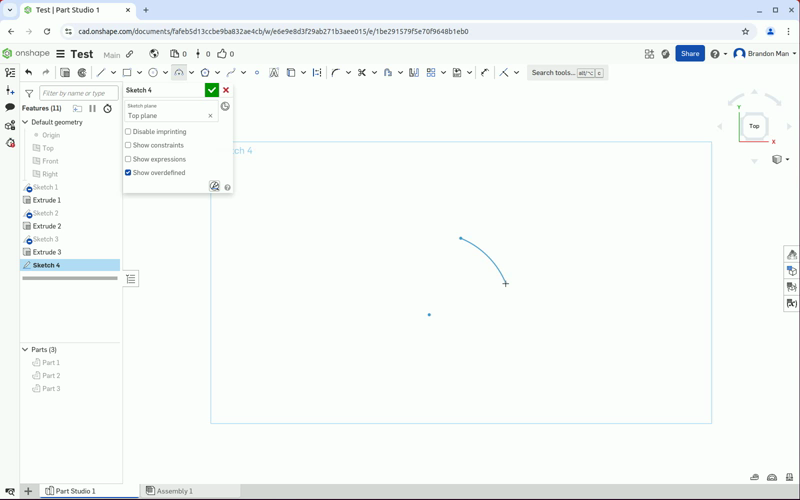
mouse_move(492, 251)
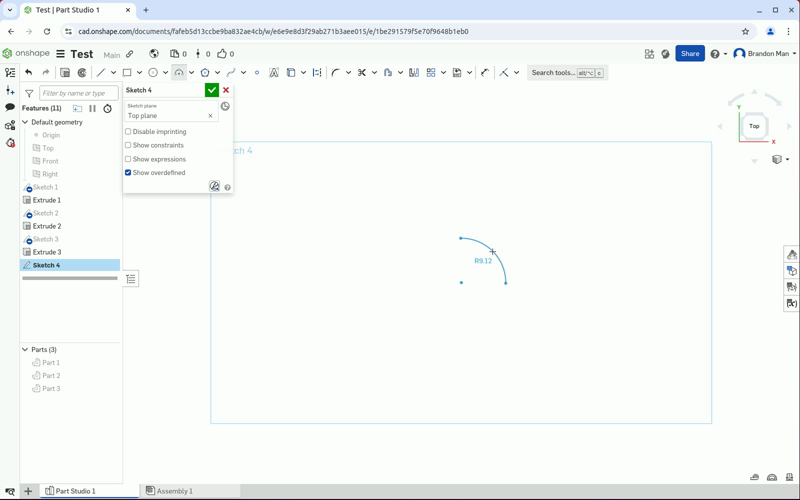
click(492, 251)
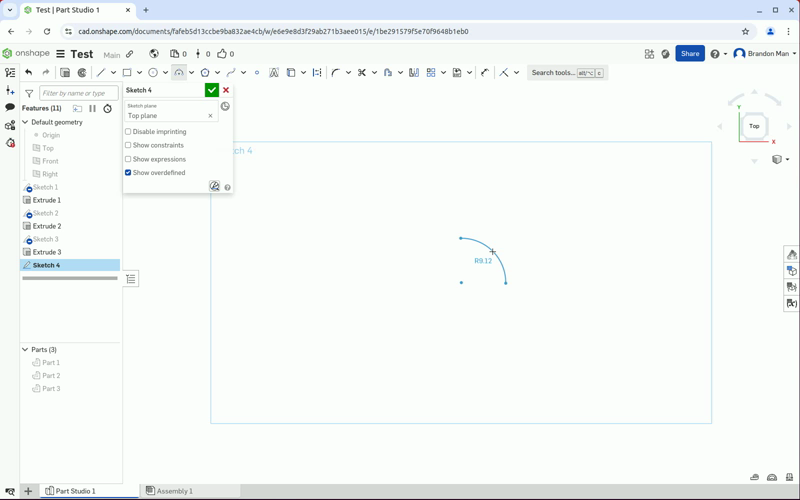
key_up(shift)
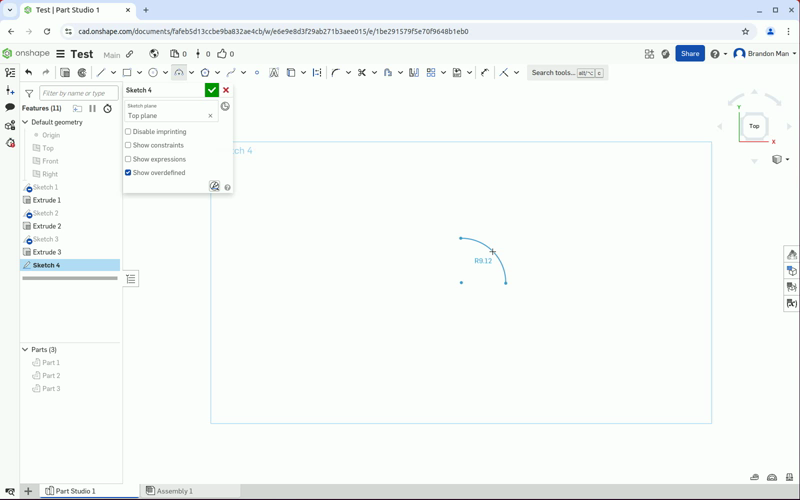
mouse_move(505, 283)
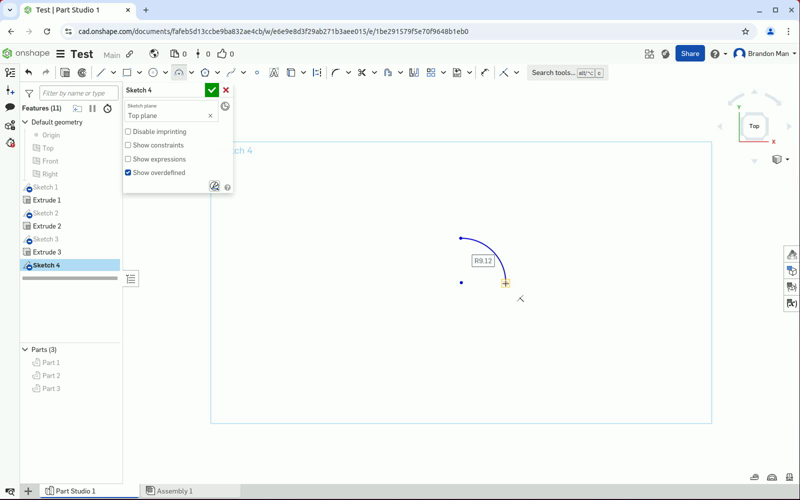
click(505, 283)
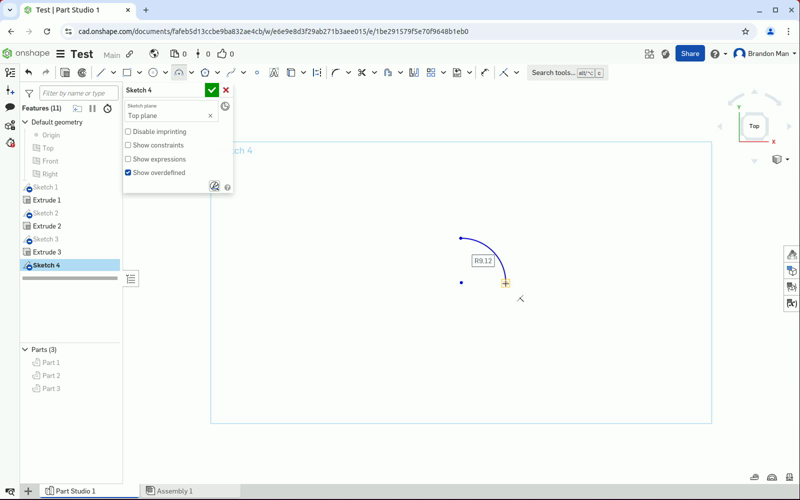
key_down(shift)
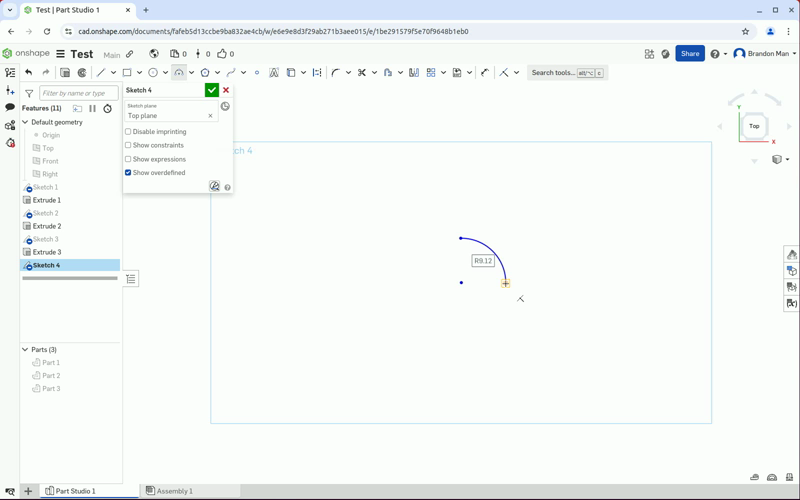
mouse_move(539, 283)
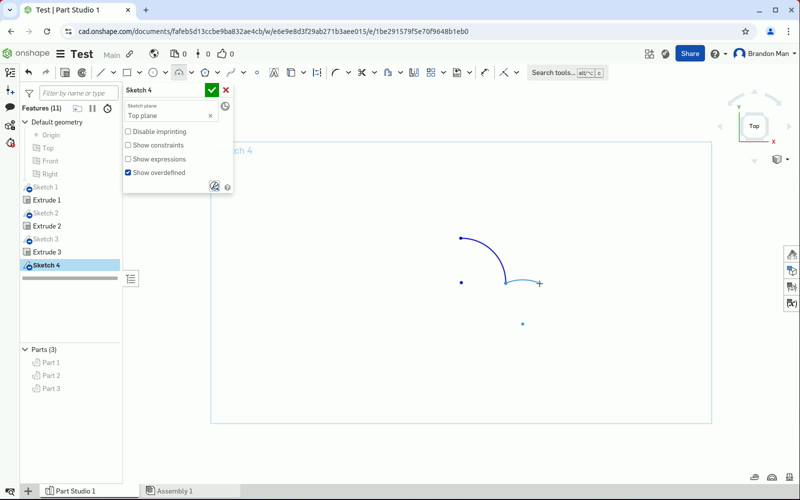
click(539, 283)
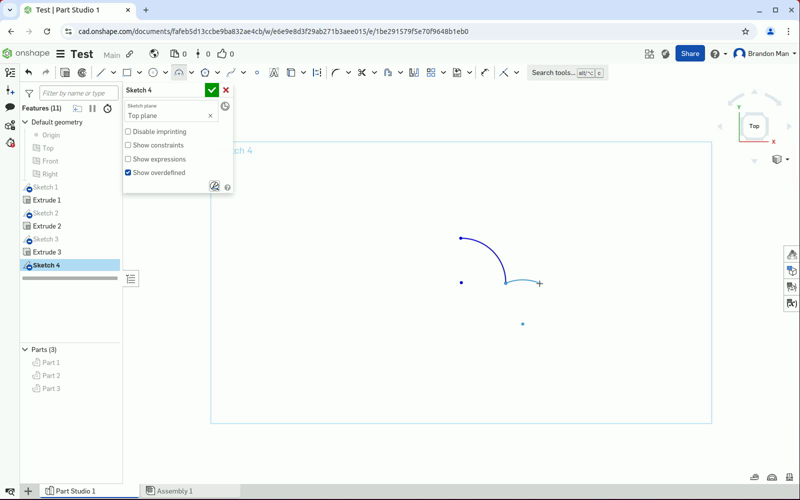
mouse_move(522, 266)
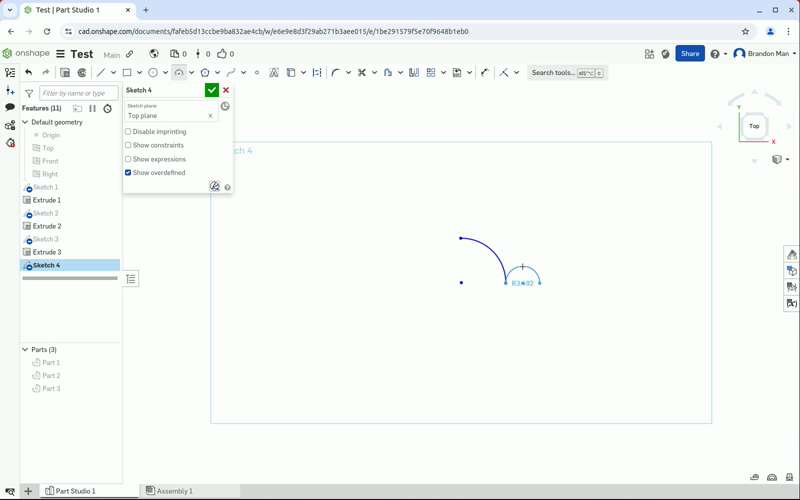
click(522, 266)
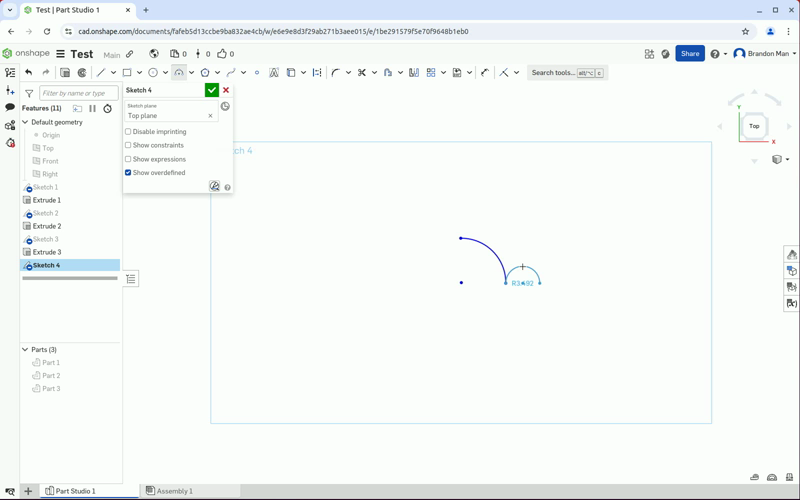
key_up(shift)
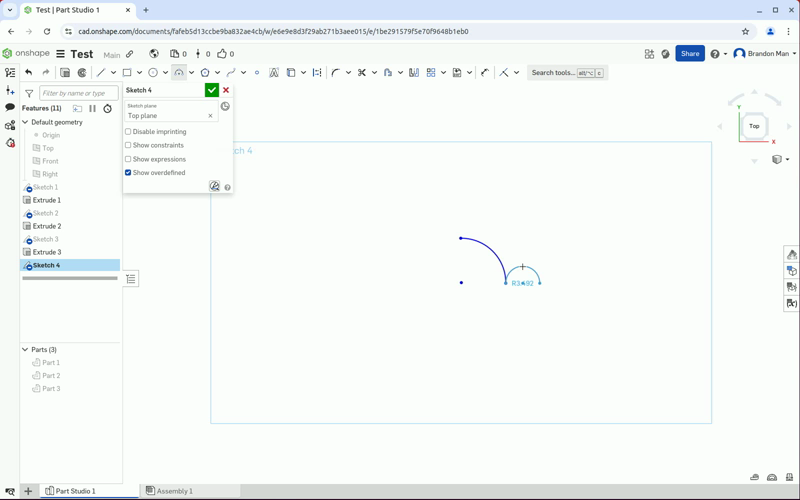
mouse_move(539, 283)
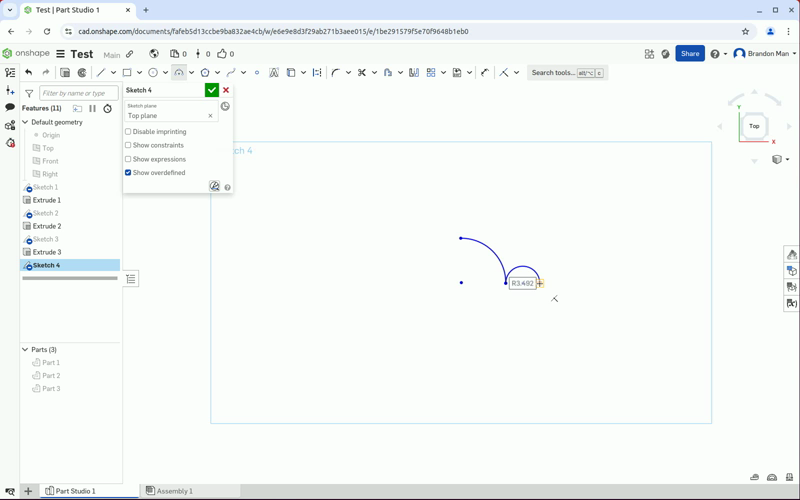
click(539, 283)
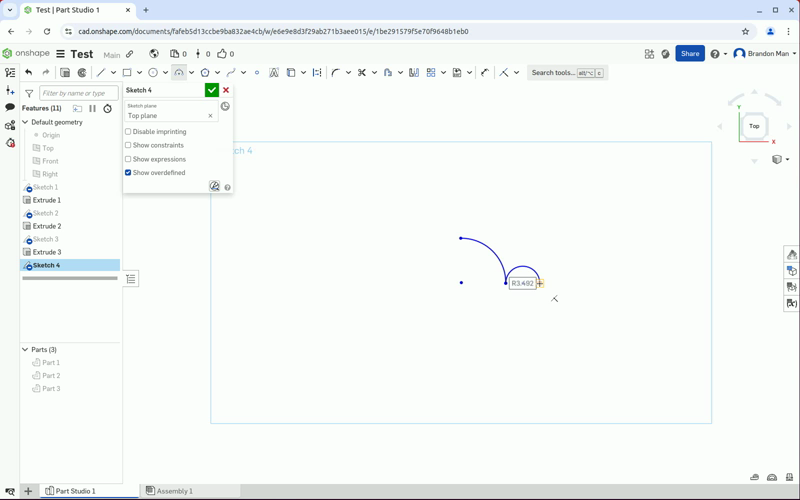
key_down(shift)
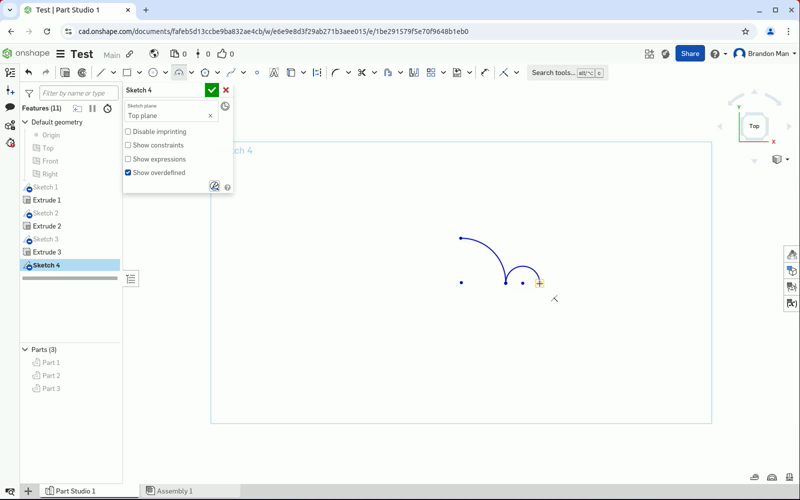
mouse_move(460, 204)
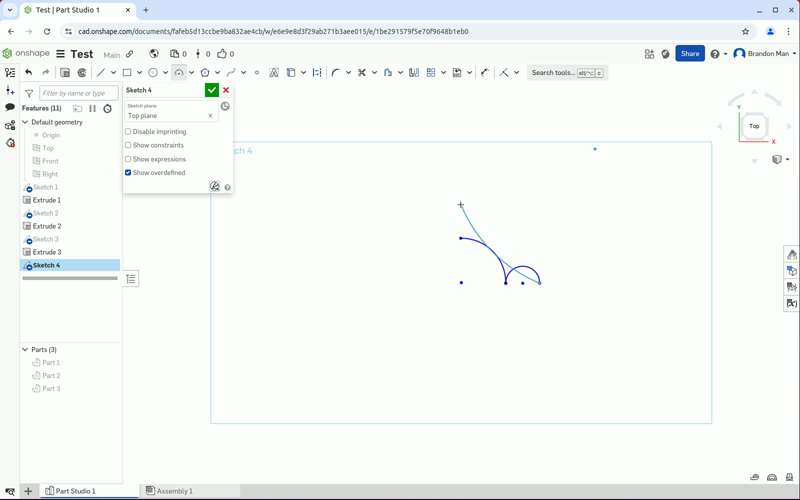
click(460, 204)
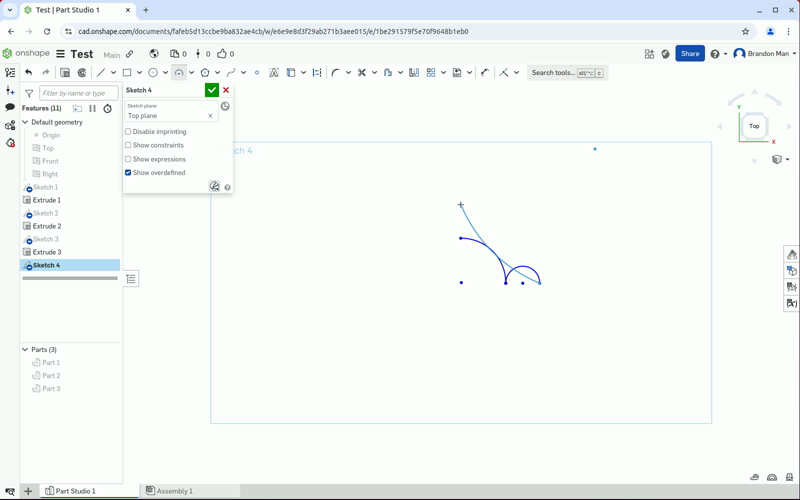
mouse_move(516, 227)
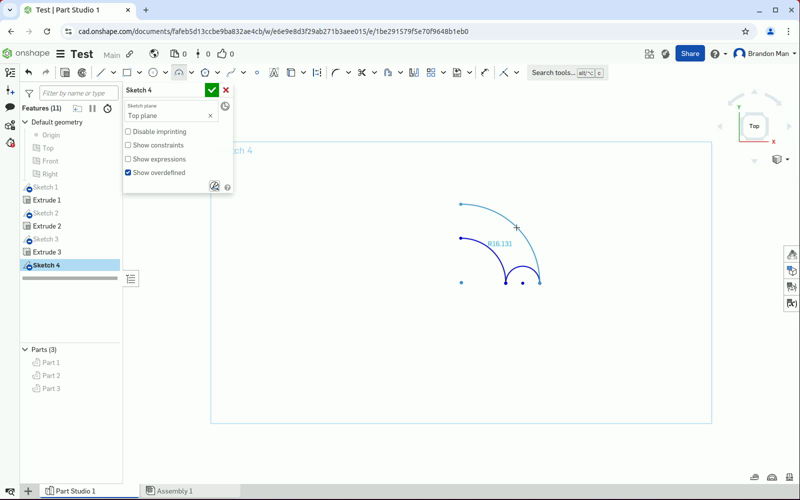
click(516, 227)
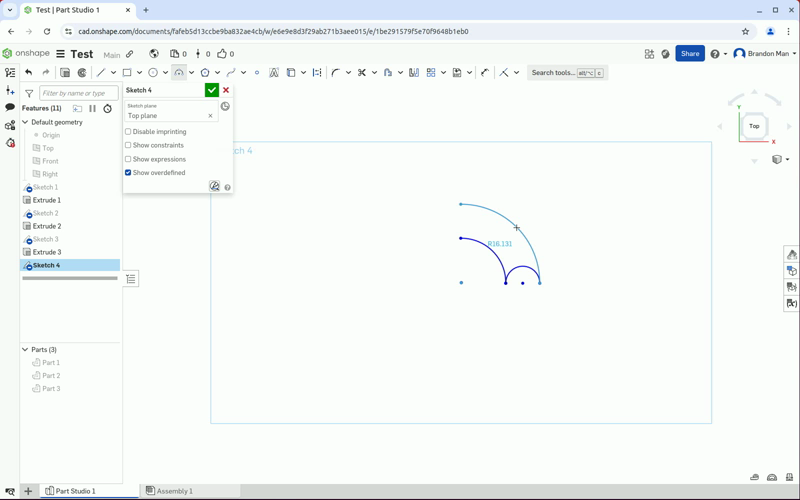
key_up(shift)
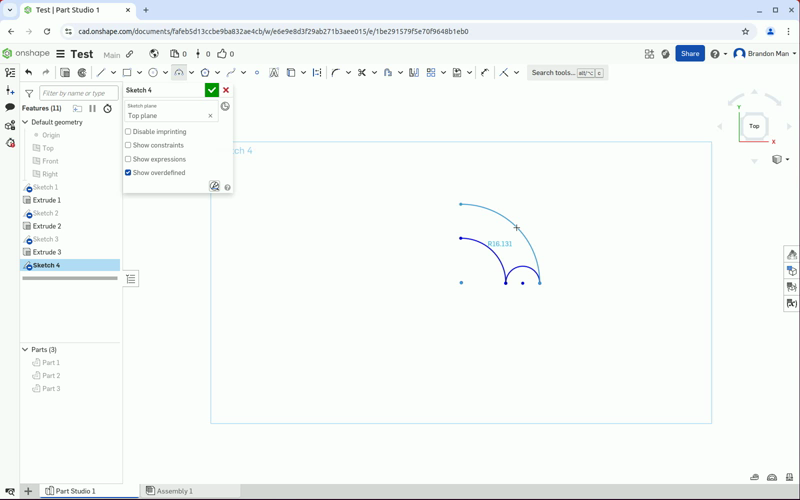
mouse_move(460, 204)
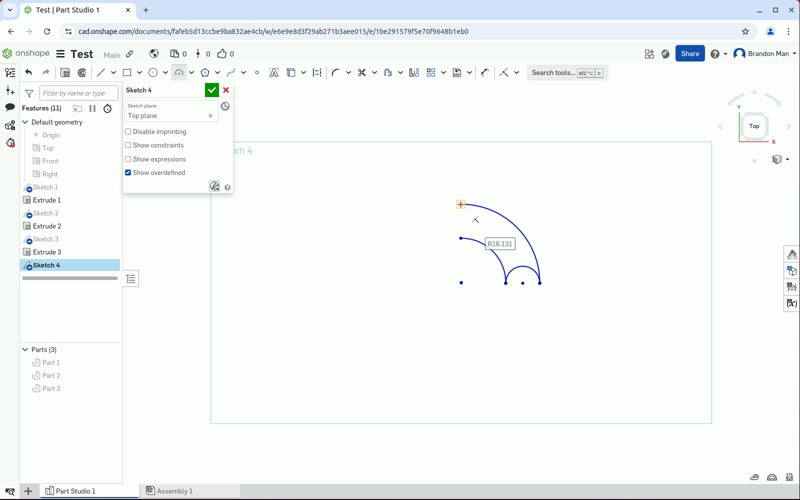
click(460, 204)
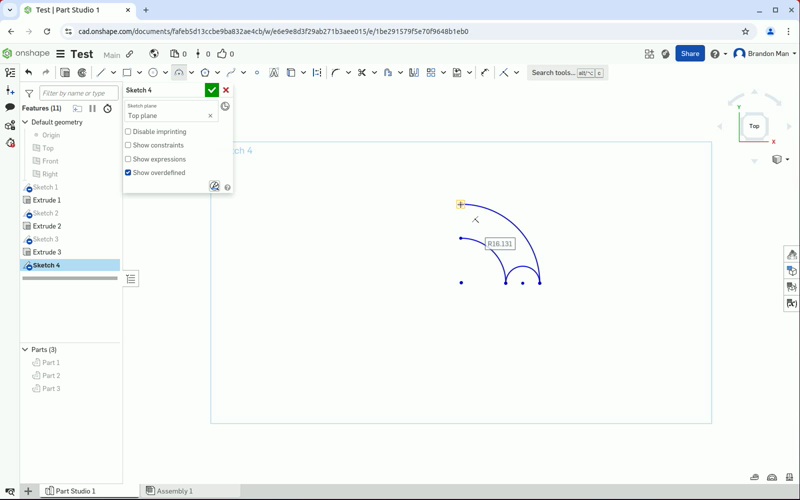
mouse_move(460, 238)
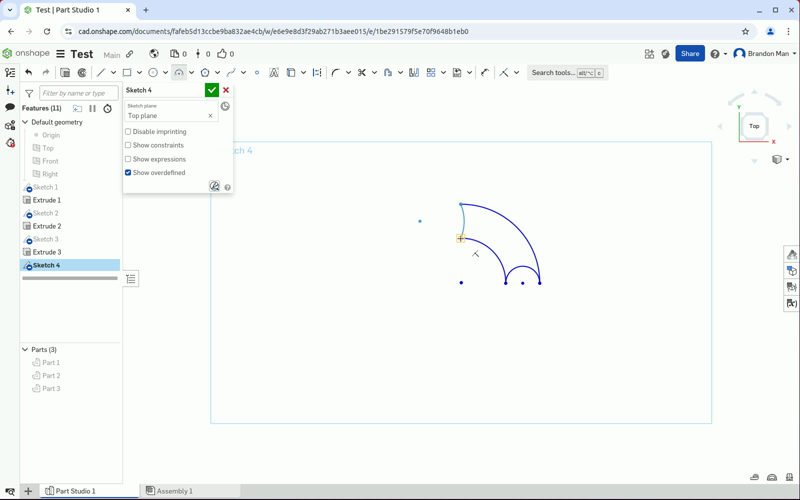
click(460, 238)
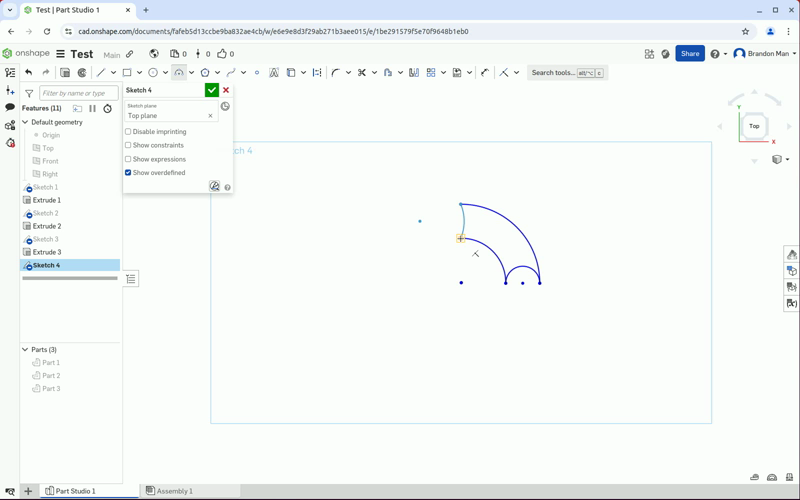
key_down(shift)
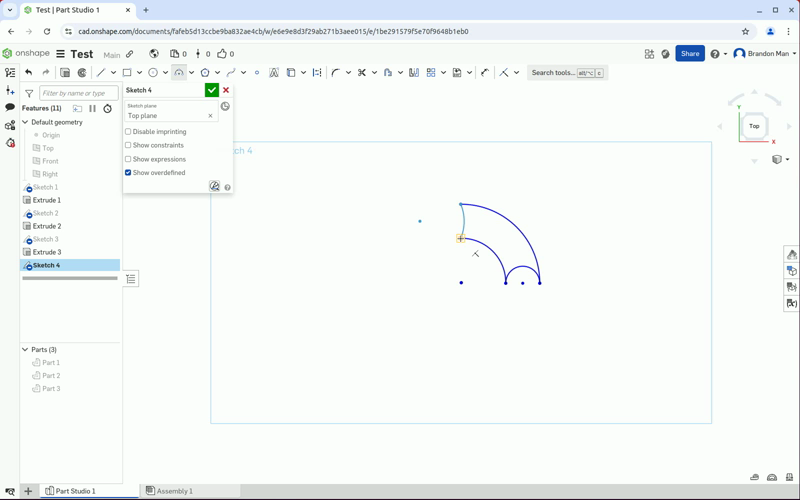
mouse_move(477, 221)
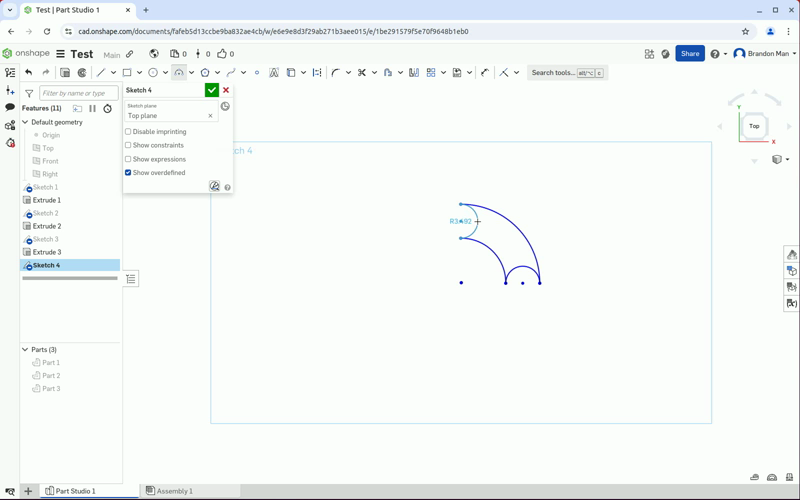
click(477, 221)
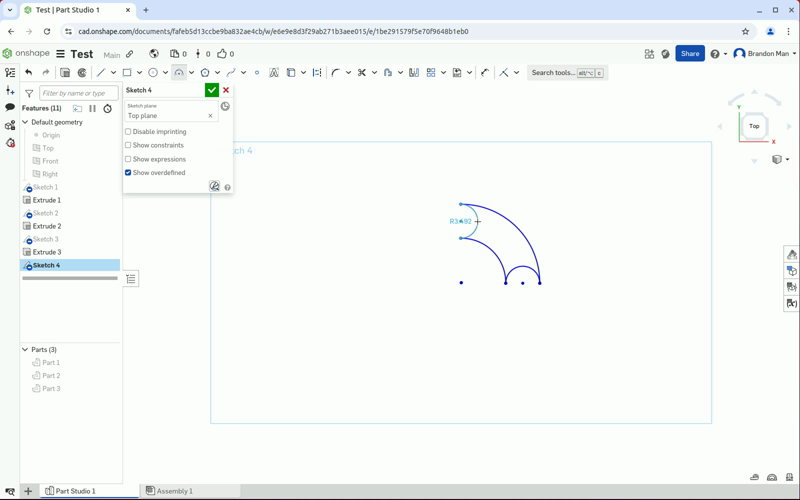
key_up(shift)
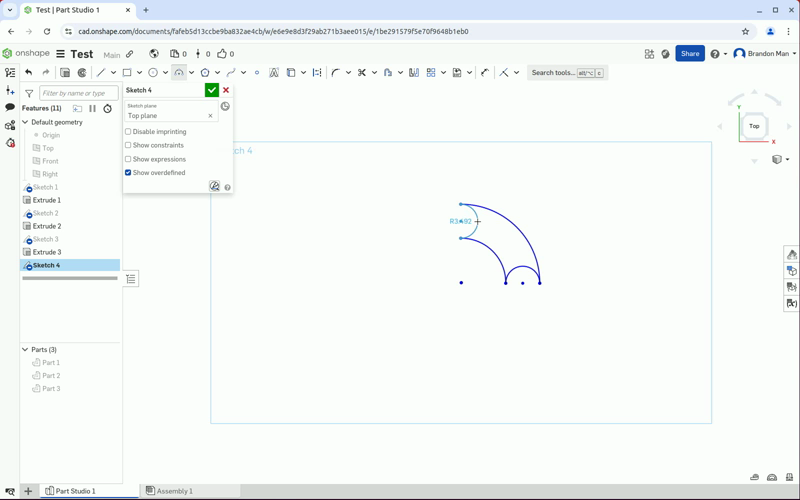
key(esc)
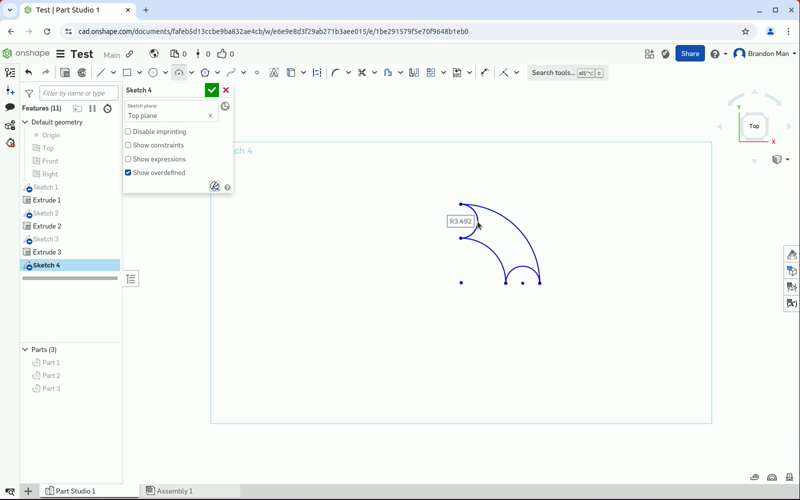
mouse_move(524, 258)
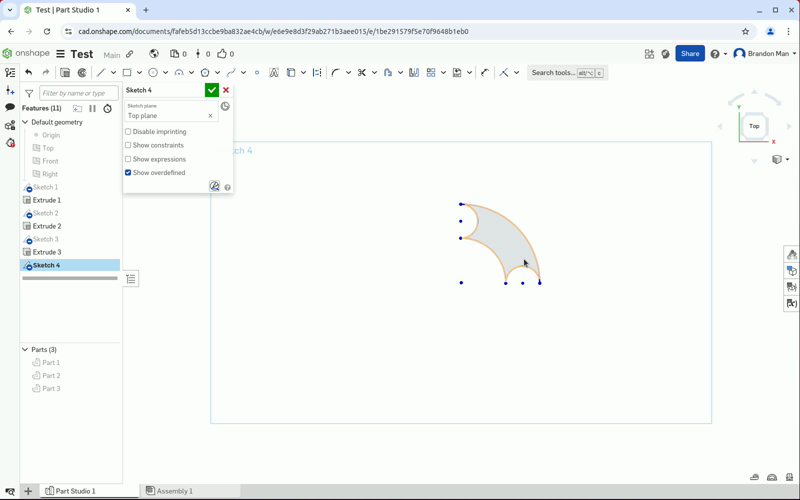
click(524, 258)
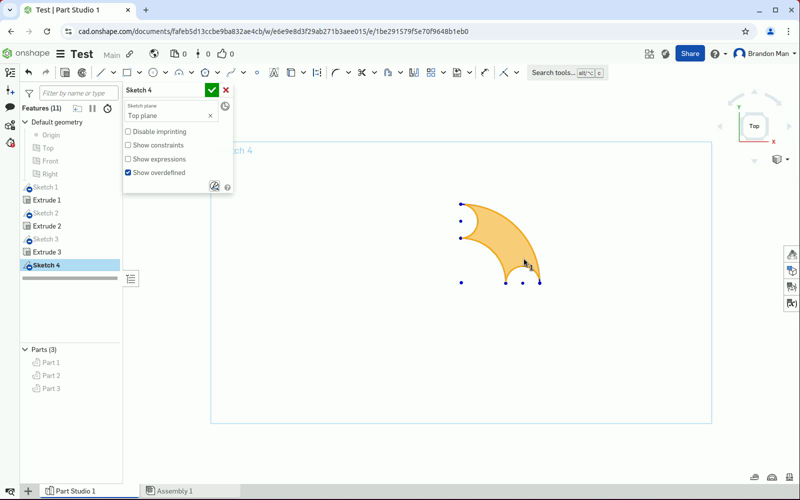
mouse_move(73, 352)
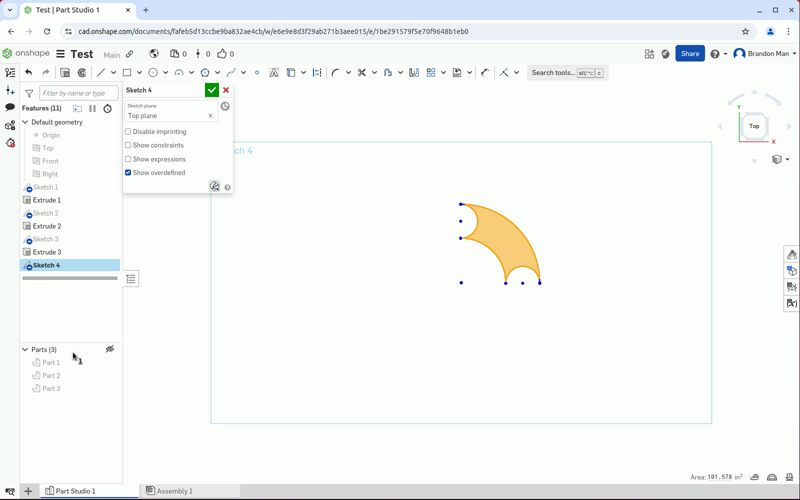
key(shift+y)
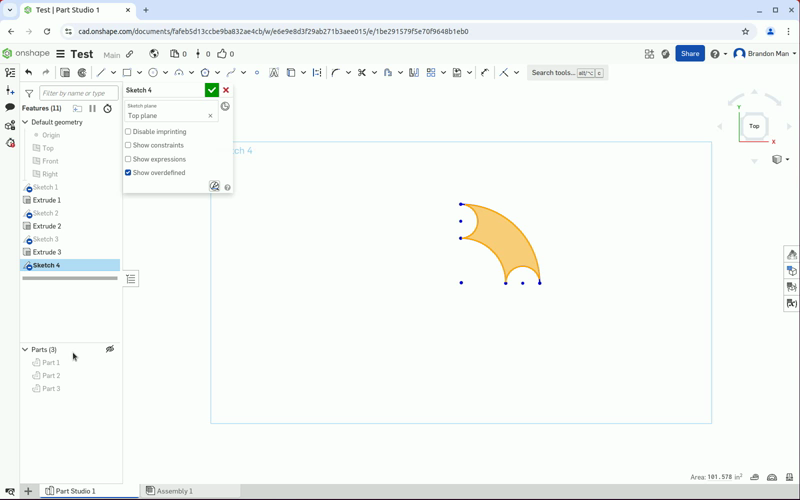
key(shift+e)
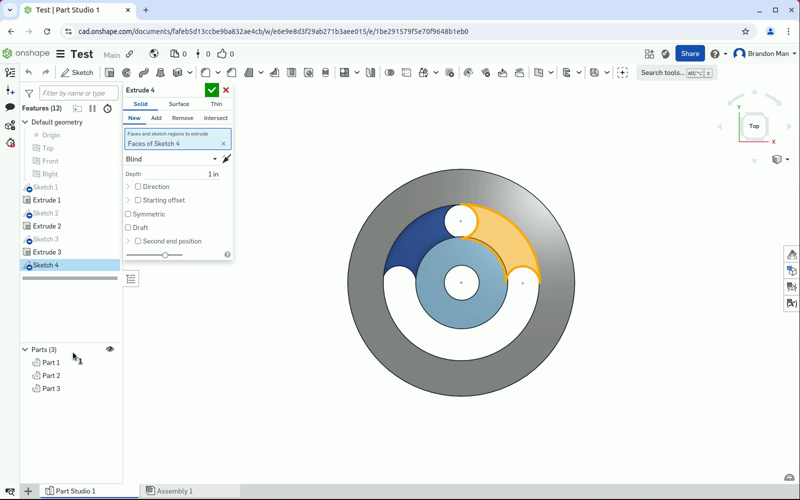
mouse_move(143, 106)
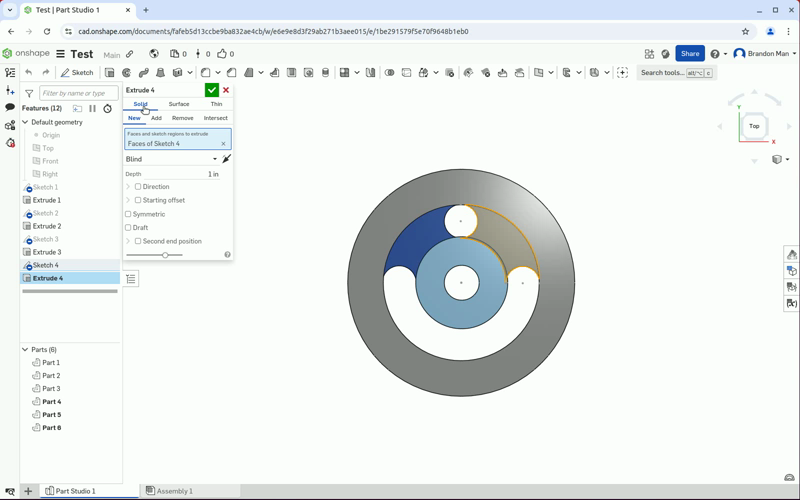
click(143, 106)
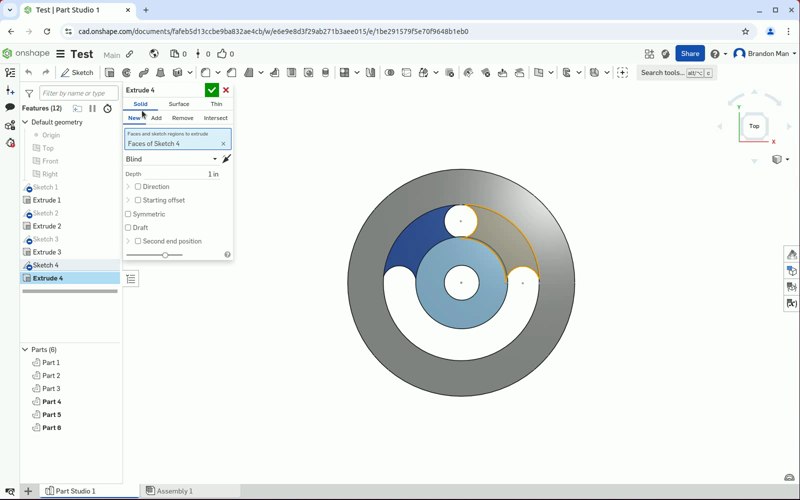
mouse_move(137, 120)
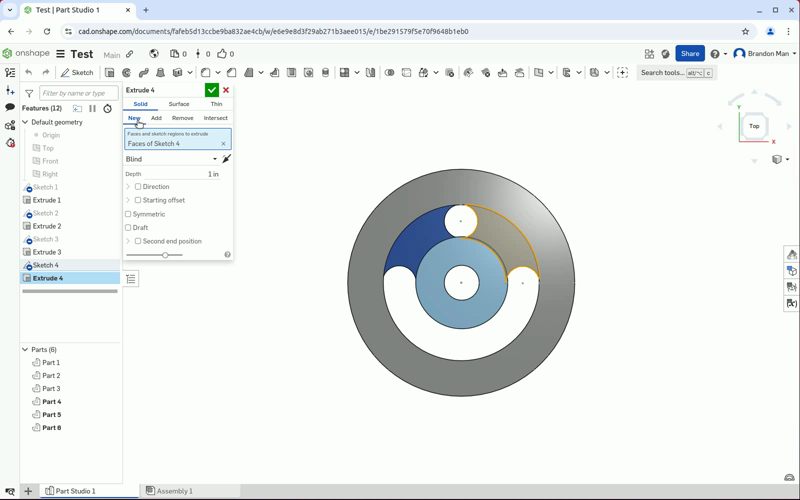
click(137, 120)
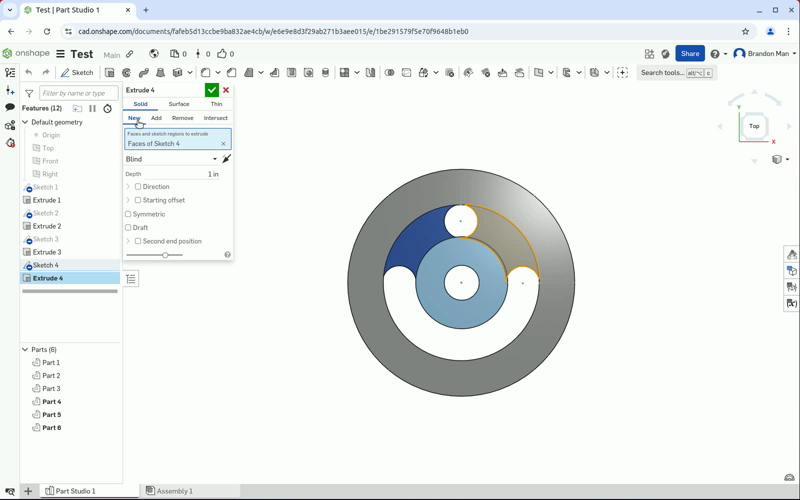
key(tab, 4)
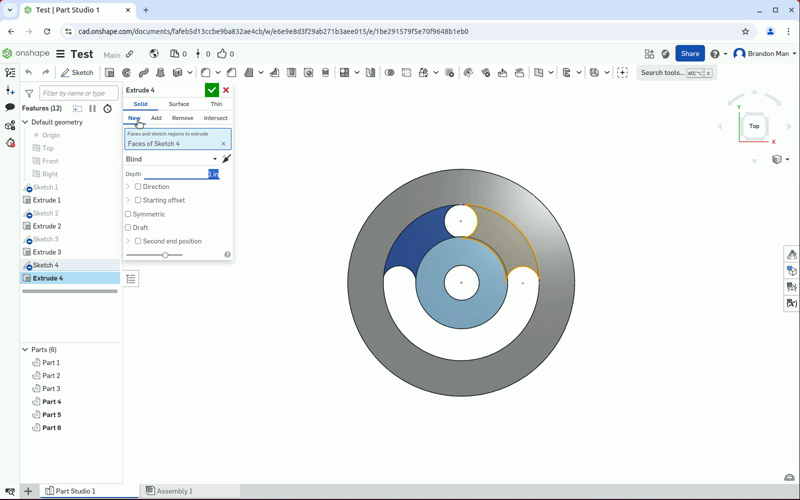
text(9.148)
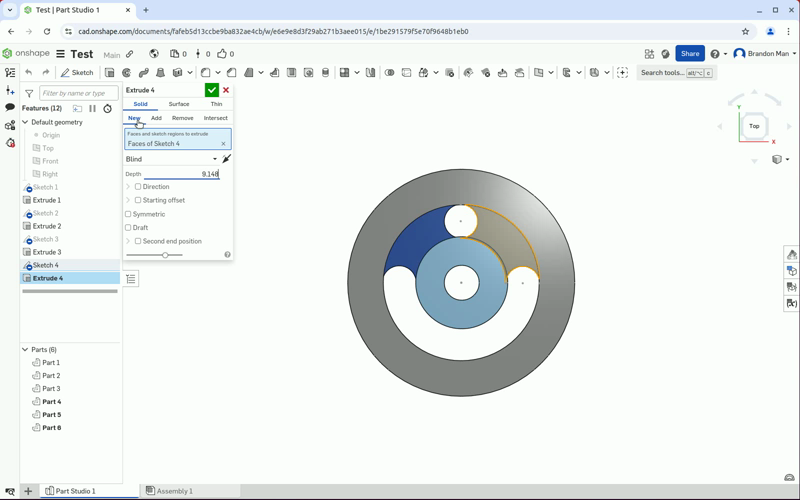
key(tab, 3)
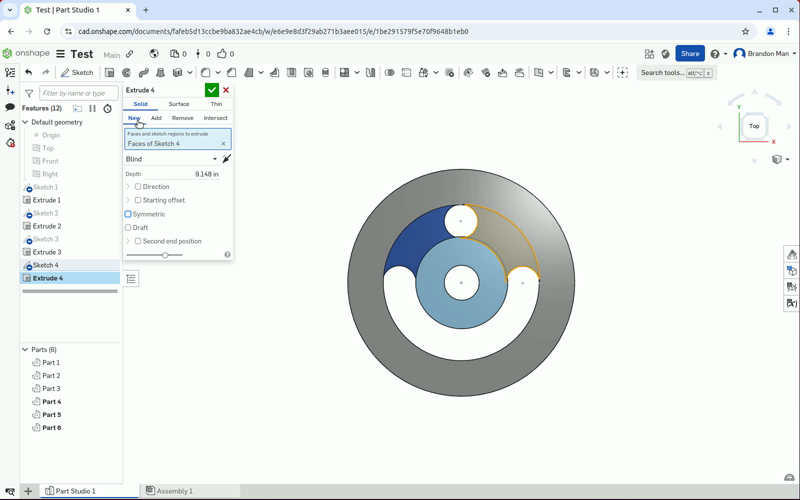
key(space)
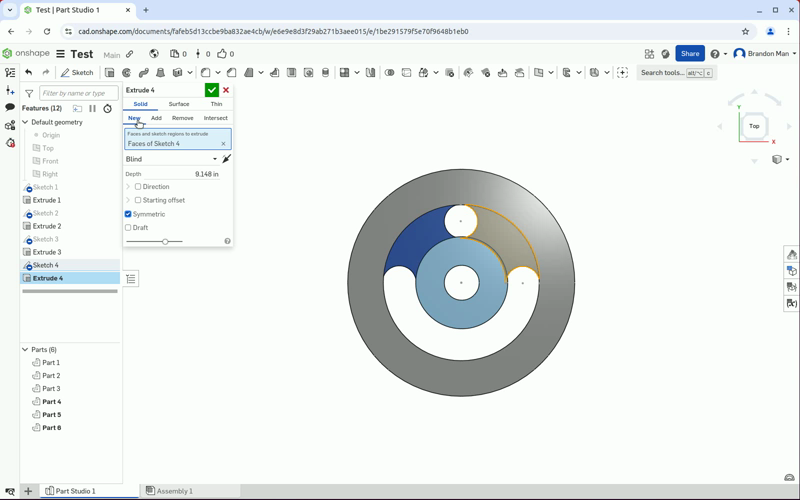
key(enter)
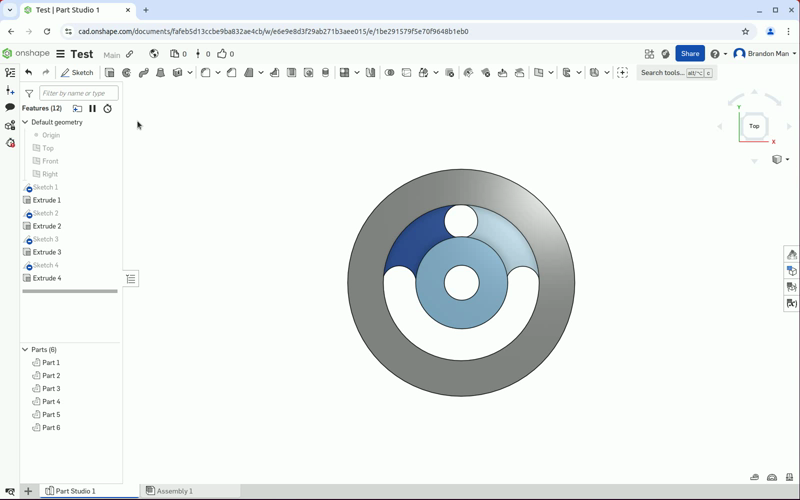
key(shift+h)
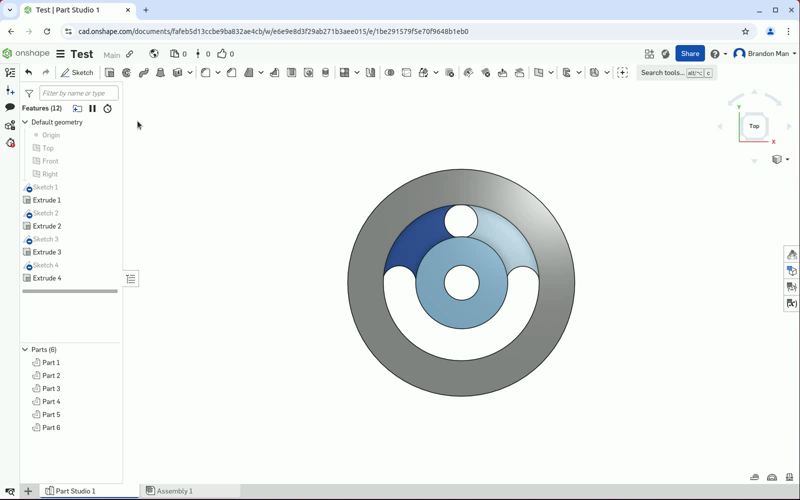
key(shift+h)
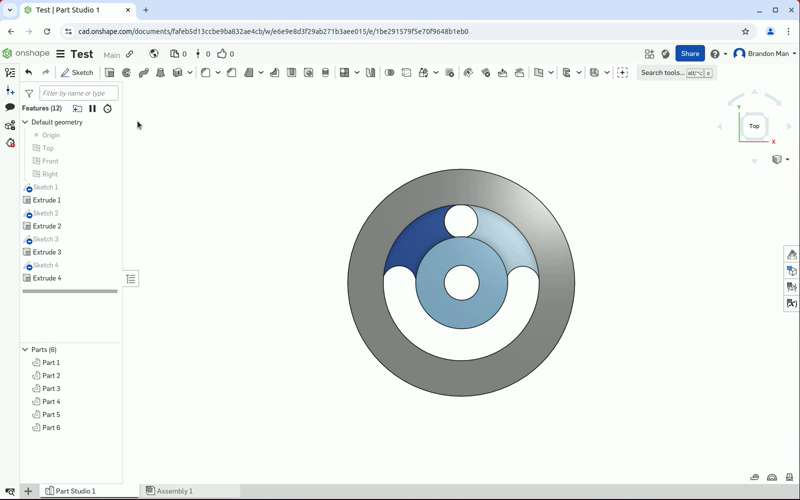
mouse_move(73, 189)
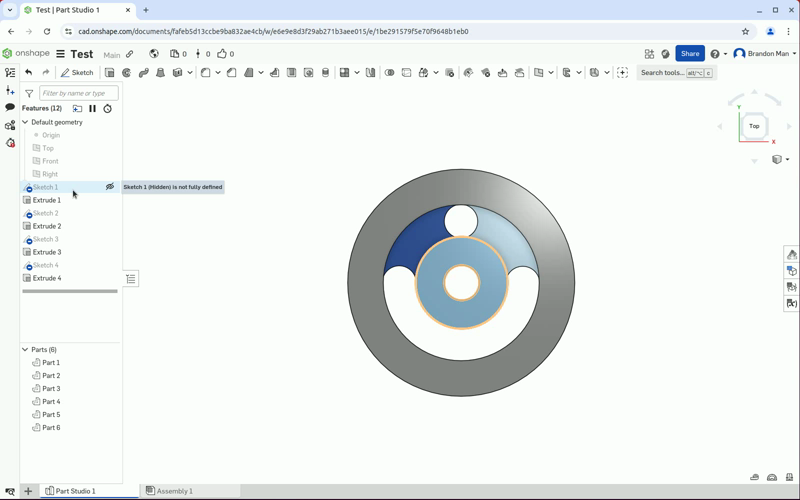
click(73, 189)
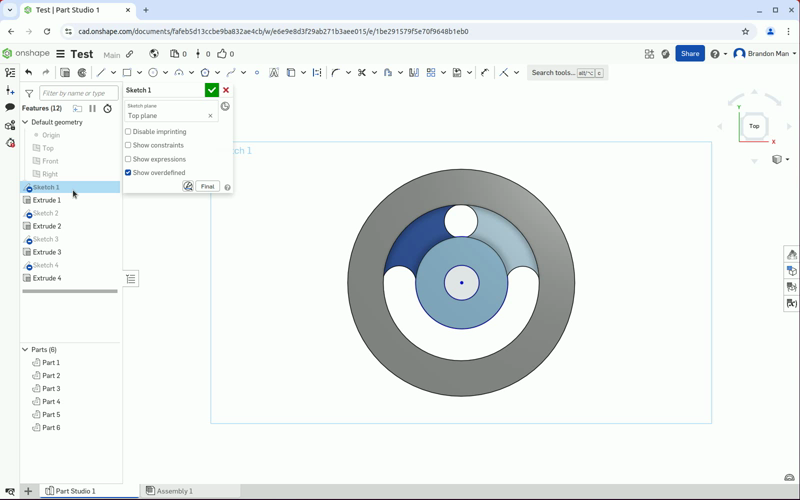
mouse_move(229, 92)
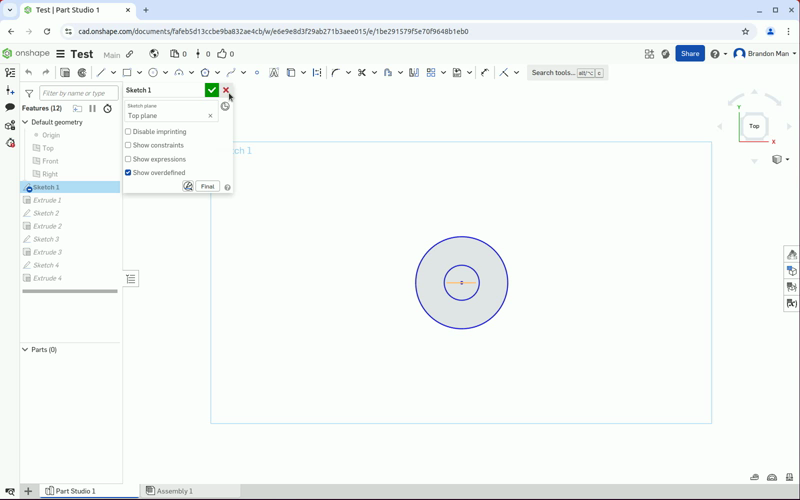
click(229, 92)
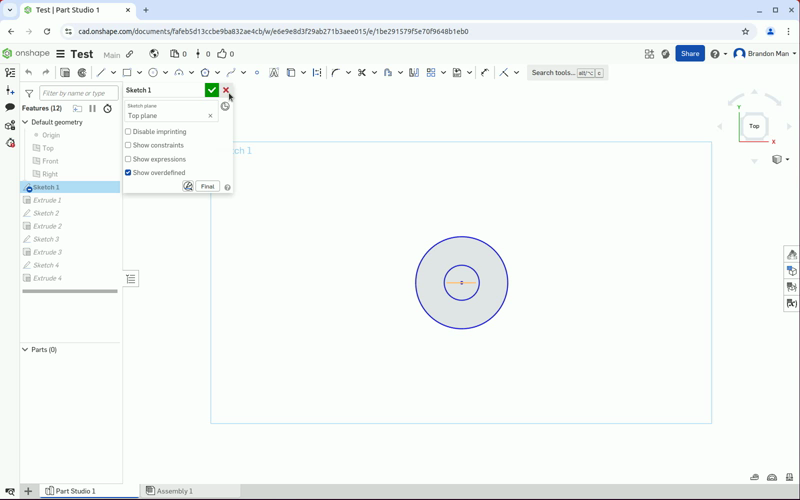
key(shift+s)
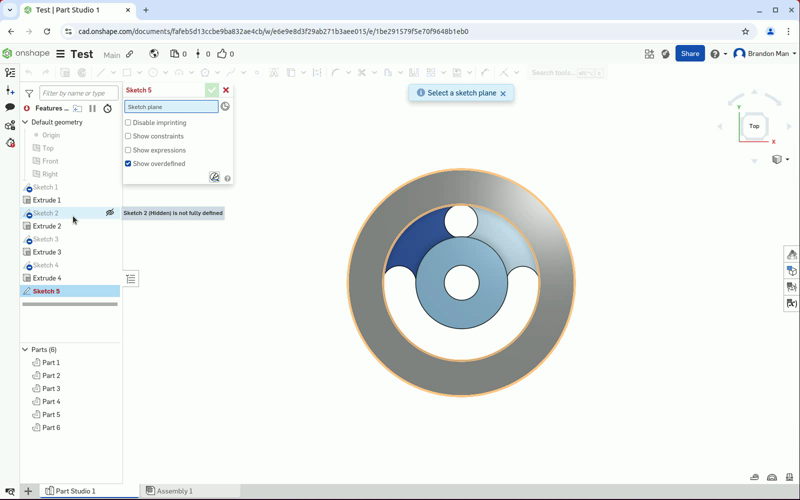
scroll(3)
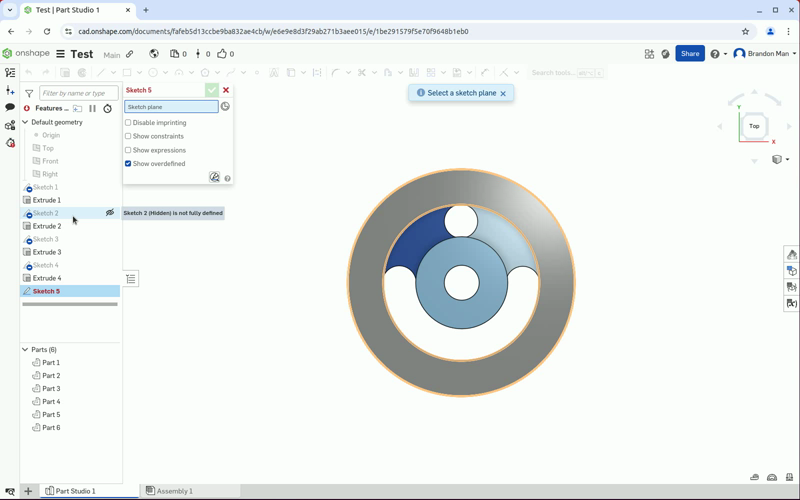
mouse_move(73, 150)
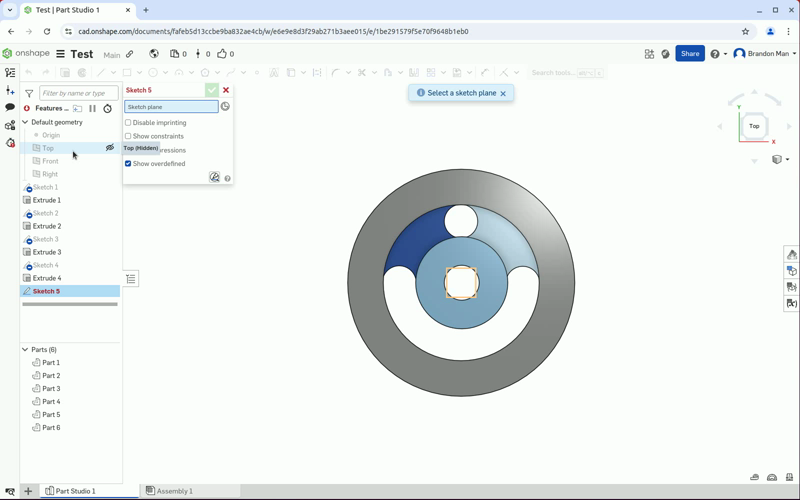
click(73, 150)
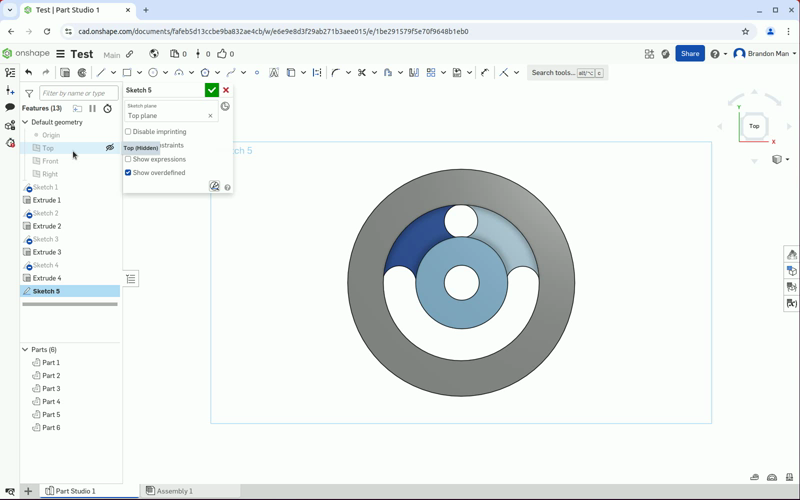
mouse_move(73, 352)
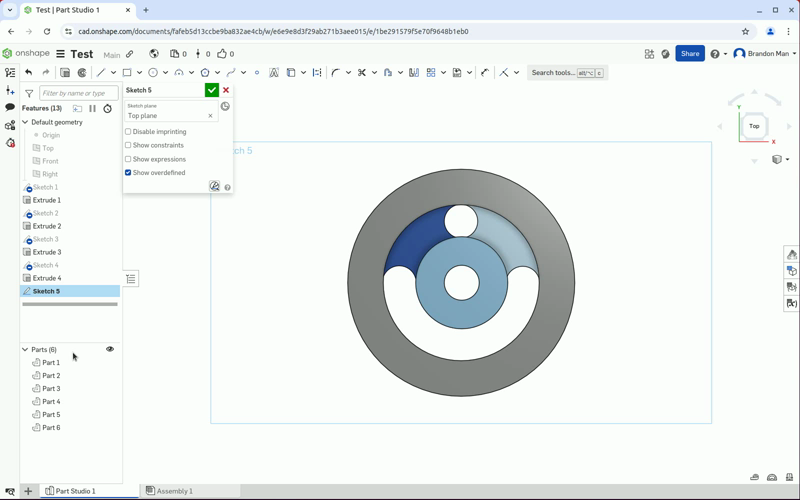
key(y)
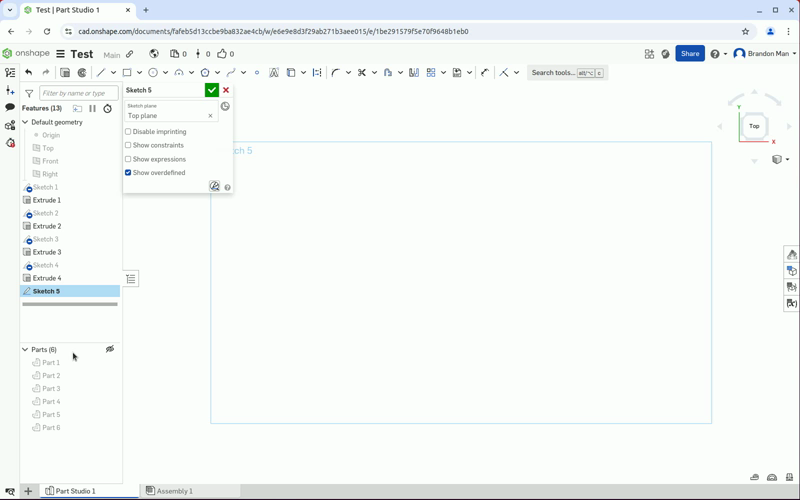
key(a)
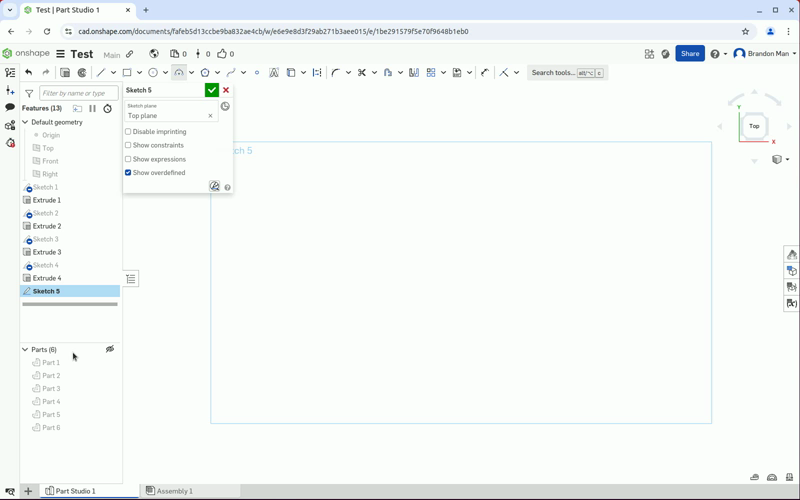
key_down(shift)
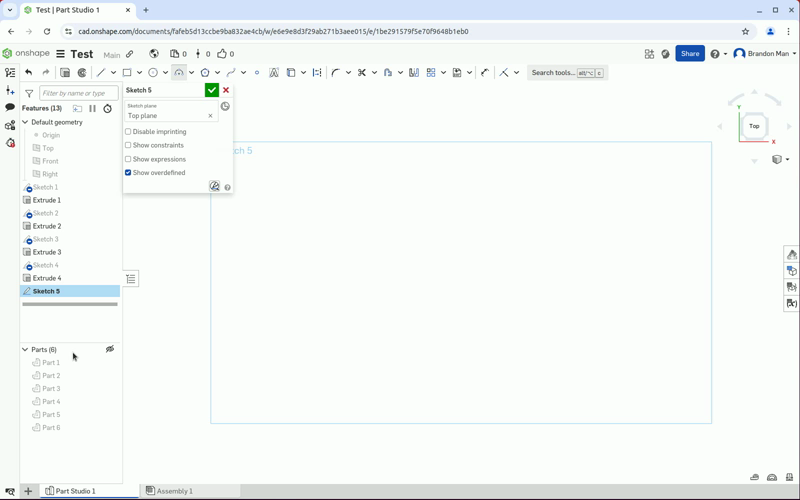
mouse_move(460, 361)
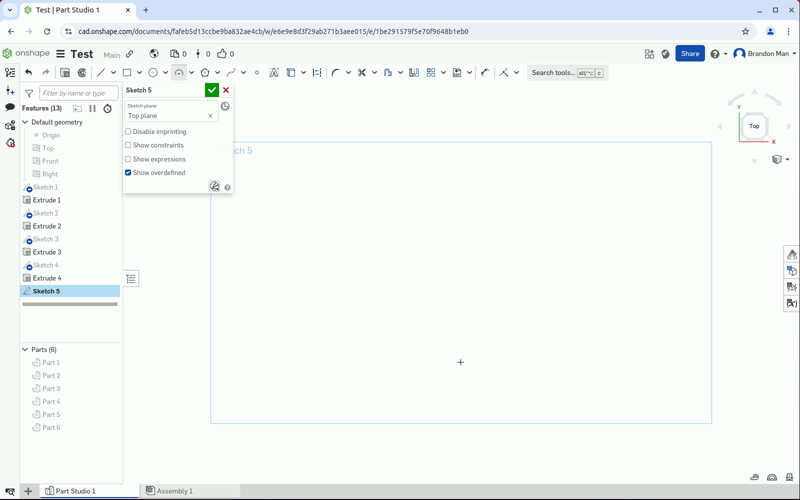
click(460, 361)
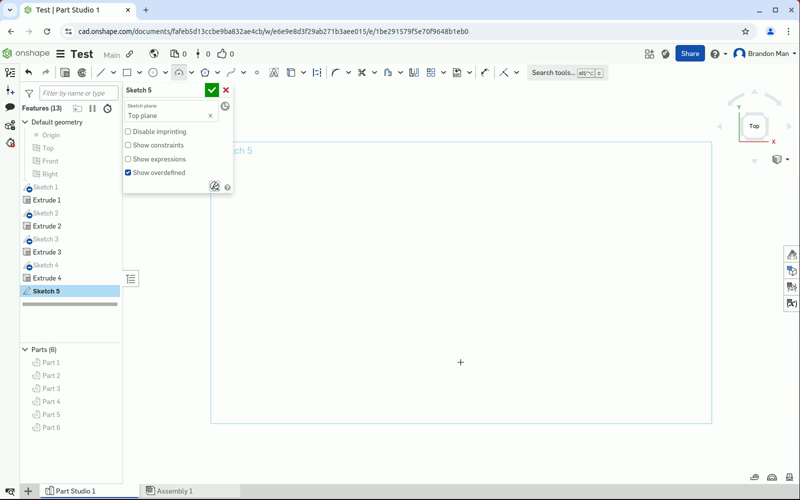
key_up(shift)
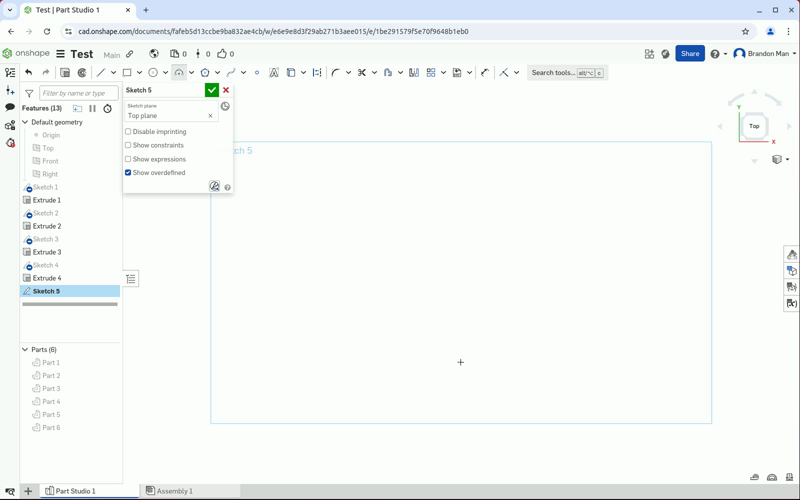
key_down(shift)
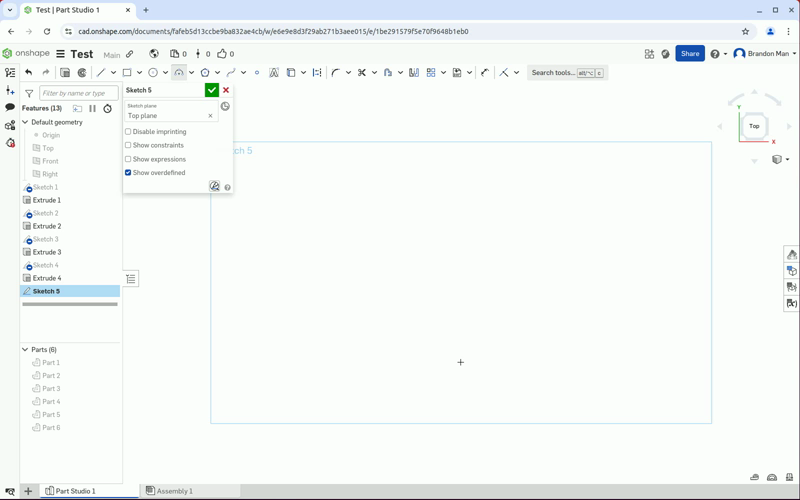
mouse_move(539, 282)
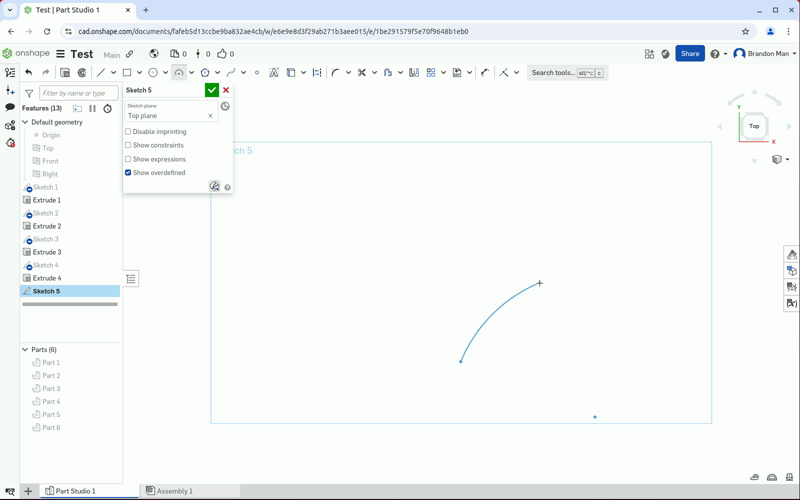
click(539, 282)
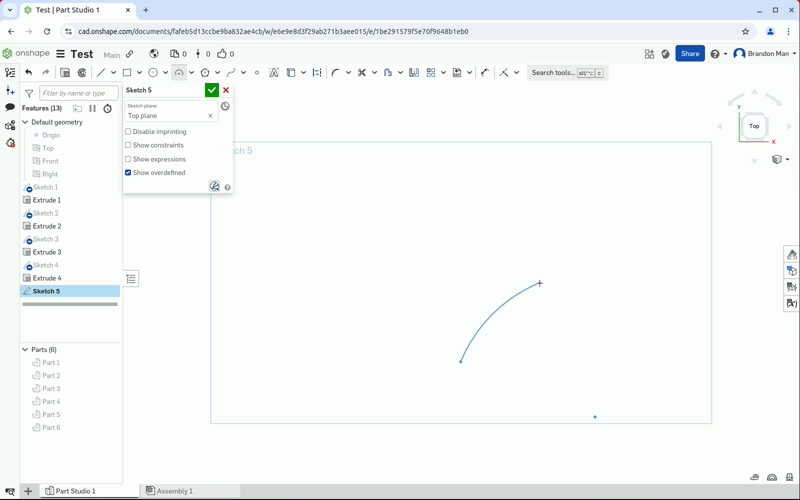
mouse_move(516, 338)
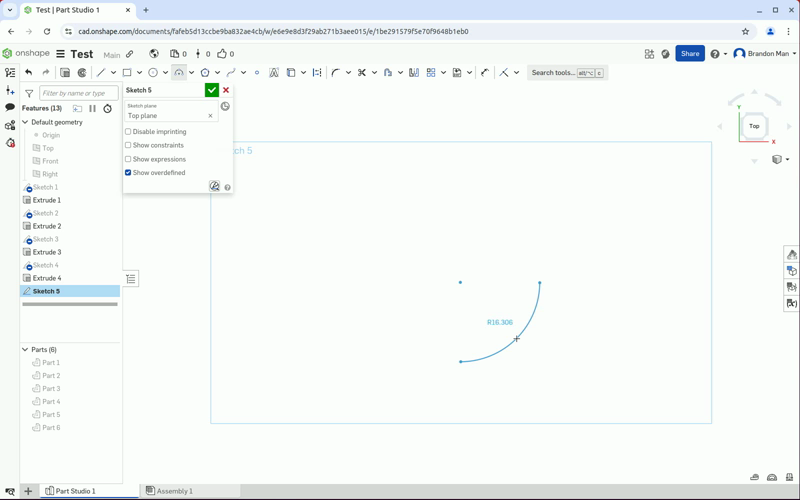
click(516, 338)
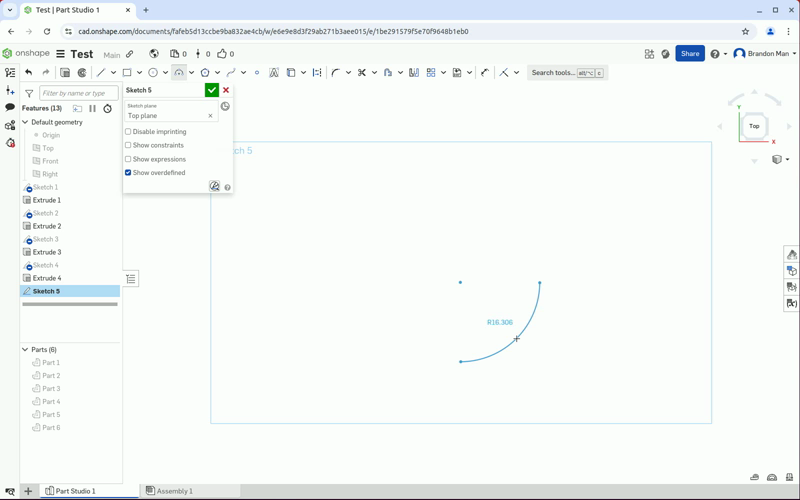
key_up(shift)
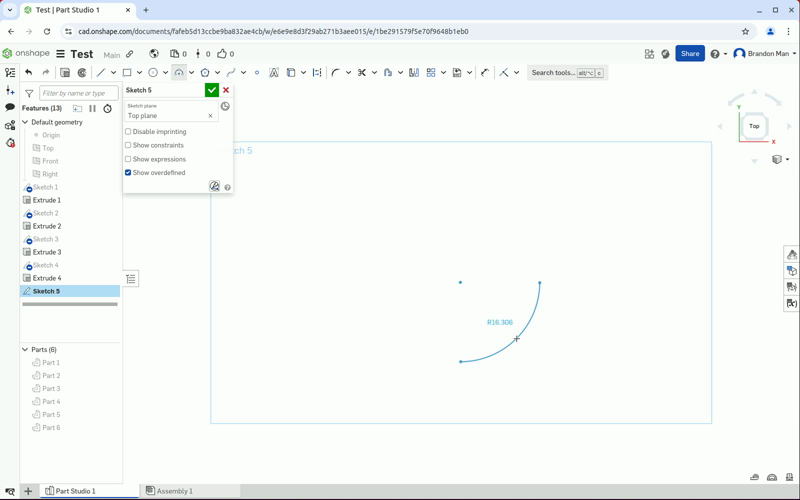
mouse_move(539, 282)
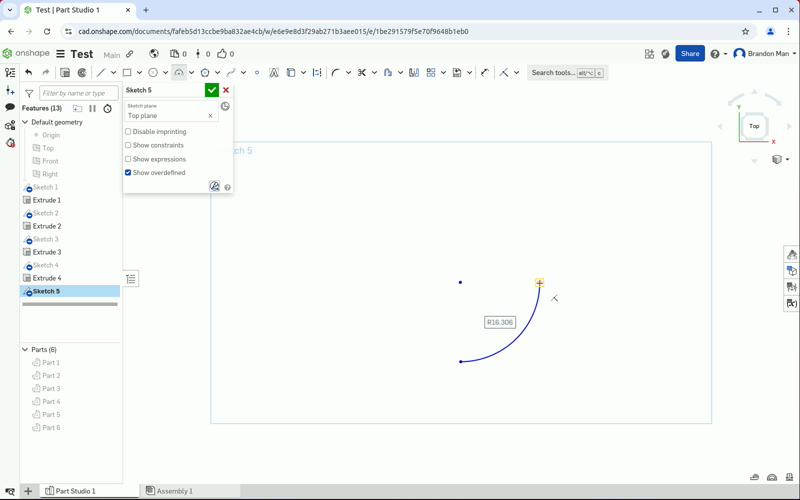
click(539, 282)
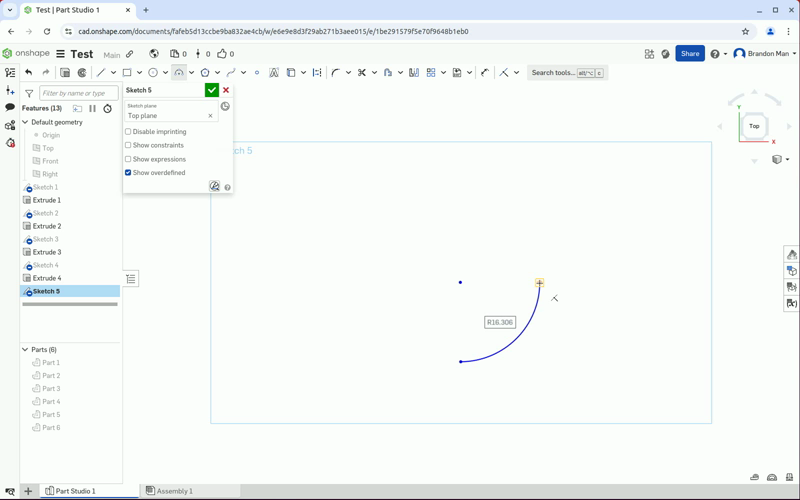
key_down(shift)
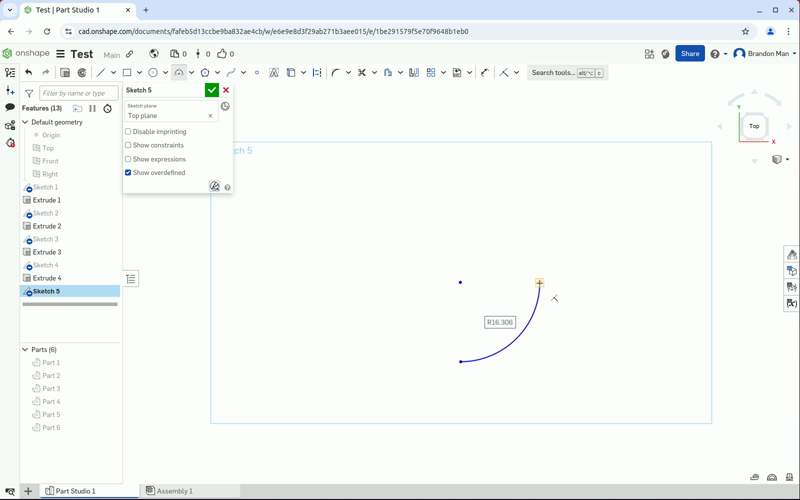
mouse_move(505, 282)
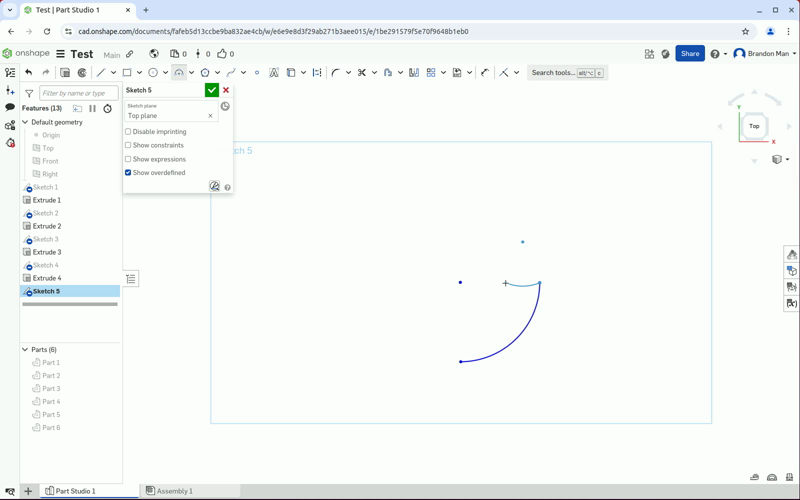
click(505, 282)
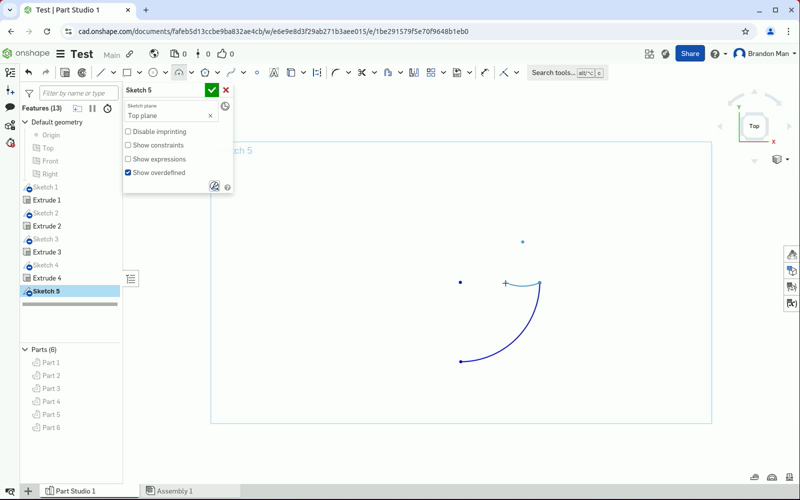
mouse_move(522, 299)
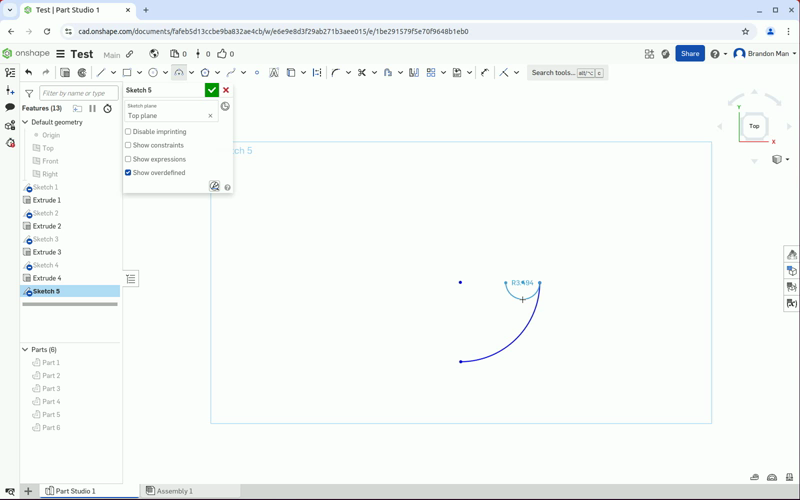
click(522, 299)
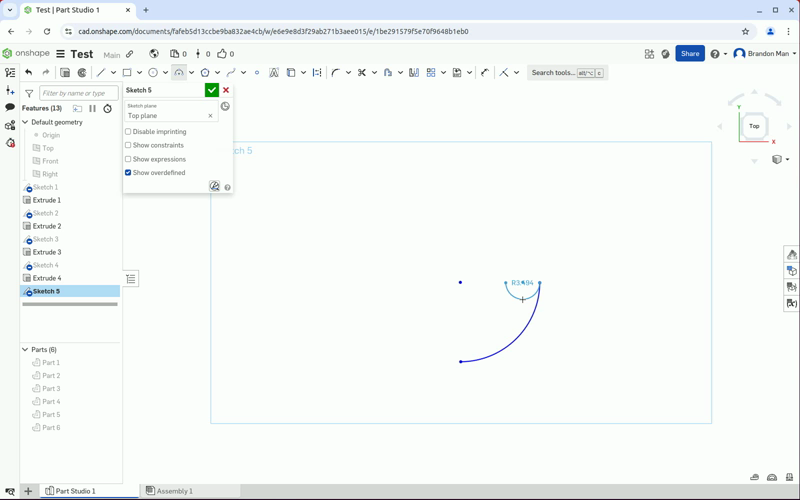
key_up(shift)
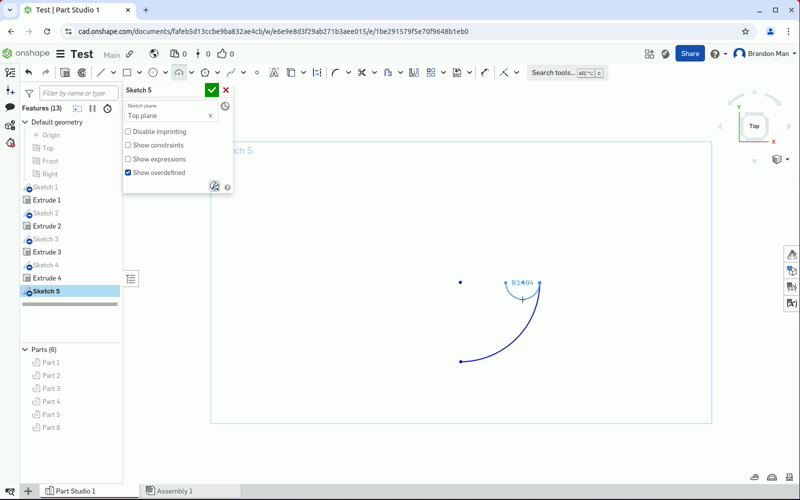
mouse_move(505, 282)
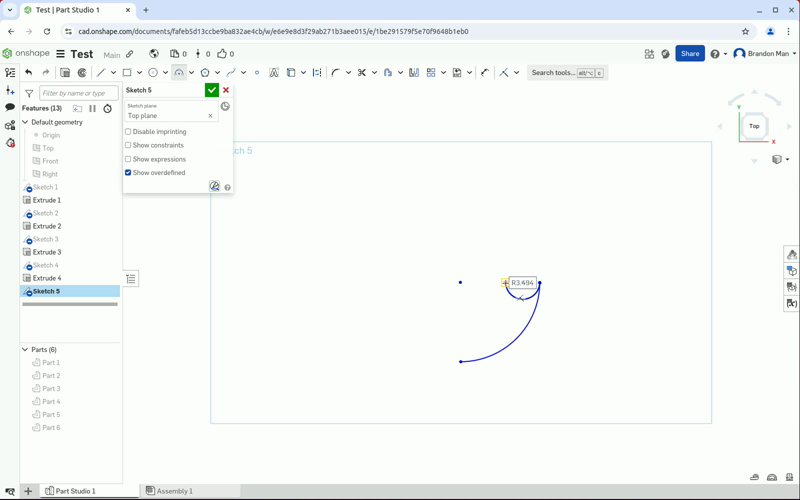
click(505, 282)
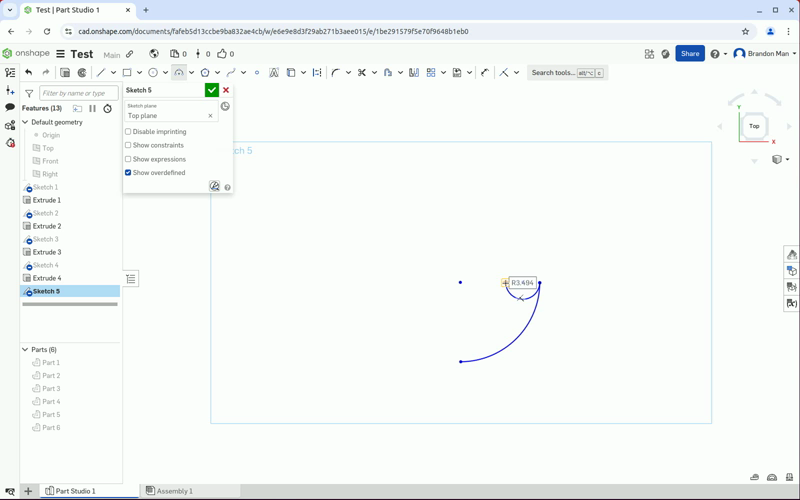
key_down(shift)
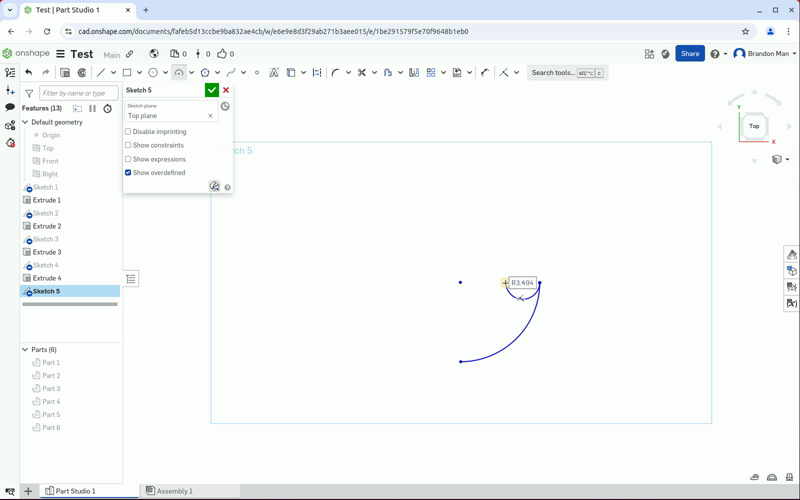
mouse_move(460, 327)
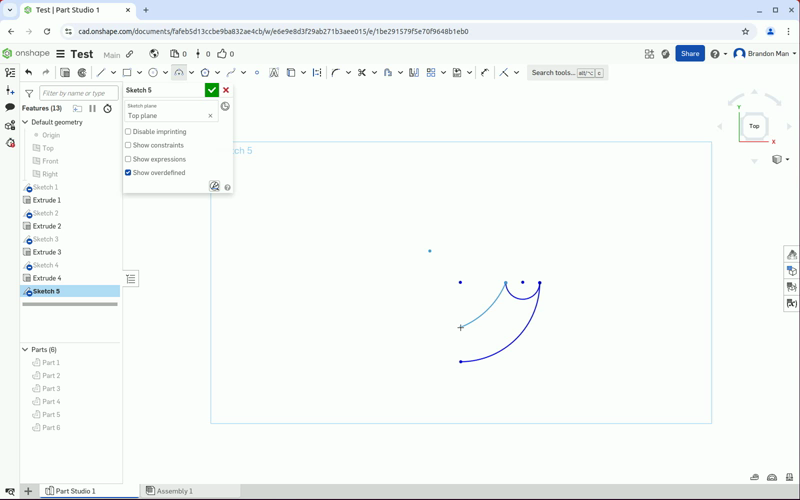
click(460, 327)
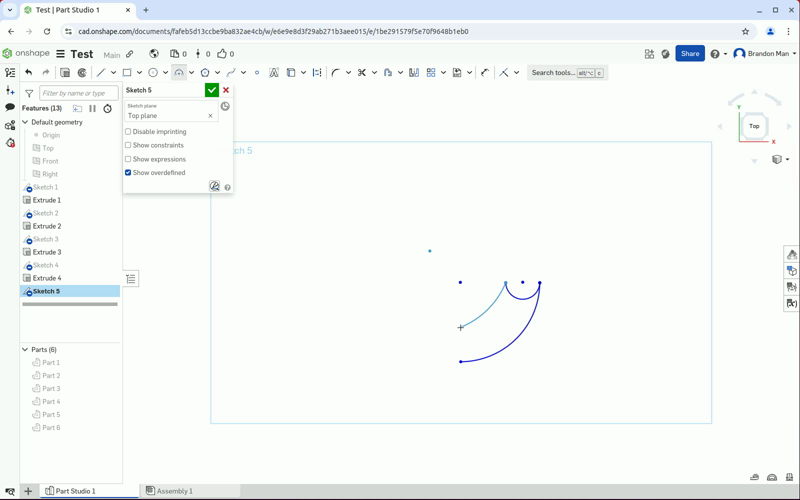
mouse_move(492, 314)
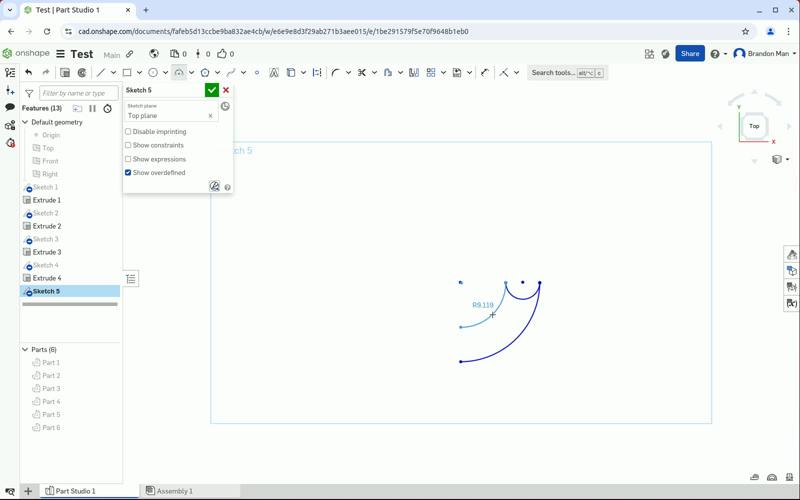
click(492, 314)
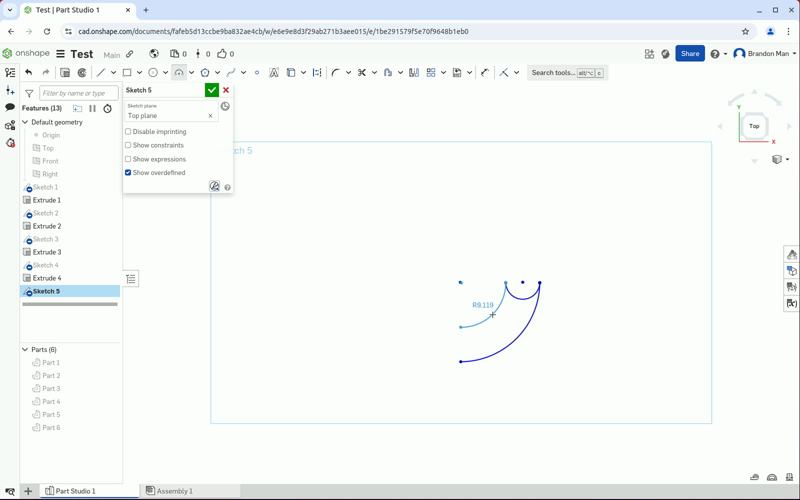
key_up(shift)
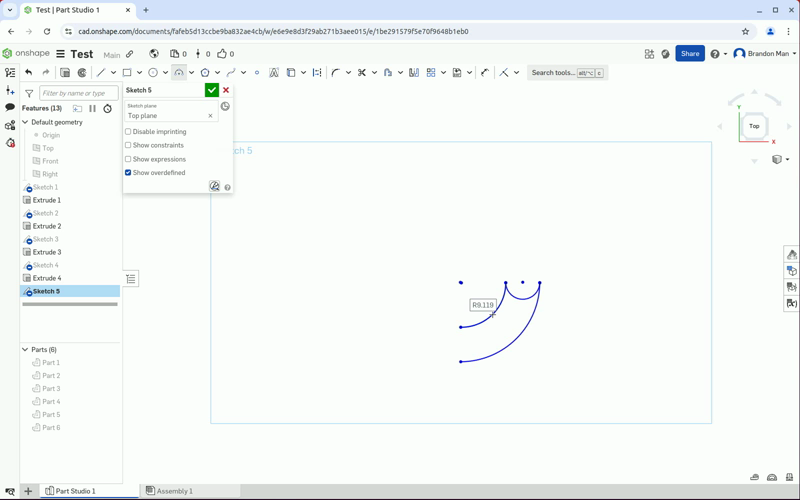
mouse_move(460, 327)
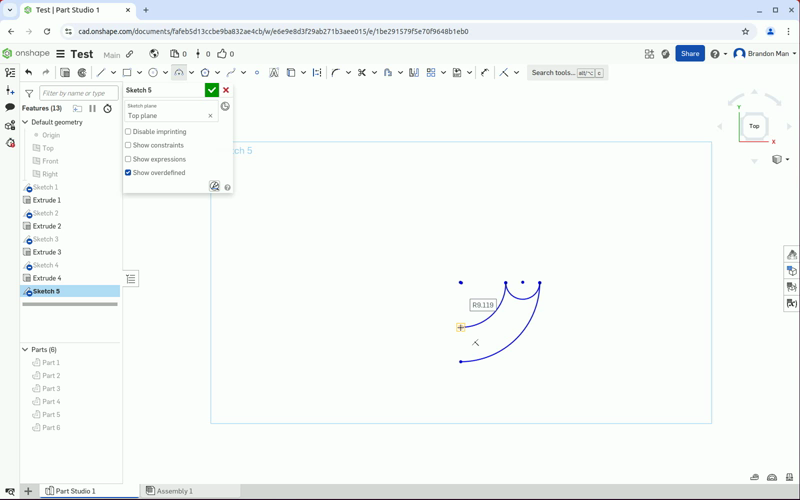
click(460, 327)
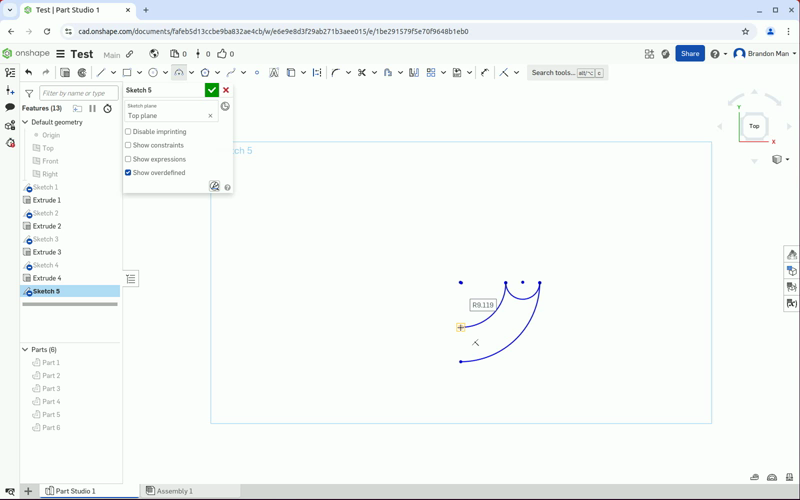
mouse_move(460, 361)
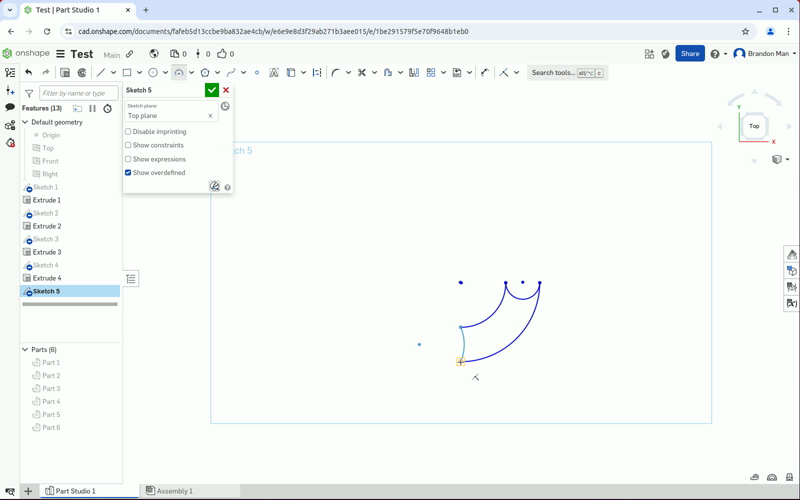
click(460, 361)
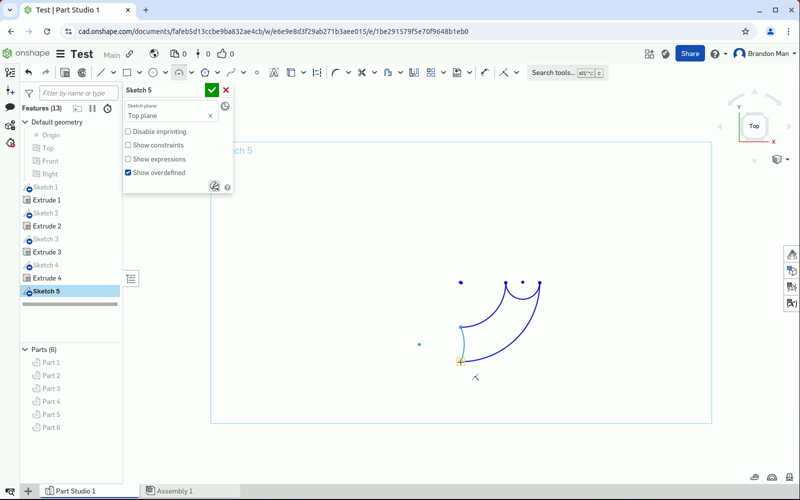
key_down(shift)
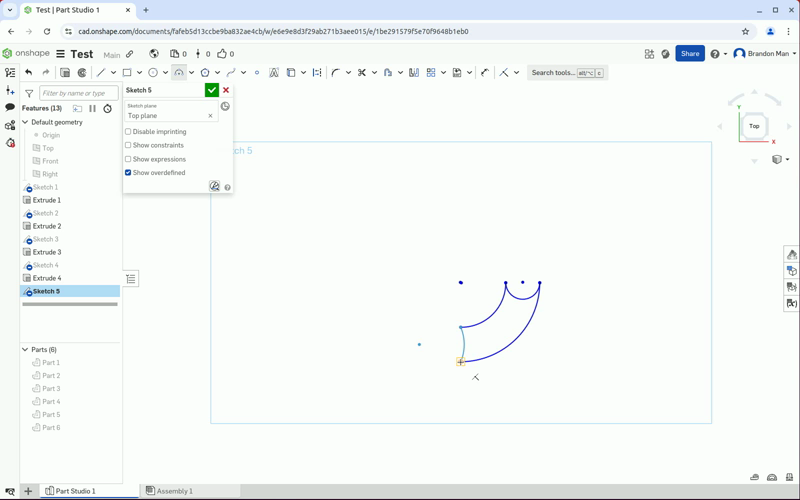
mouse_move(477, 344)
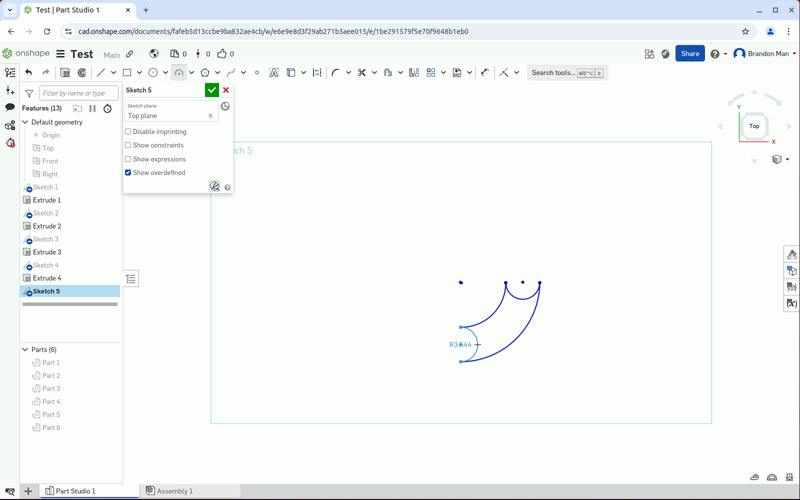
click(477, 344)
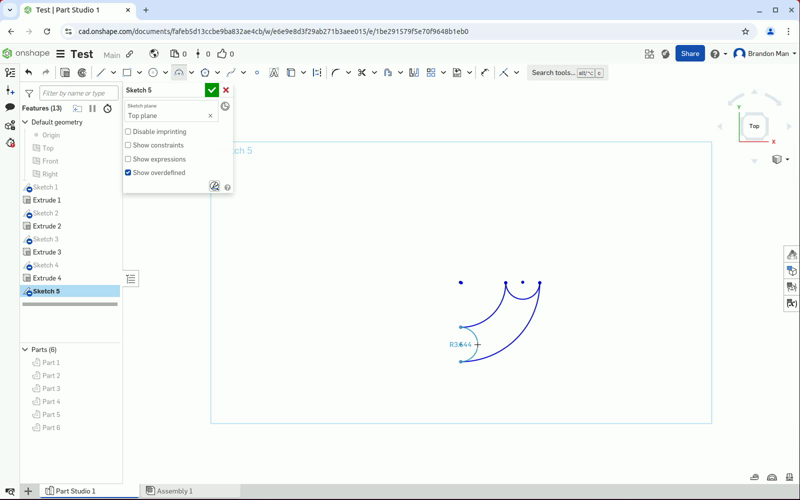
key_up(shift)
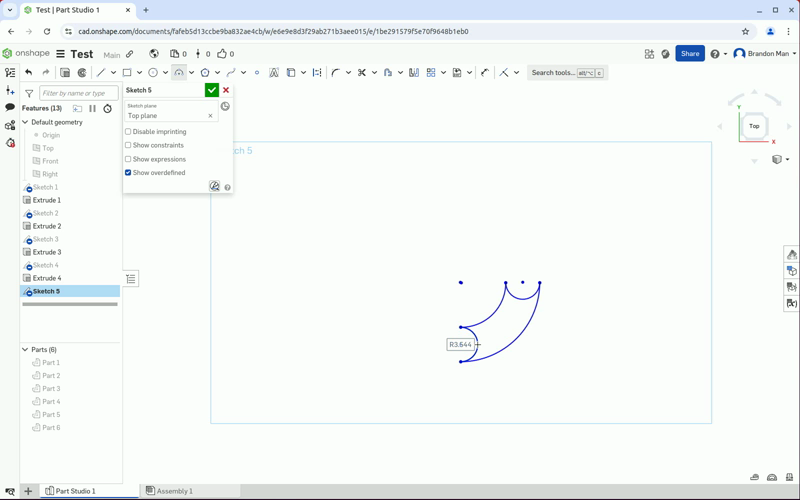
key(esc)
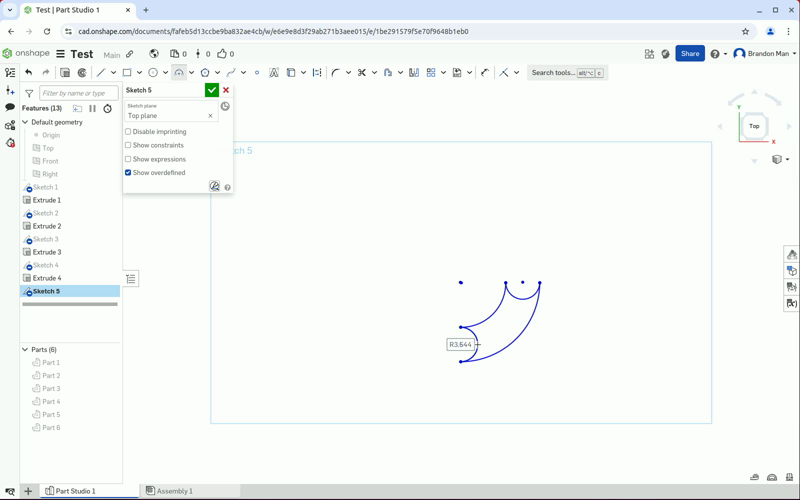
mouse_move(514, 320)
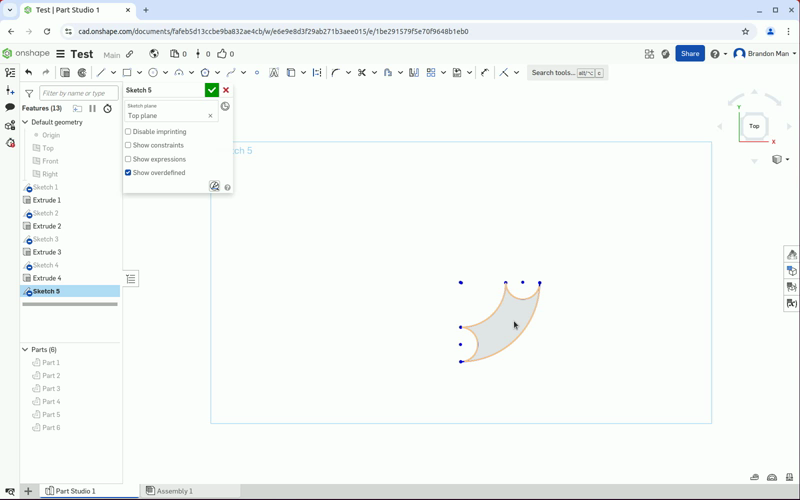
click(514, 320)
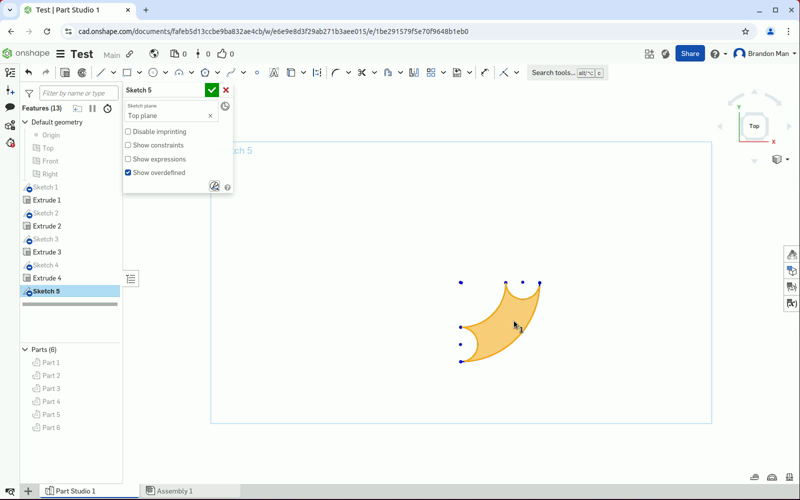
mouse_move(73, 352)
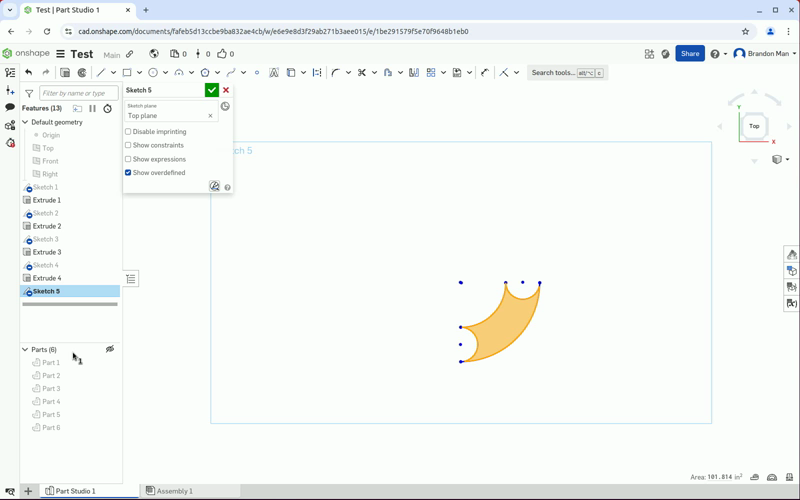
key(shift+y)
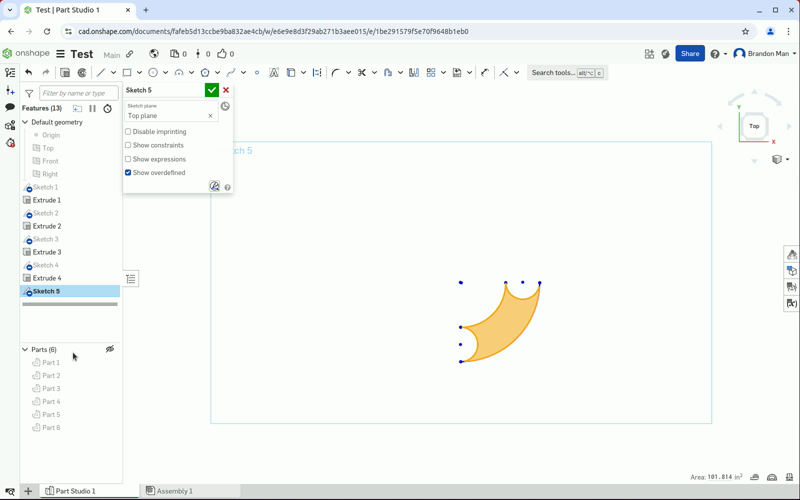
key(shift+e)
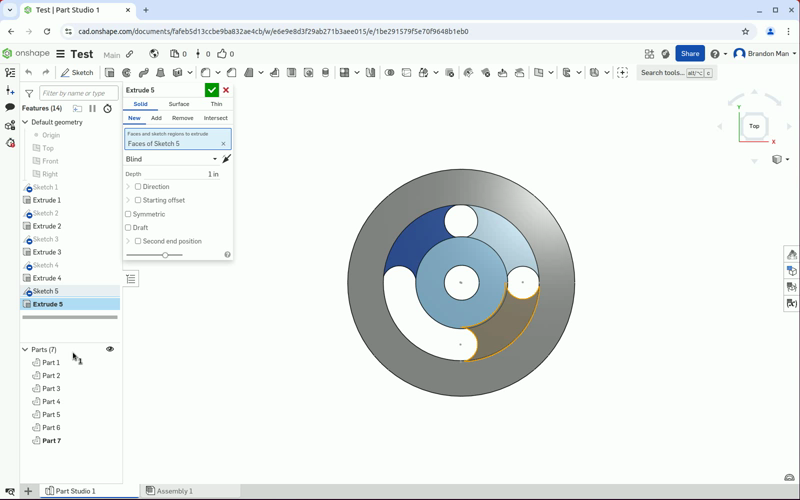
mouse_move(143, 106)
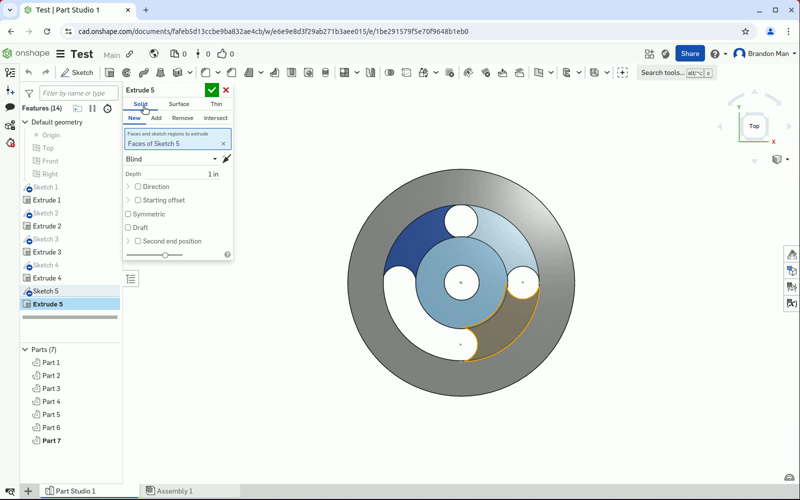
click(143, 106)
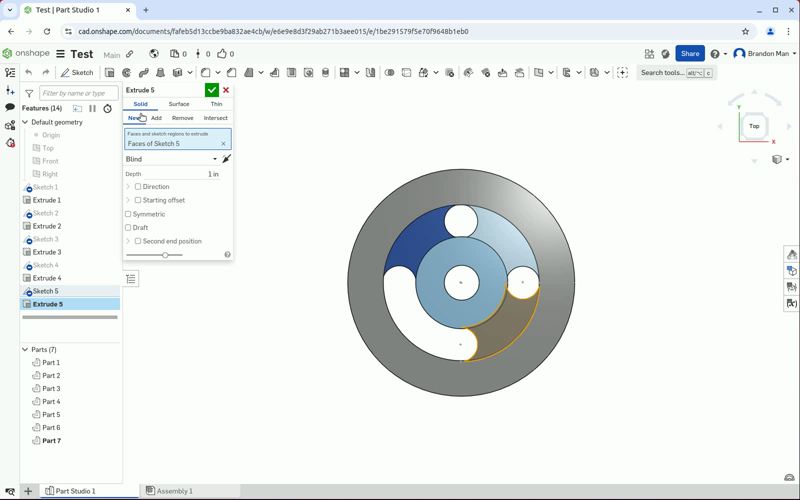
mouse_move(137, 120)
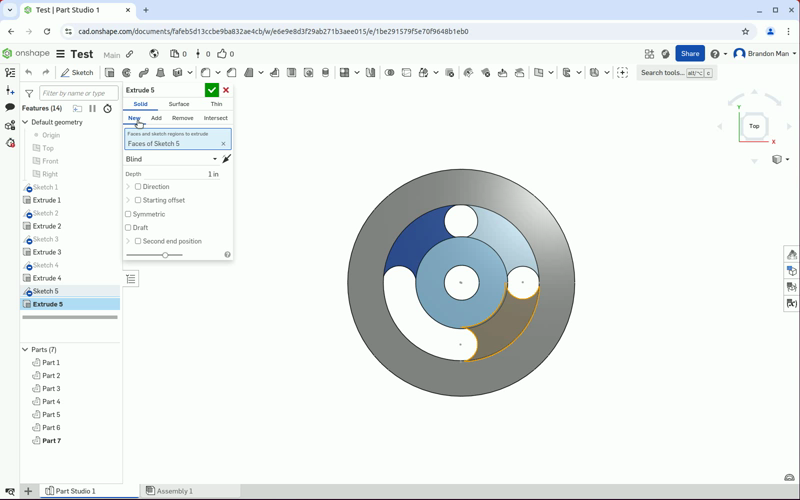
click(137, 120)
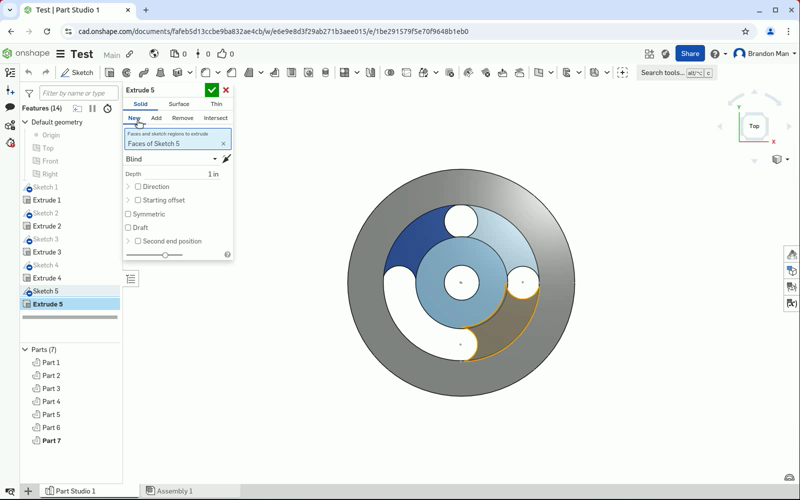
key(tab, 4)
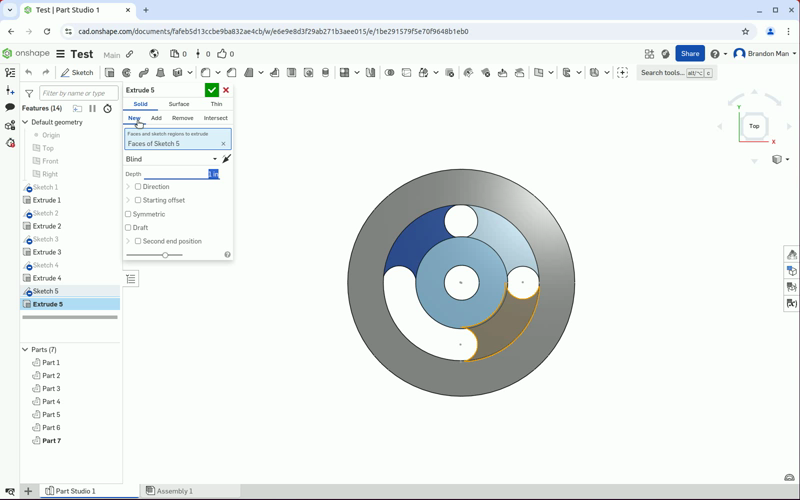
text(9.148)
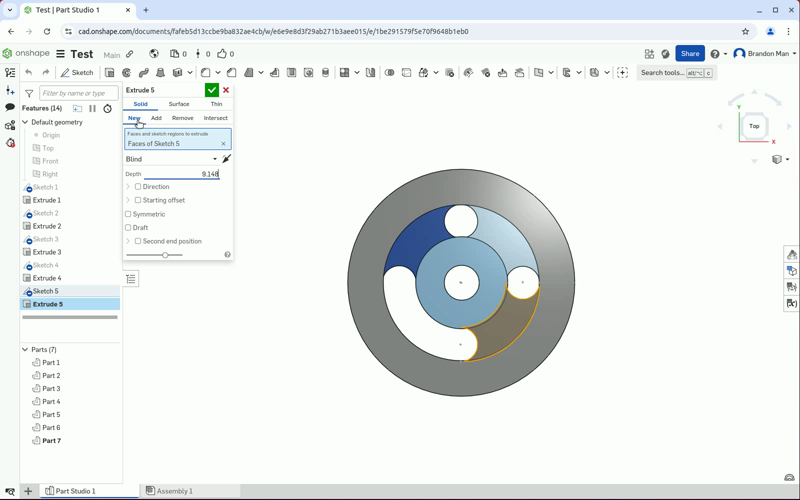
key(tab, 3)
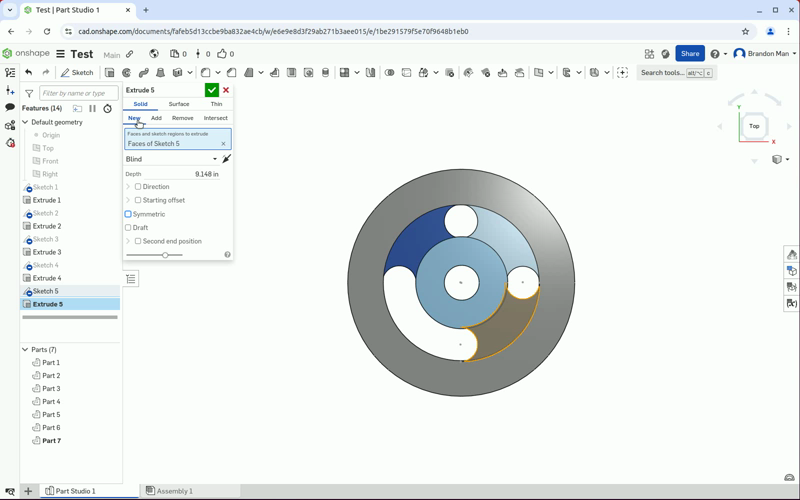
key(space)
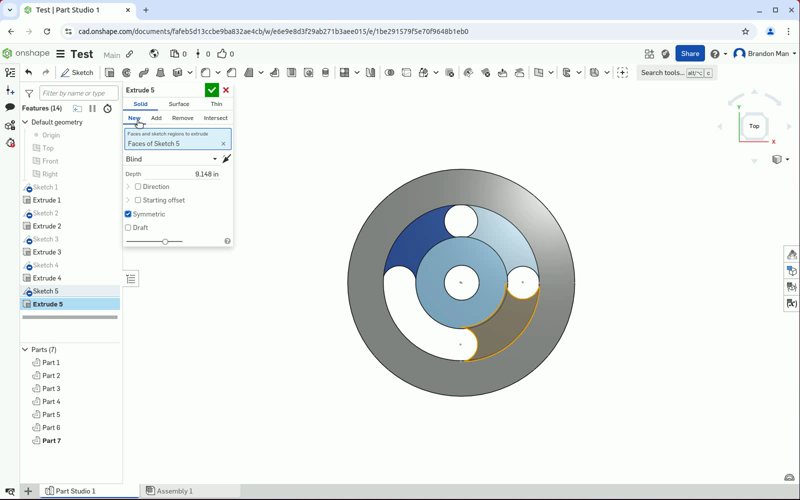
key(enter)
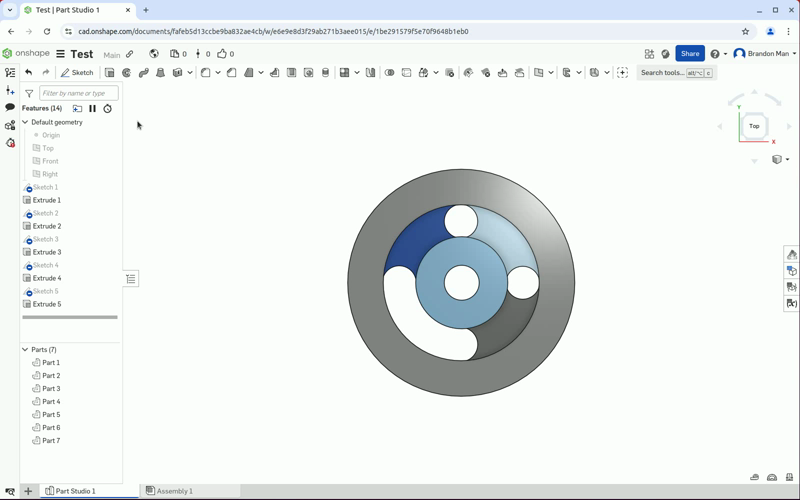
key(shift+h)
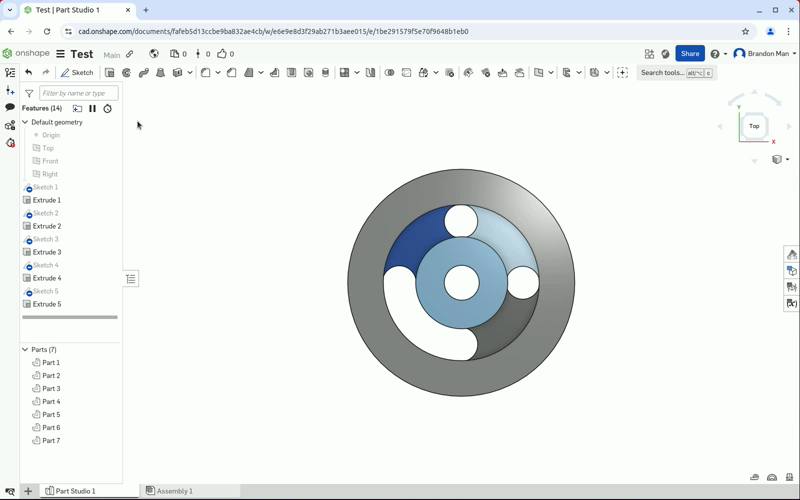
key(shift+h)
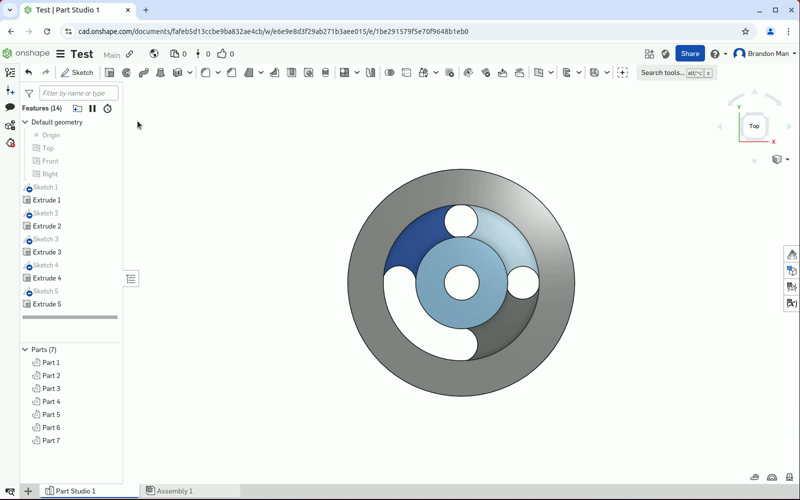
mouse_move(73, 189)
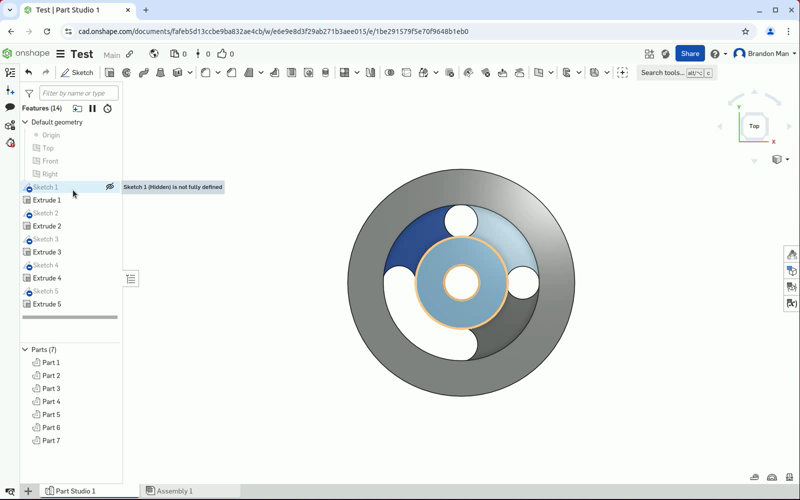
click(73, 189)
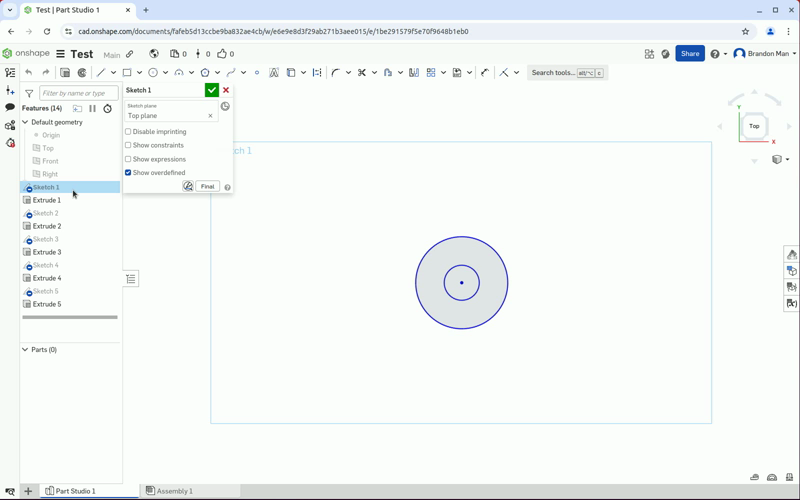
mouse_move(229, 92)
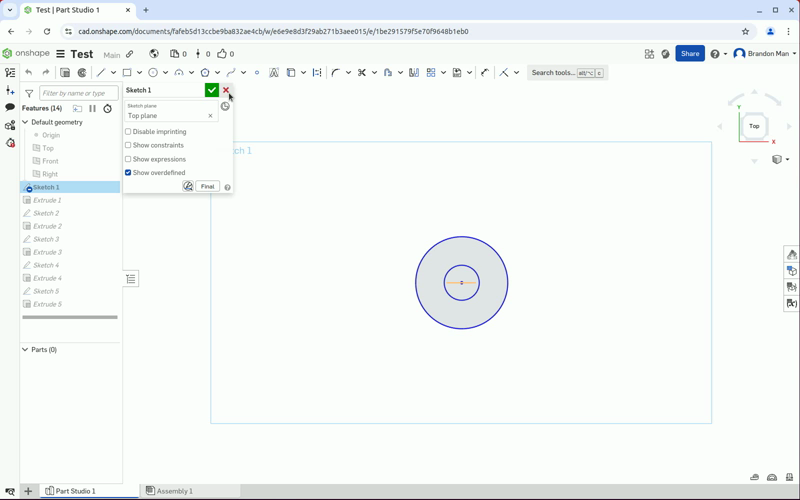
click(229, 92)
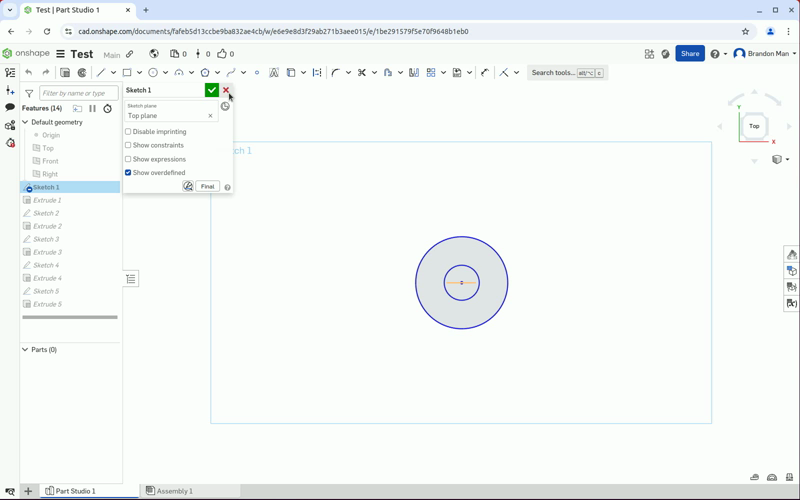
key(shift+s)
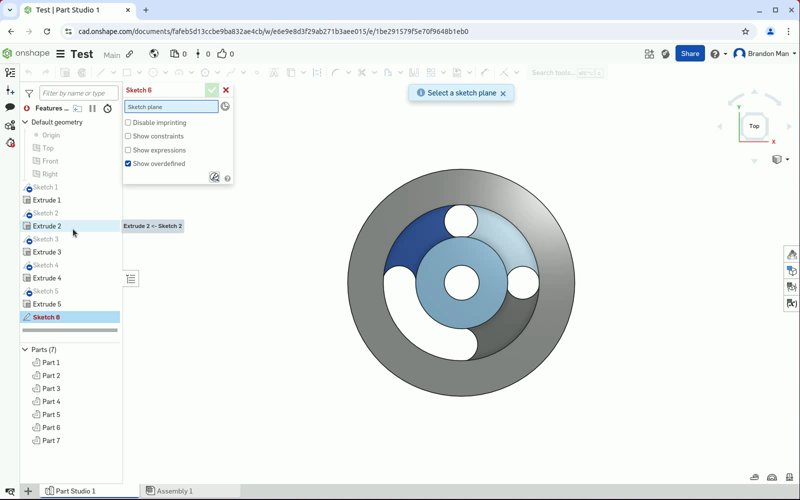
scroll(3)
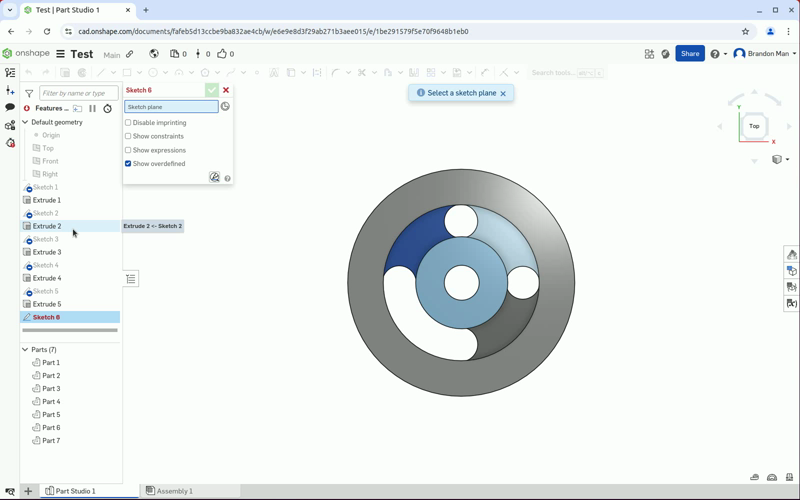
mouse_move(73, 150)
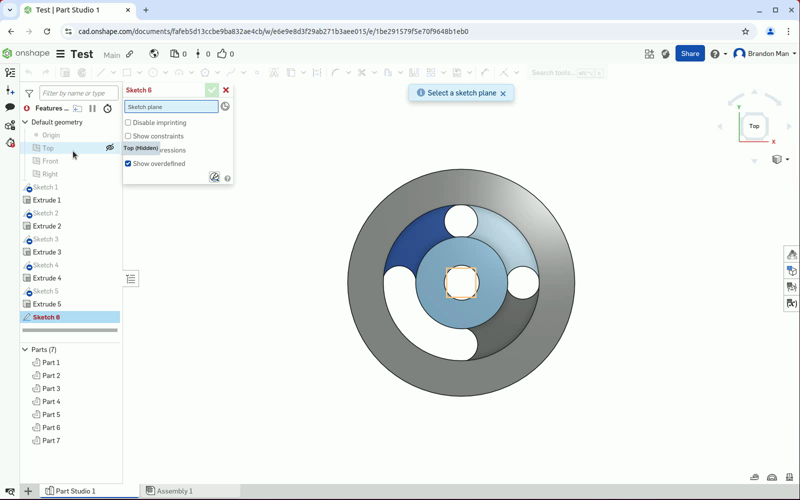
click(73, 150)
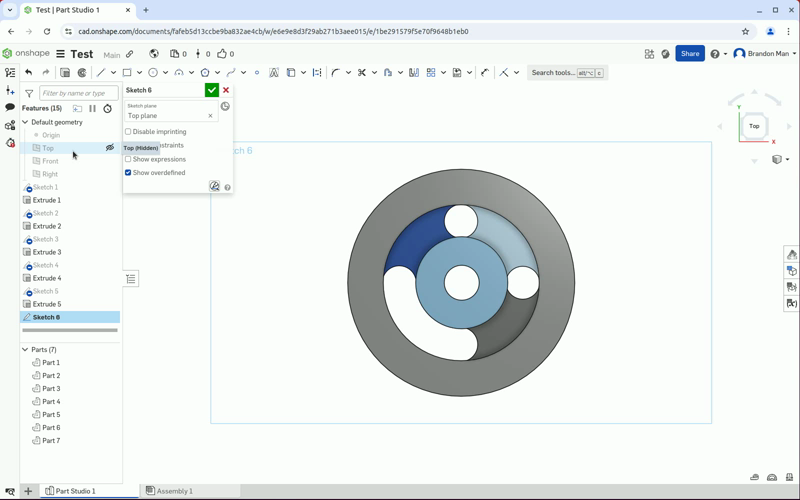
mouse_move(73, 352)
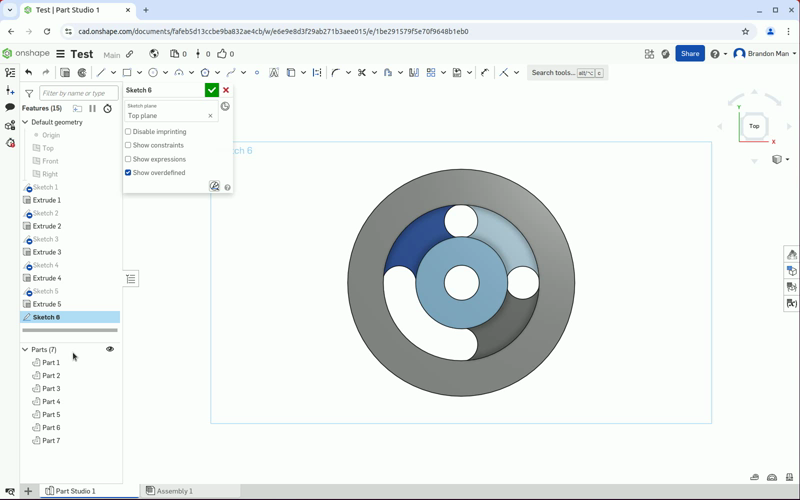
key(y)
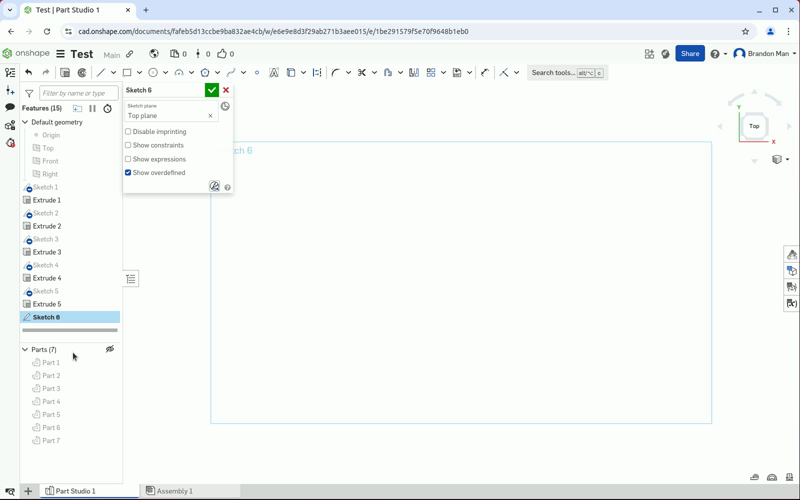
key(a)
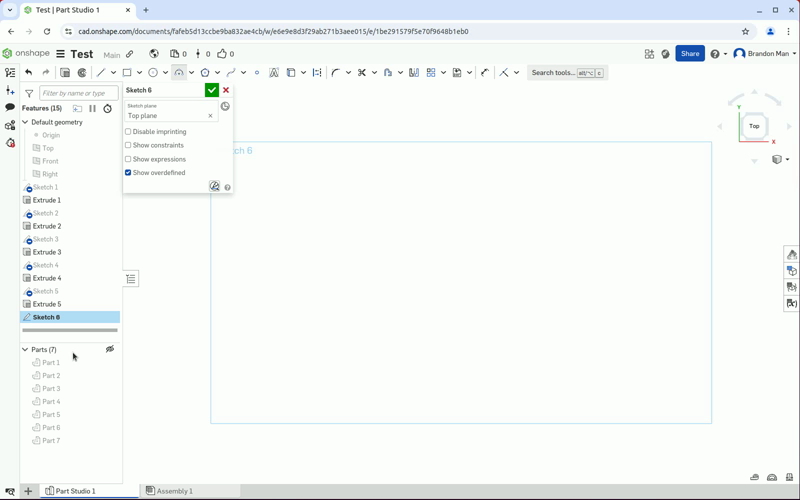
key_down(shift)
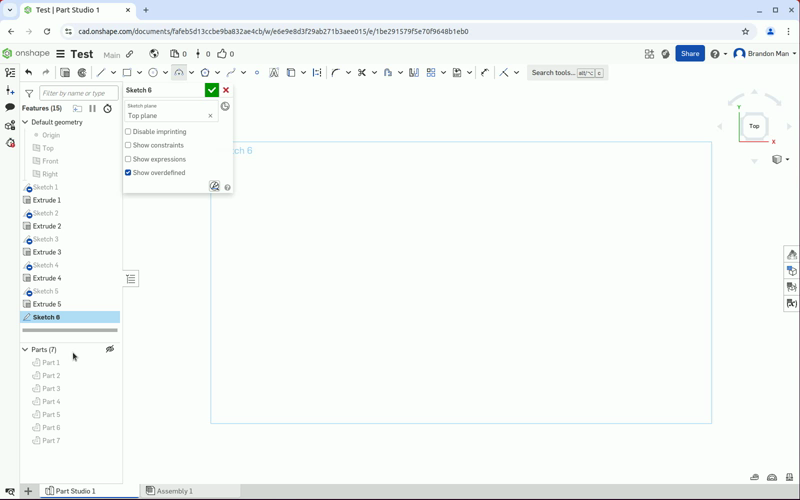
mouse_move(382, 282)
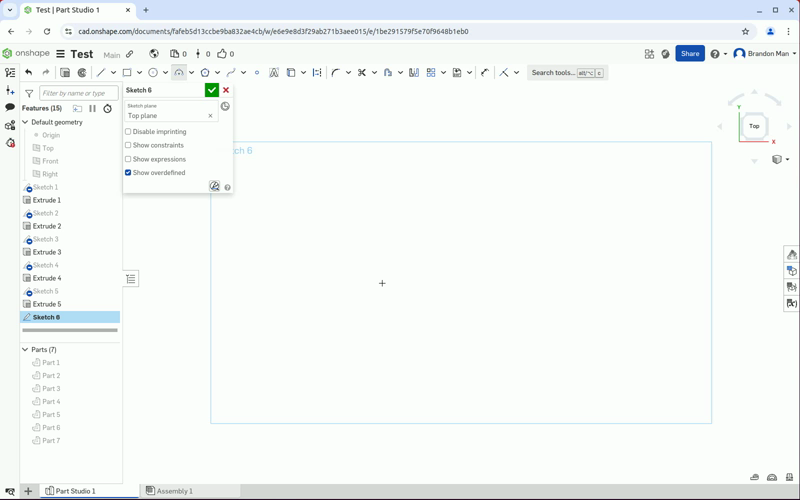
click(382, 282)
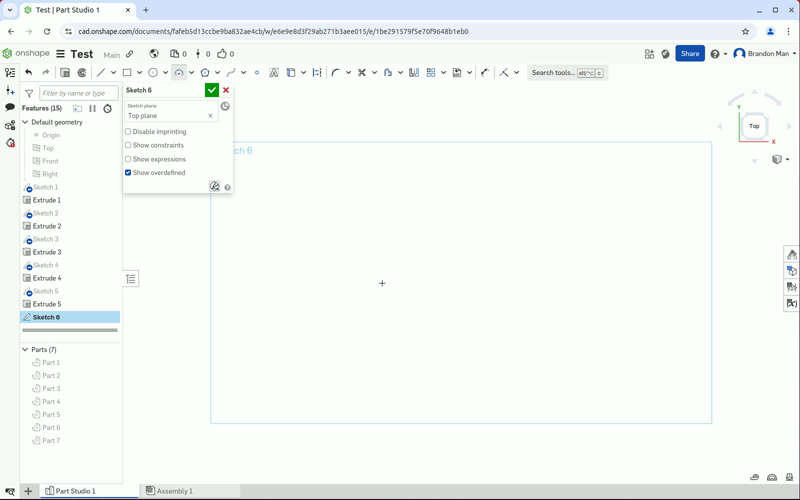
key_up(shift)
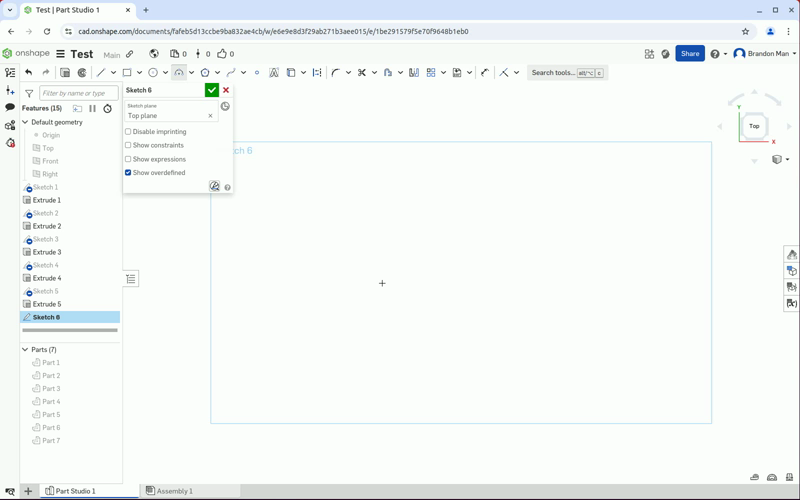
key_down(shift)
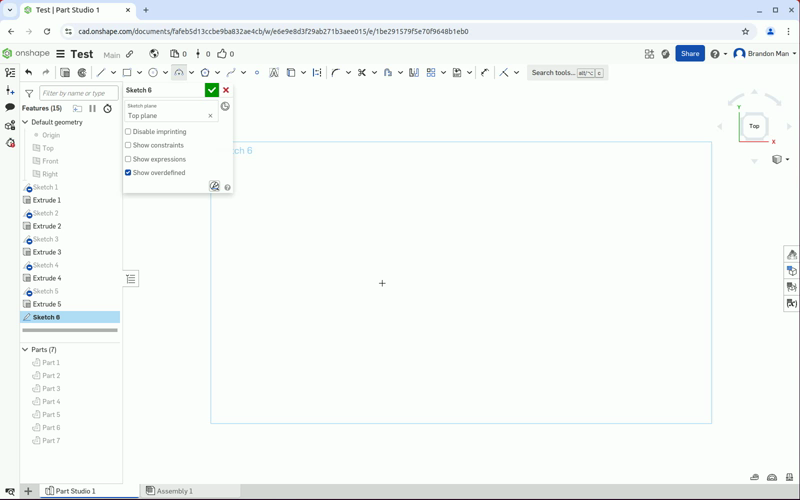
mouse_move(461, 361)
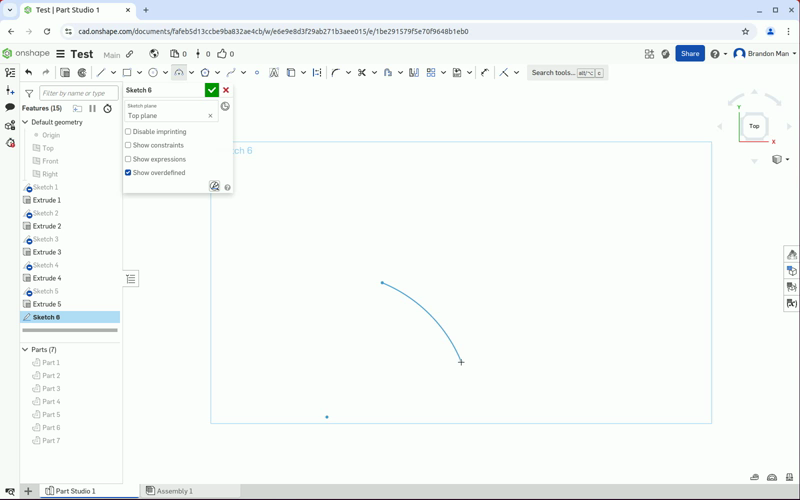
click(461, 361)
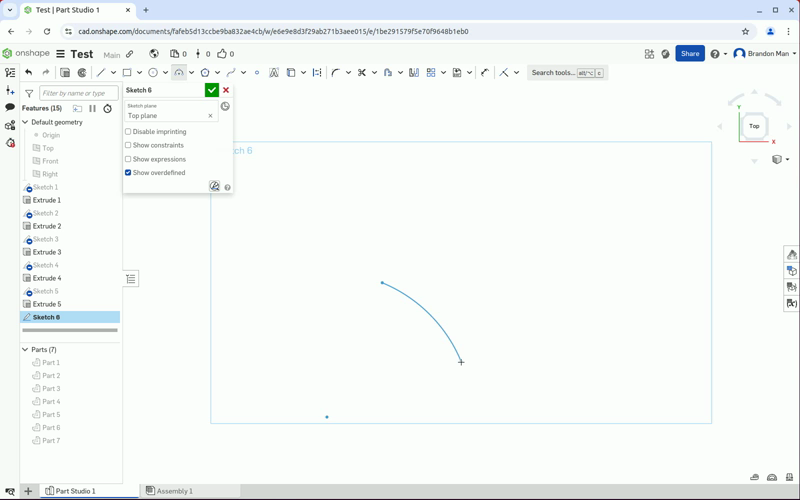
mouse_move(405, 338)
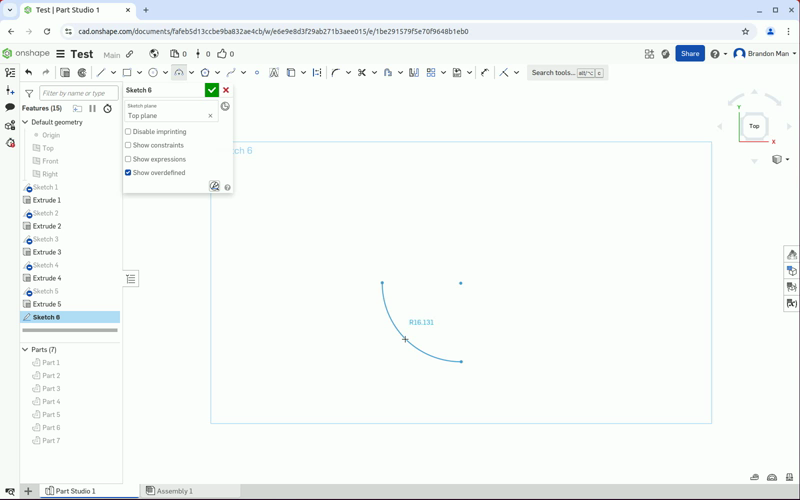
click(405, 338)
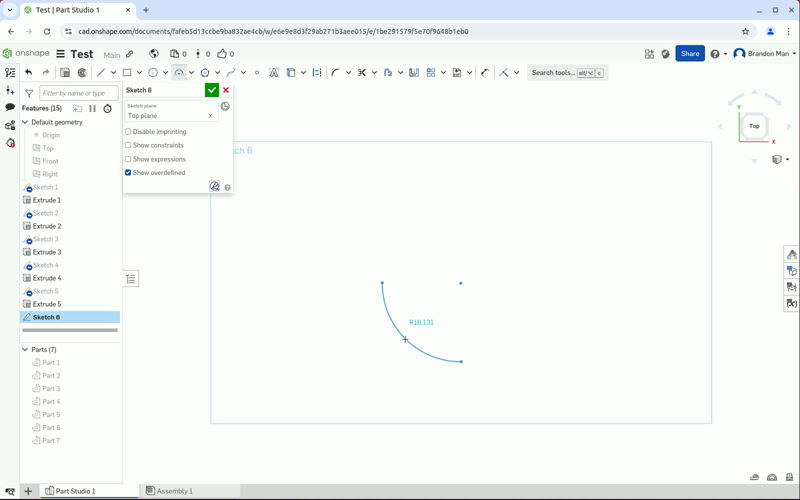
key_up(shift)
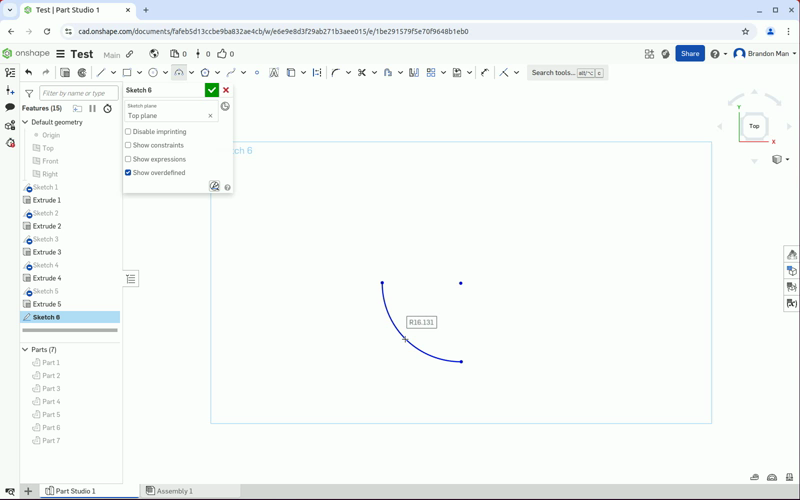
mouse_move(461, 361)
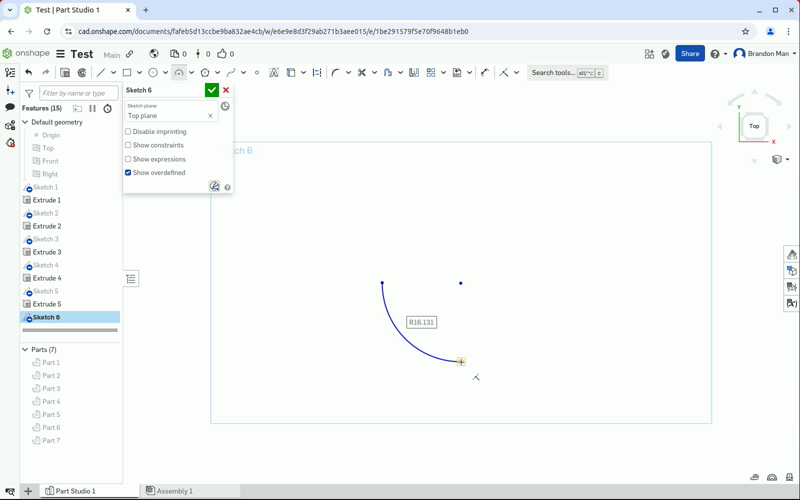
click(461, 361)
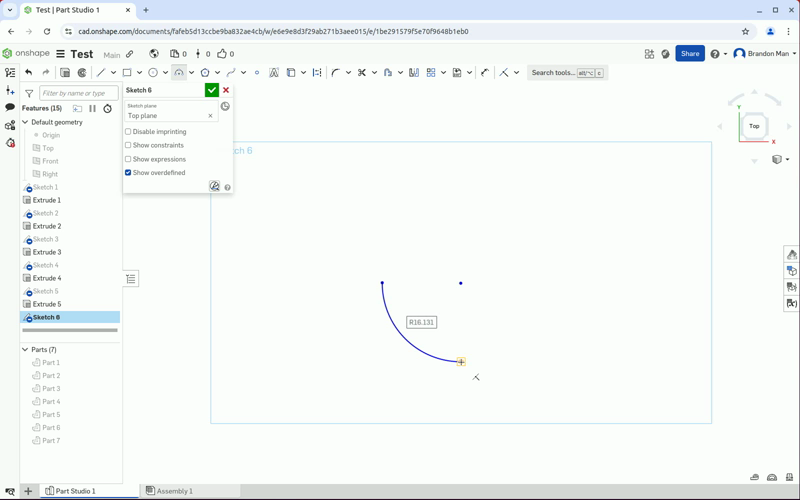
key_down(shift)
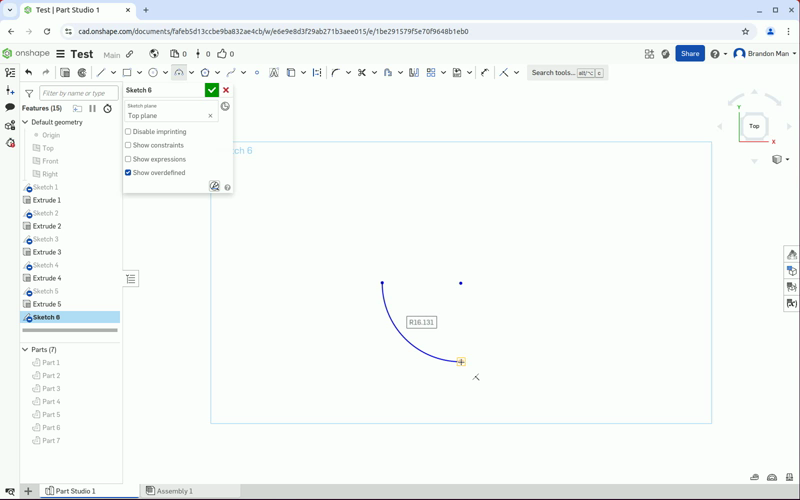
mouse_move(461, 327)
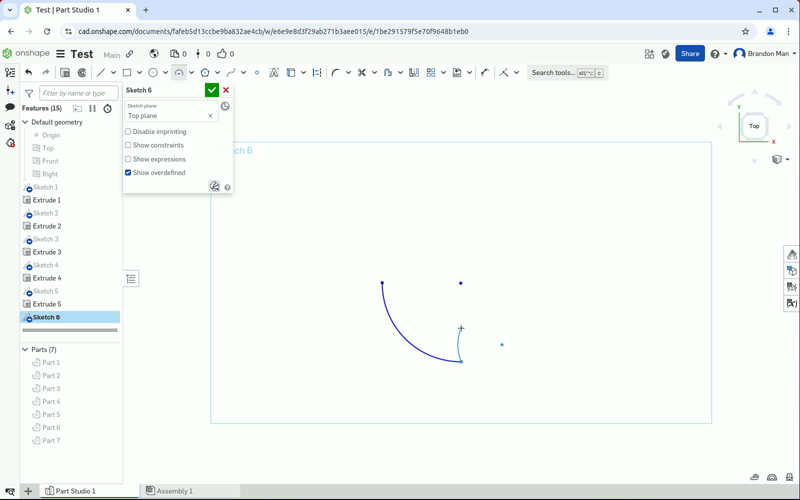
click(461, 327)
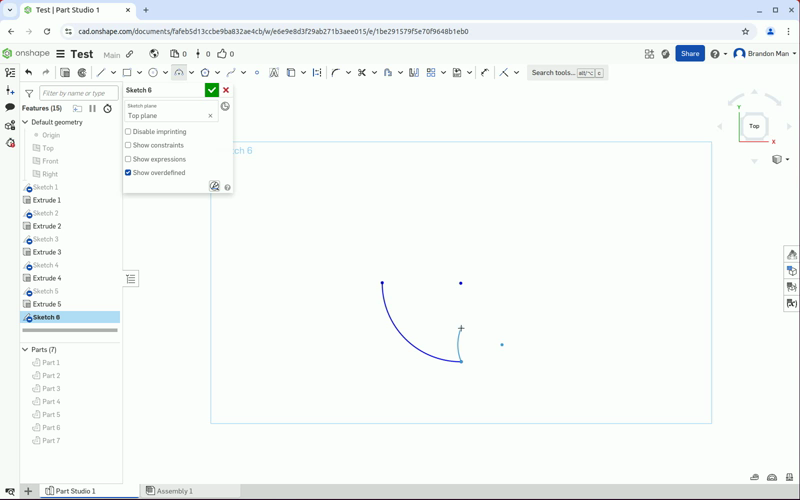
mouse_move(444, 344)
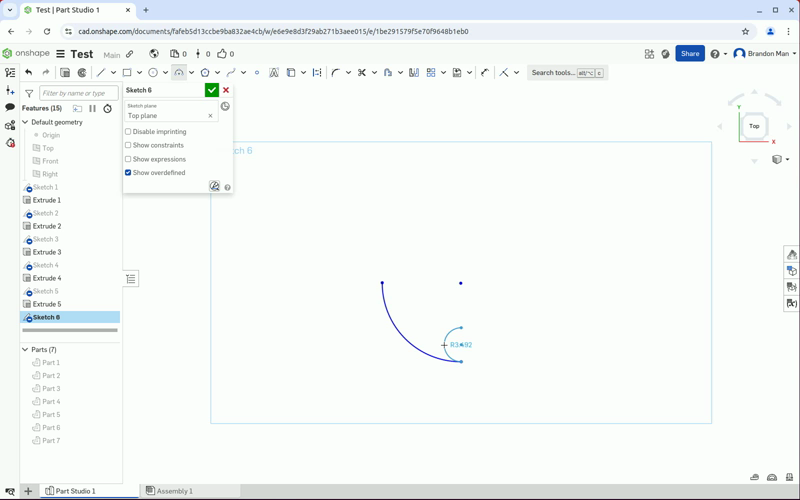
click(444, 344)
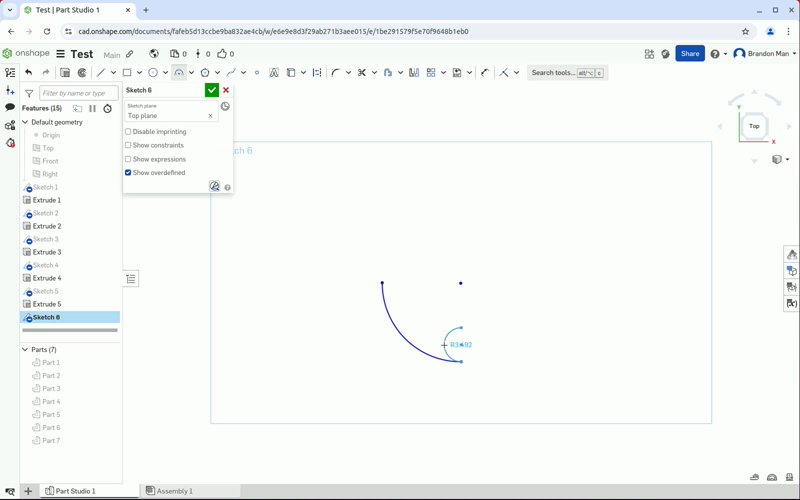
key_up(shift)
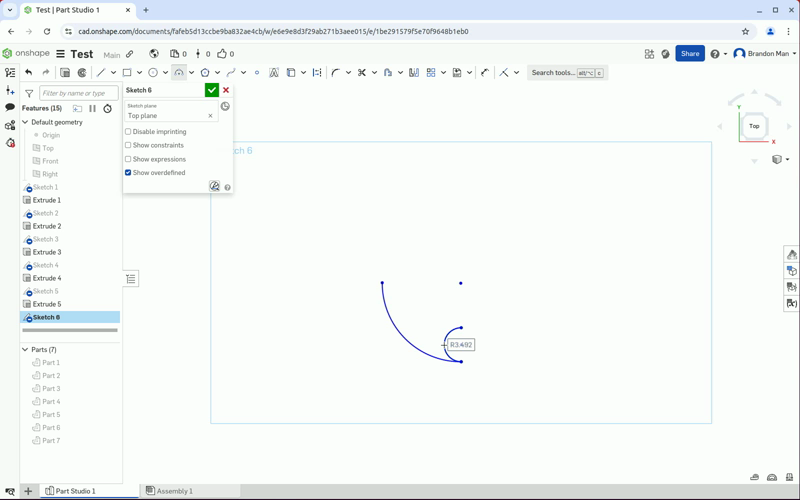
mouse_move(461, 327)
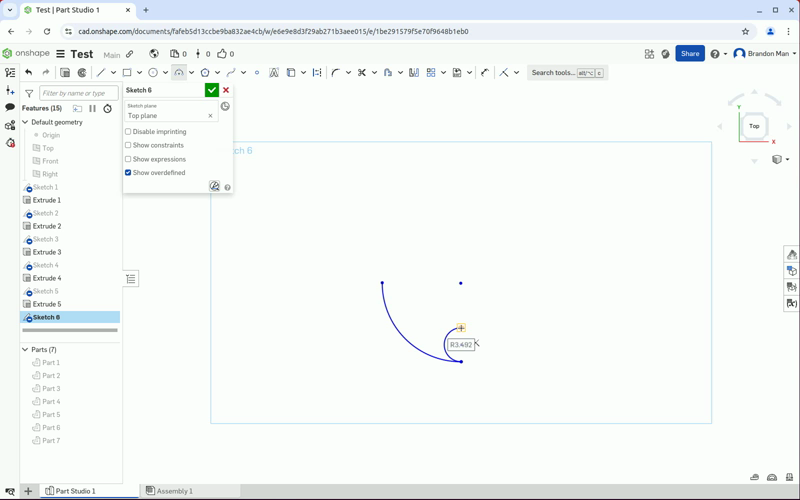
click(461, 327)
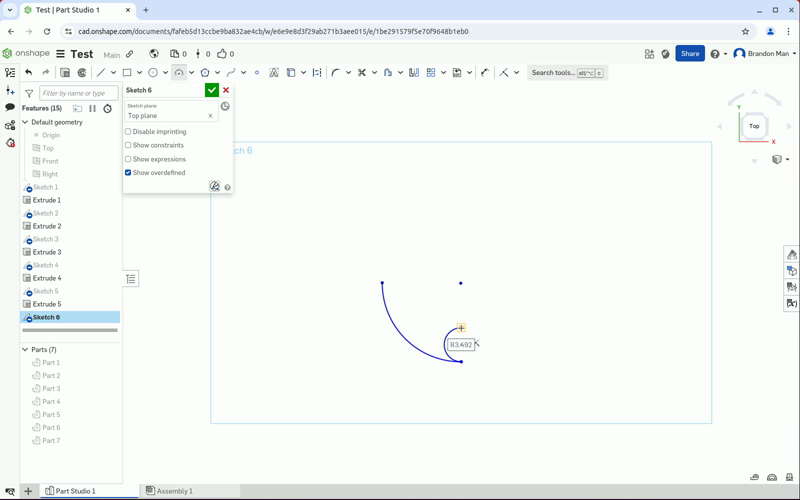
key_down(shift)
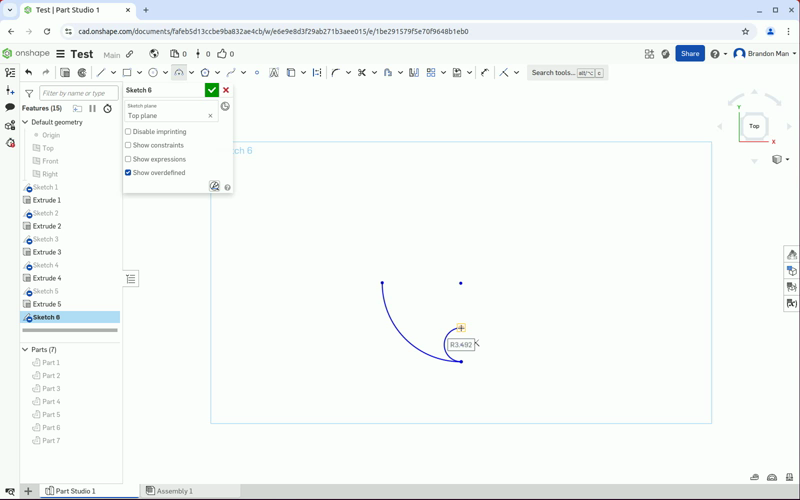
mouse_move(416, 282)
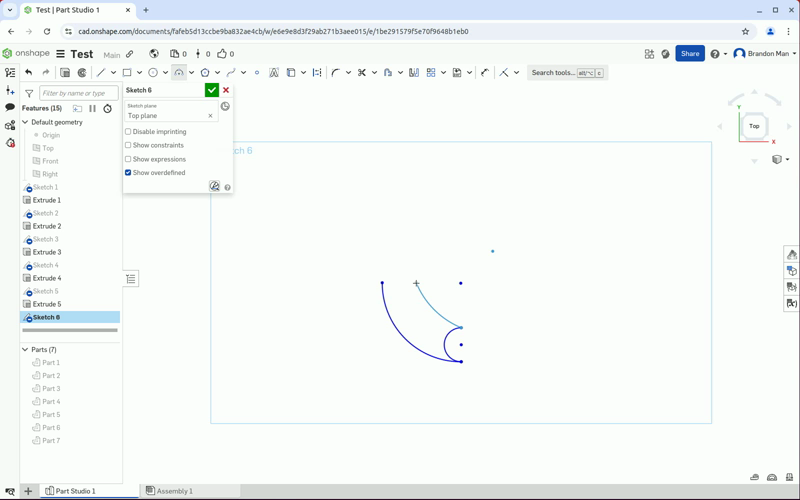
click(416, 282)
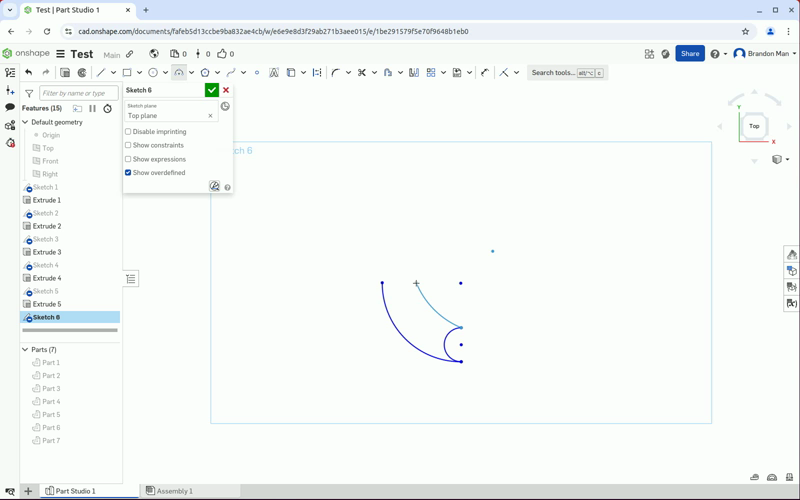
mouse_move(429, 314)
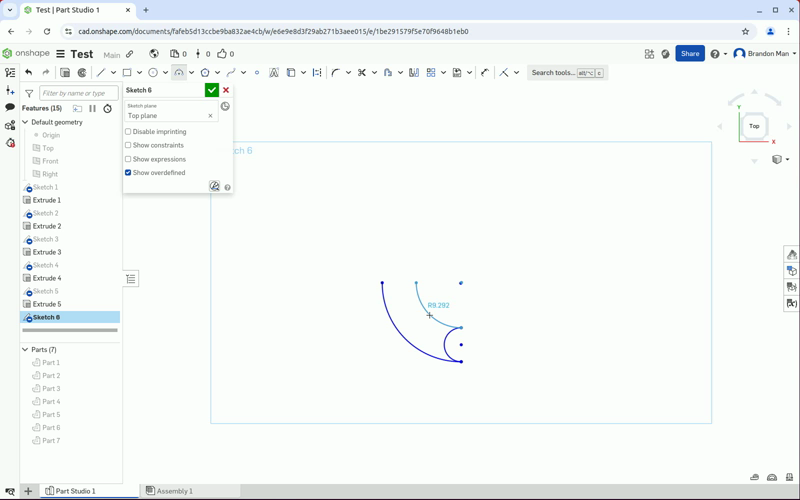
click(429, 314)
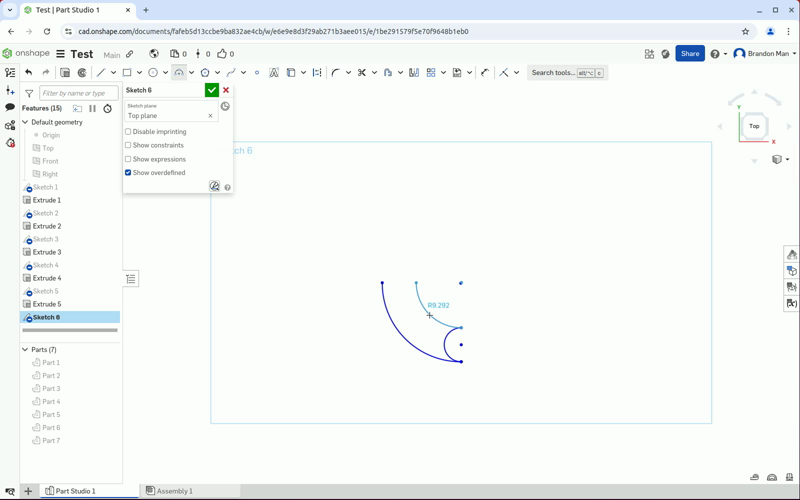
key_up(shift)
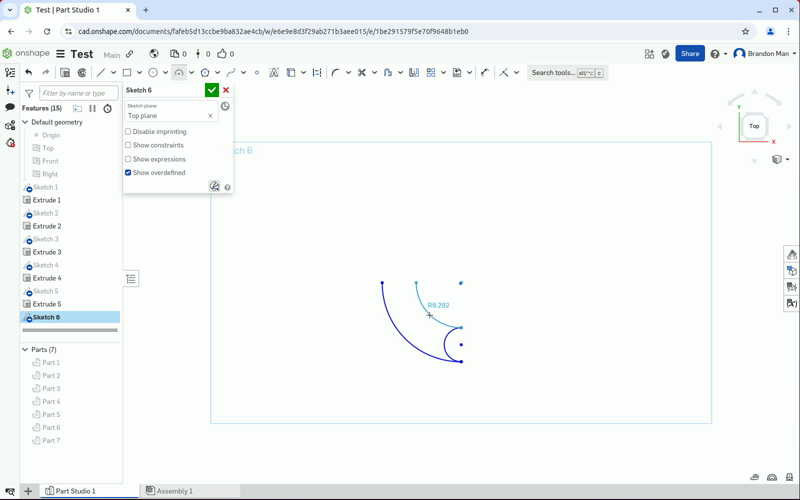
mouse_move(416, 282)
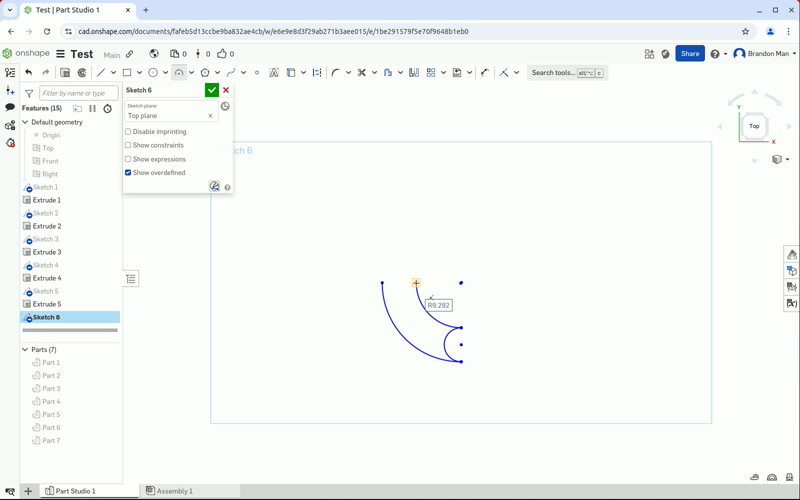
click(416, 282)
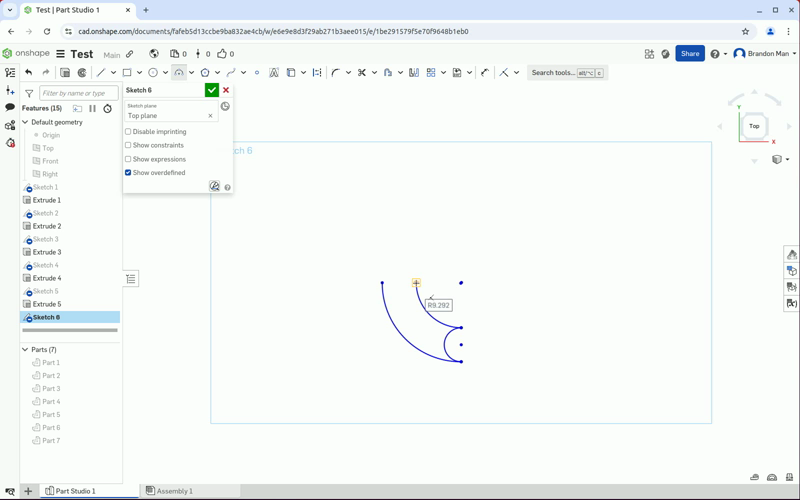
mouse_move(382, 282)
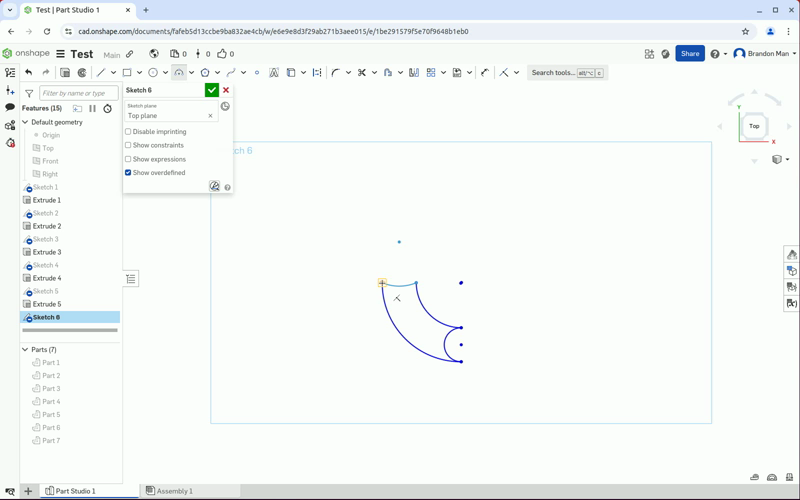
click(382, 282)
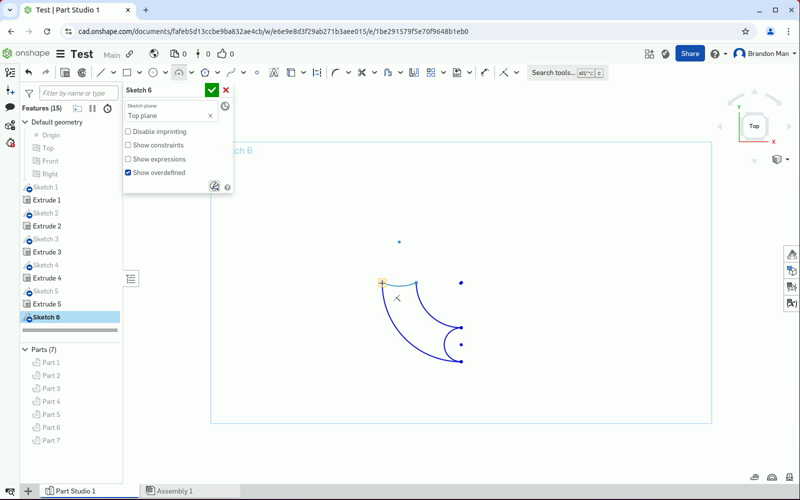
key_down(shift)
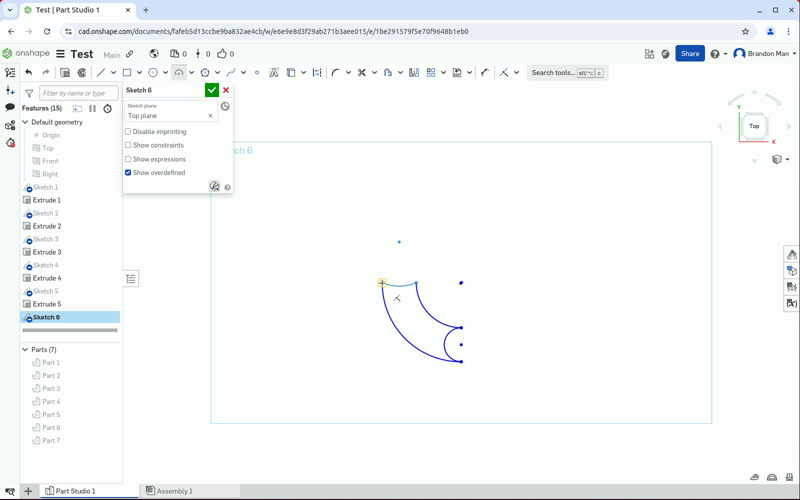
mouse_move(399, 300)
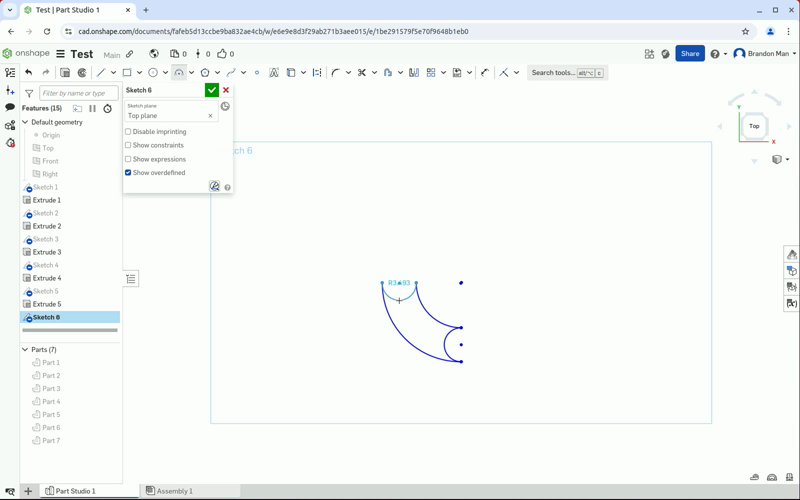
click(399, 300)
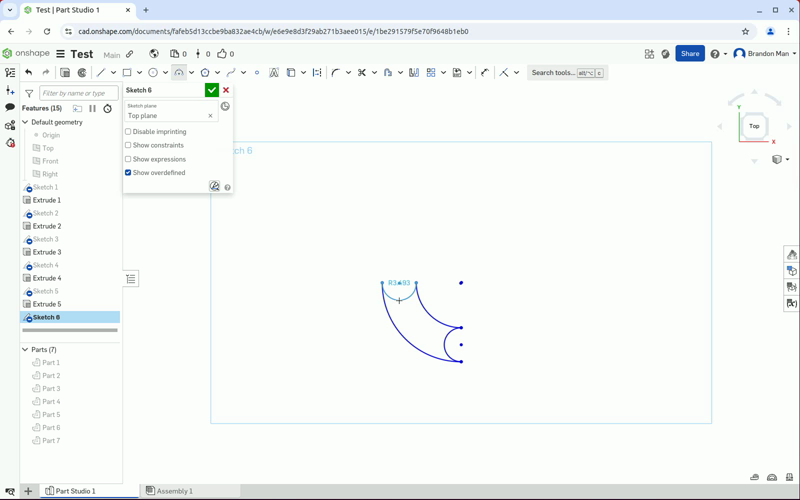
key_up(shift)
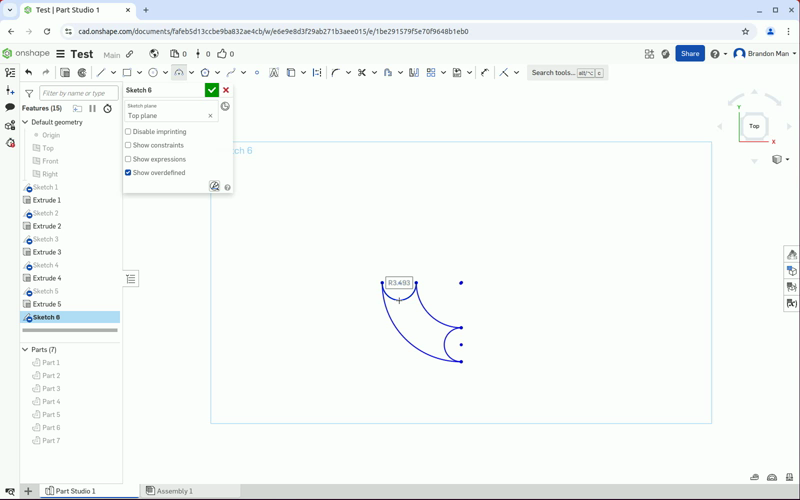
key(esc)
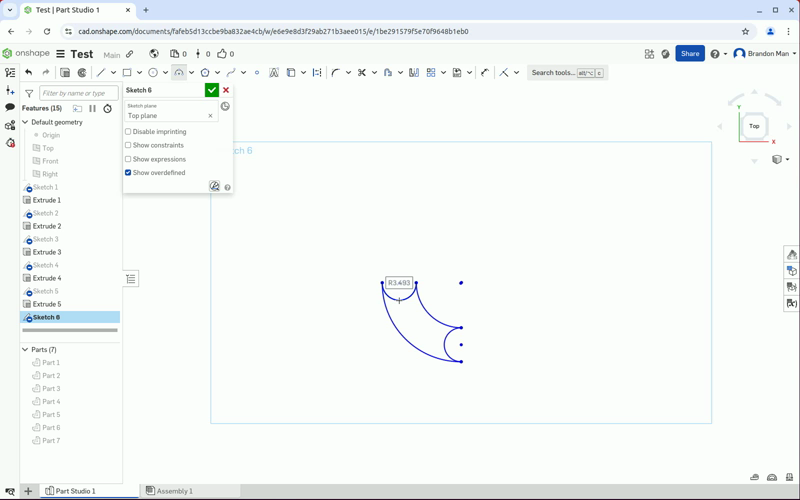
mouse_move(419, 324)
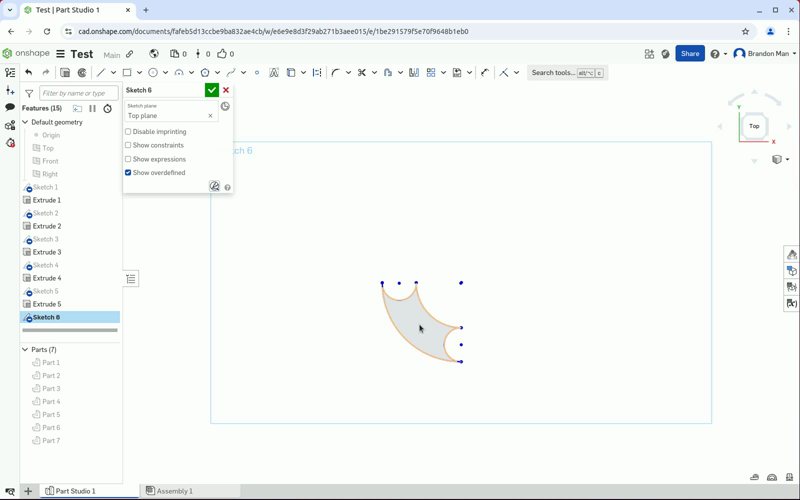
click(419, 324)
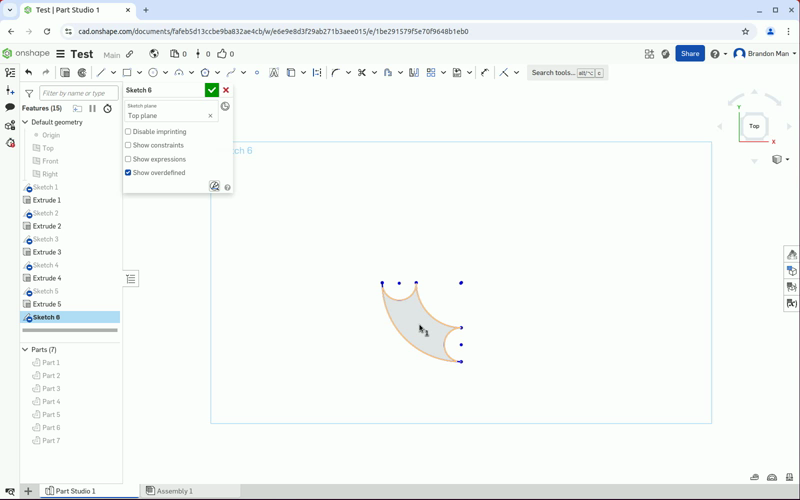
mouse_move(73, 352)
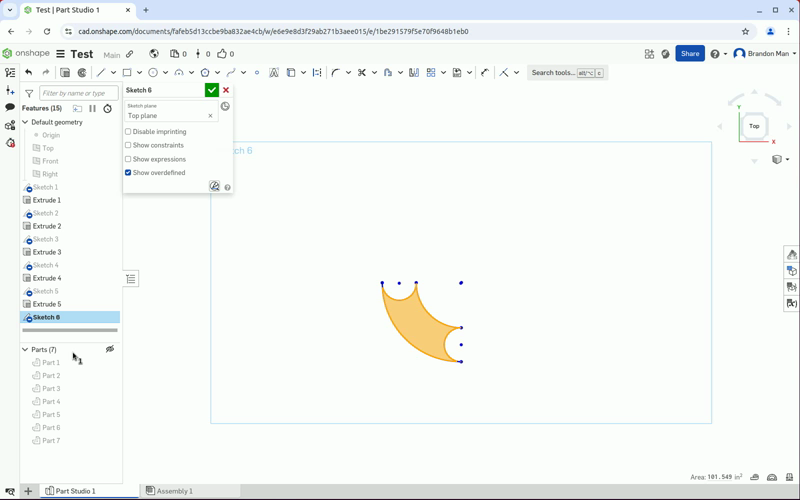
key(shift+y)
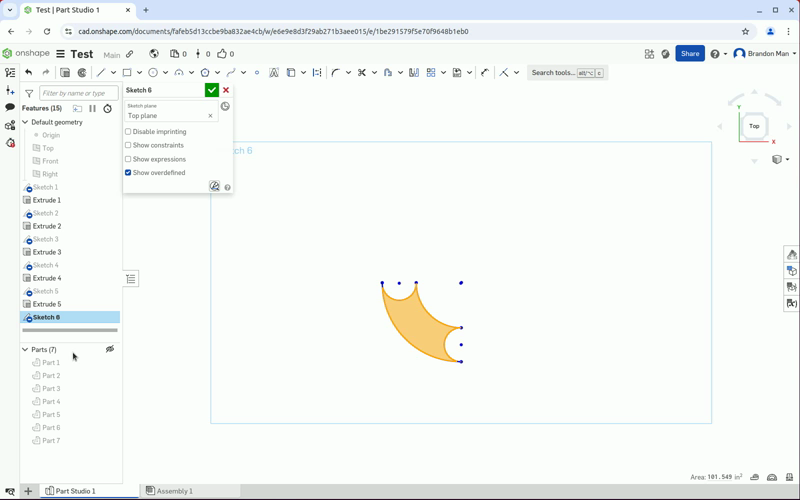
key(shift+e)
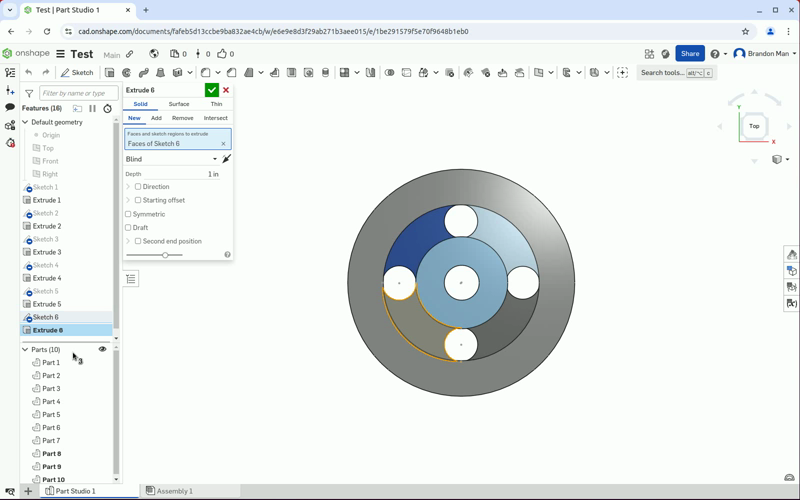
mouse_move(143, 106)
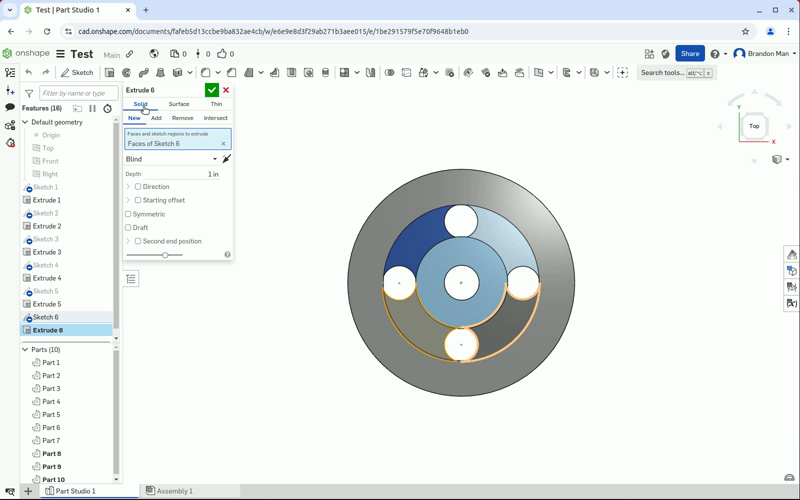
click(143, 106)
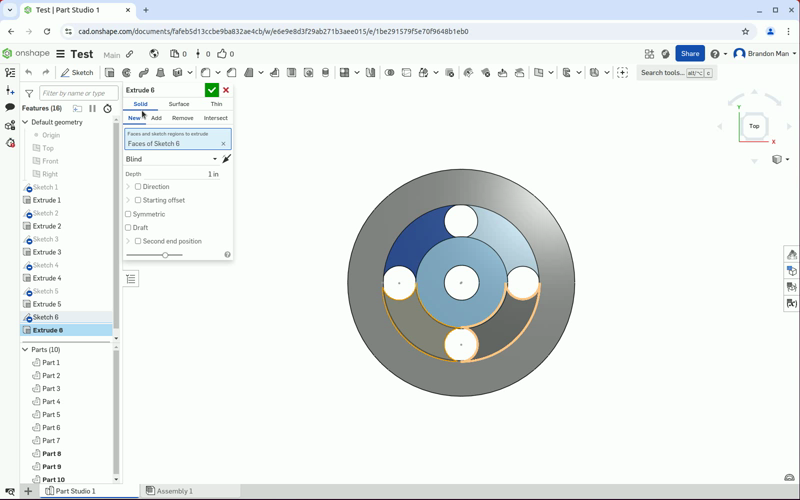
mouse_move(137, 120)
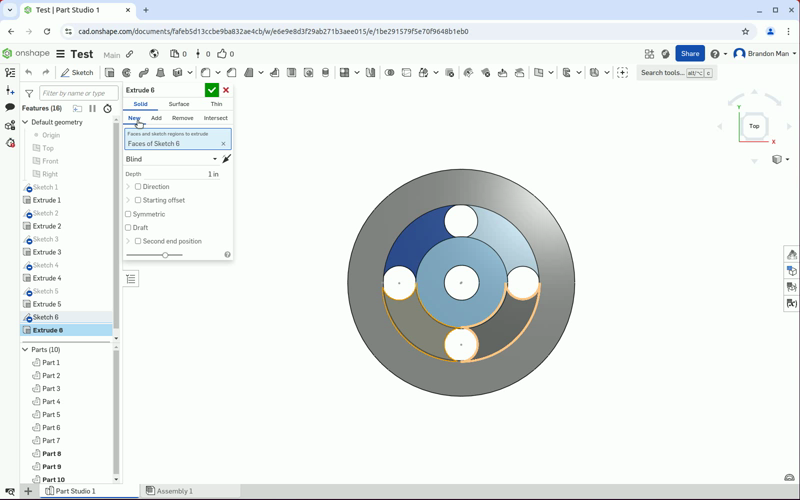
click(137, 120)
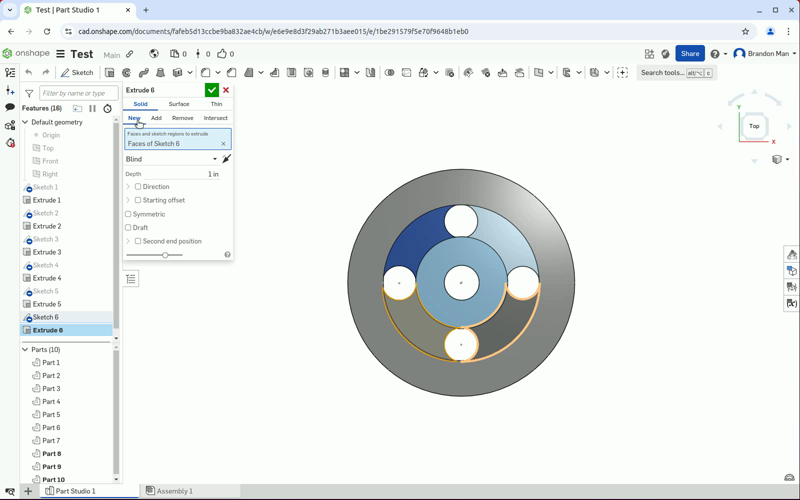
key(tab, 4)
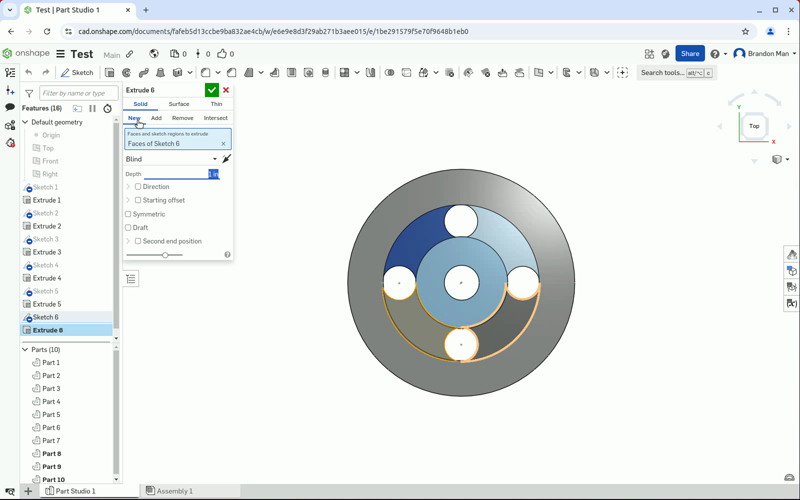
text(9.148)
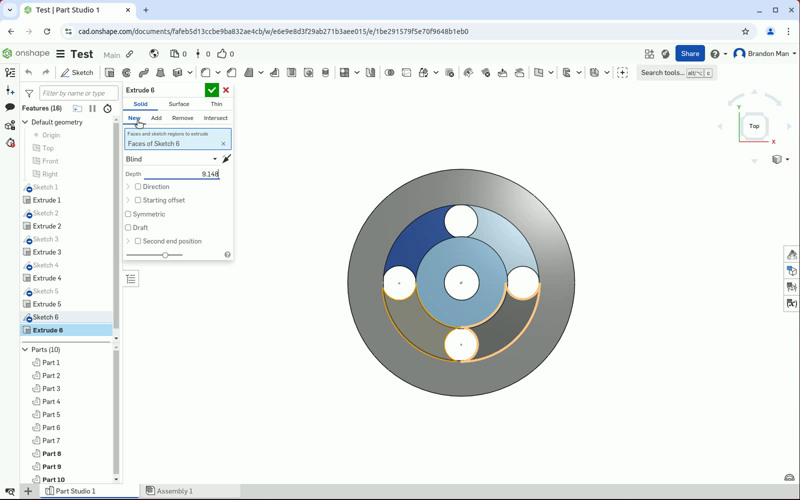
key(tab, 3)
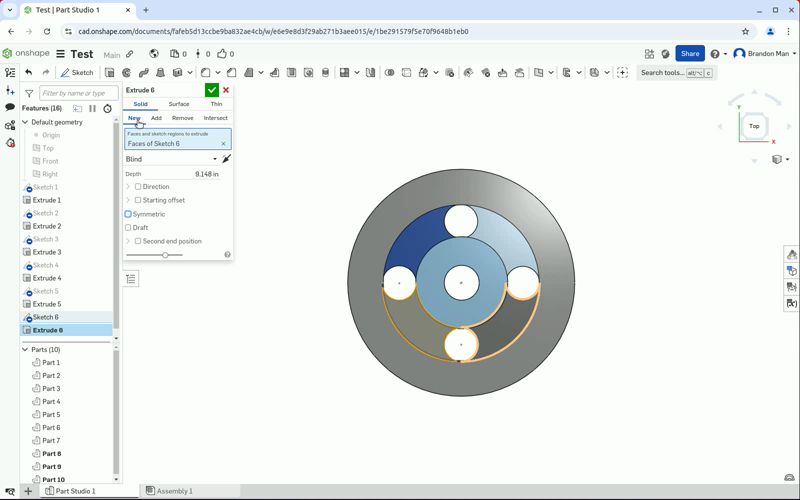
key(space)
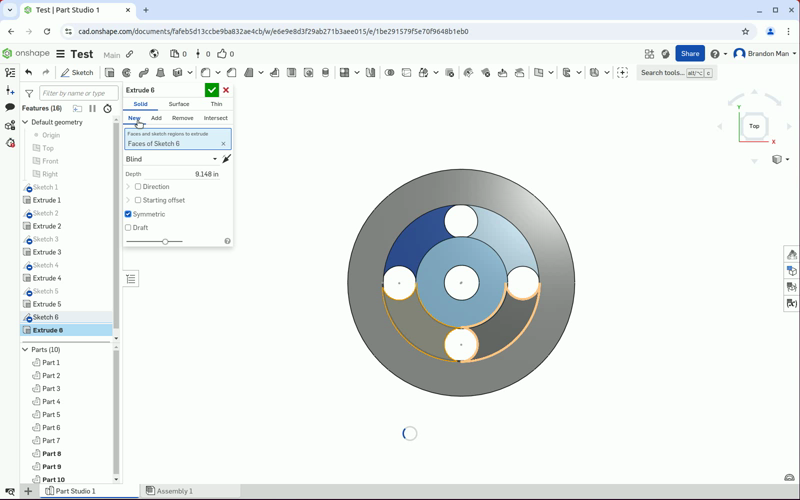
key(enter)
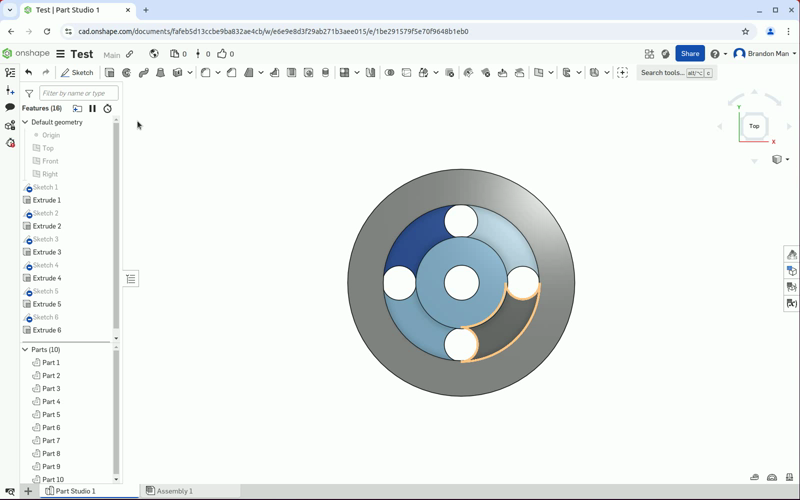
key(shift+h)
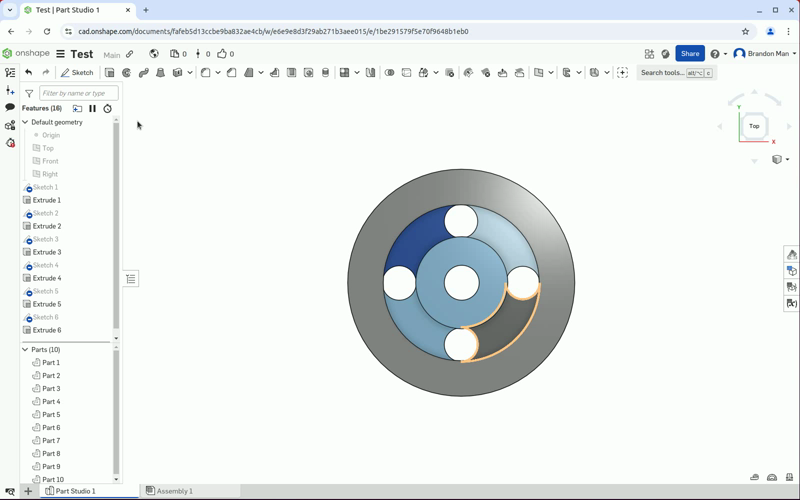
key(shift+h)
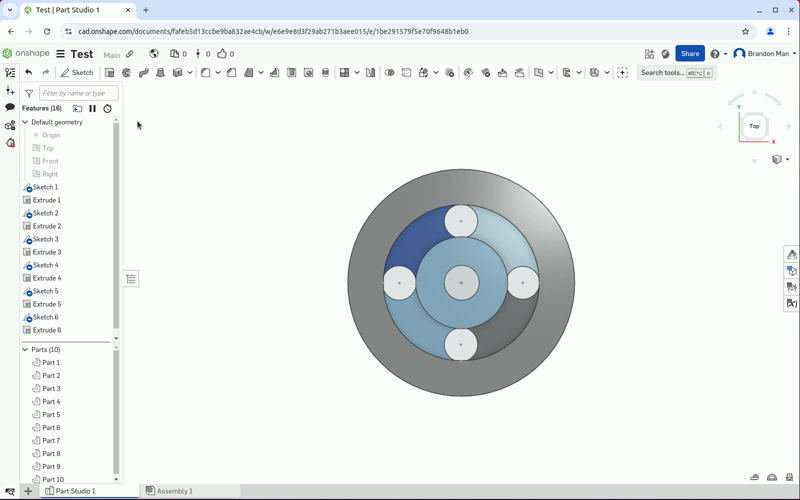
key(shift+7)
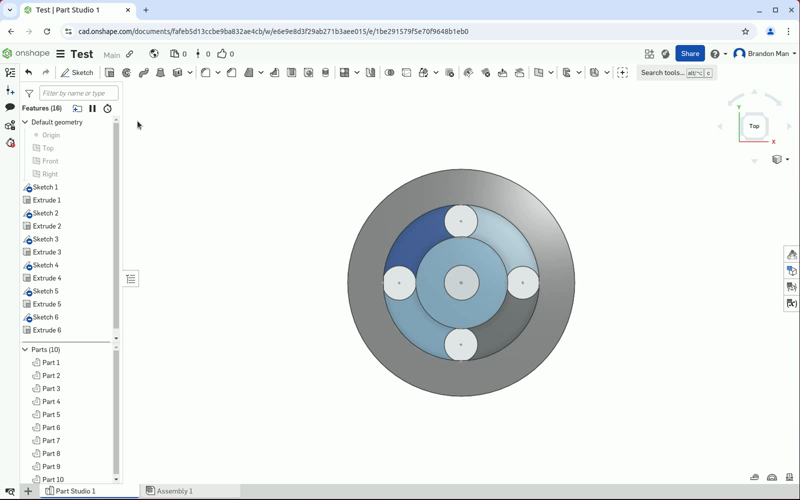
key(up, 3)
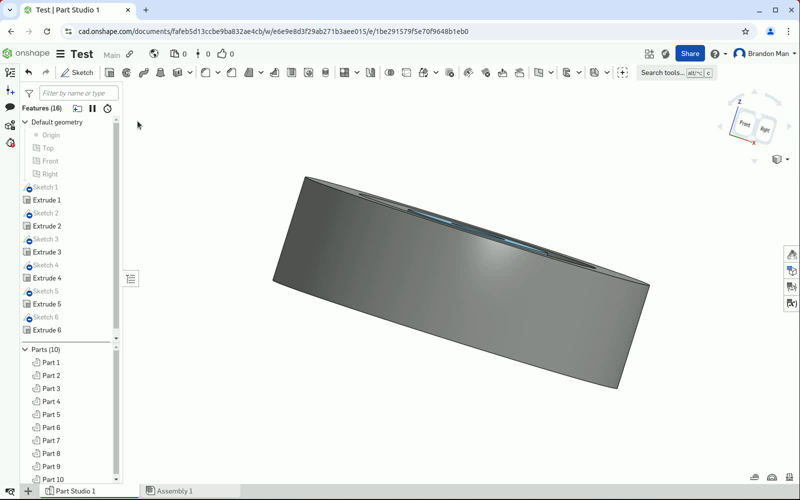
key(left, 3)
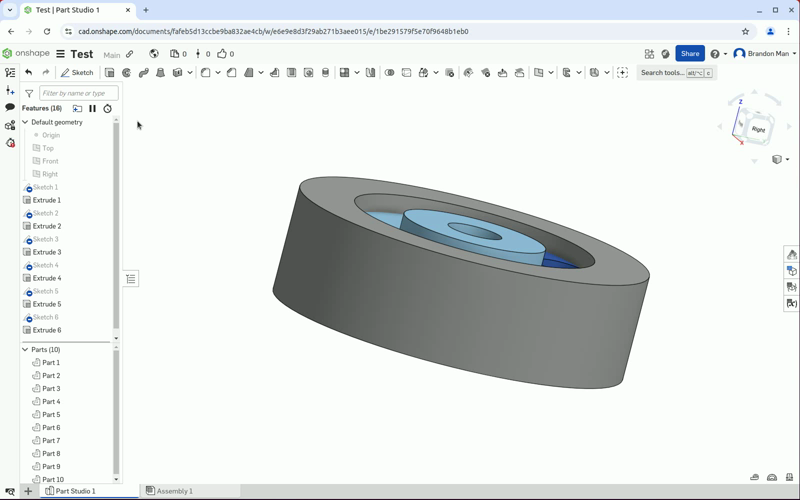
key(right, 3)
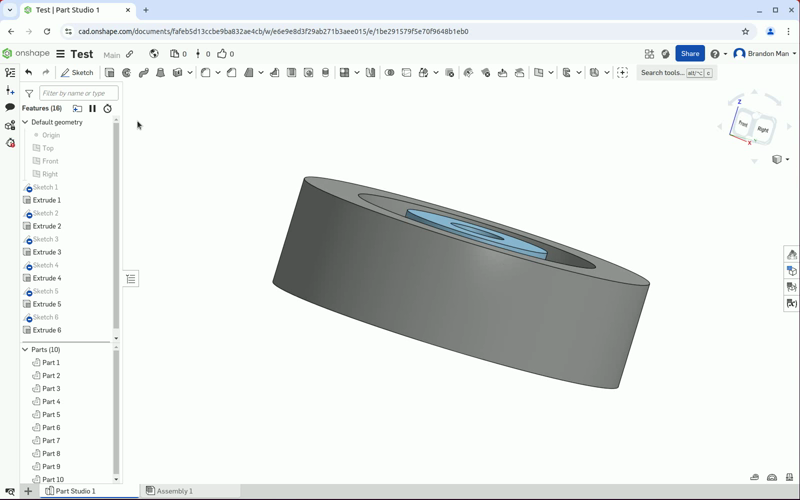
key(down, 3)
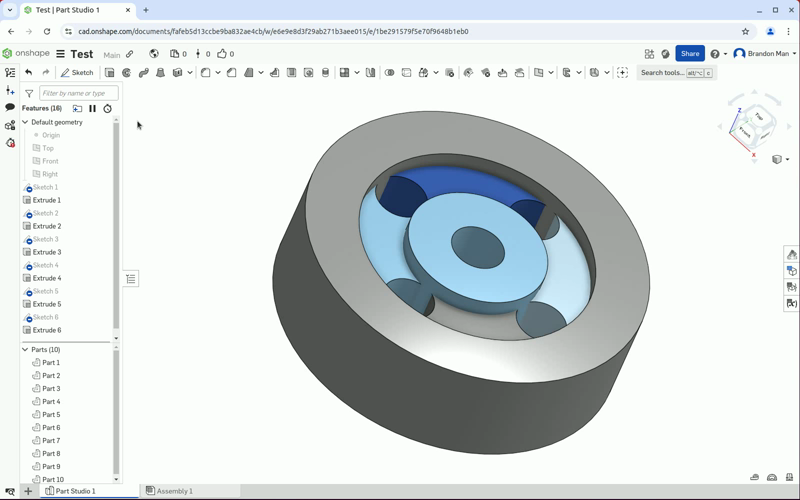
mouse_move(69, 189)
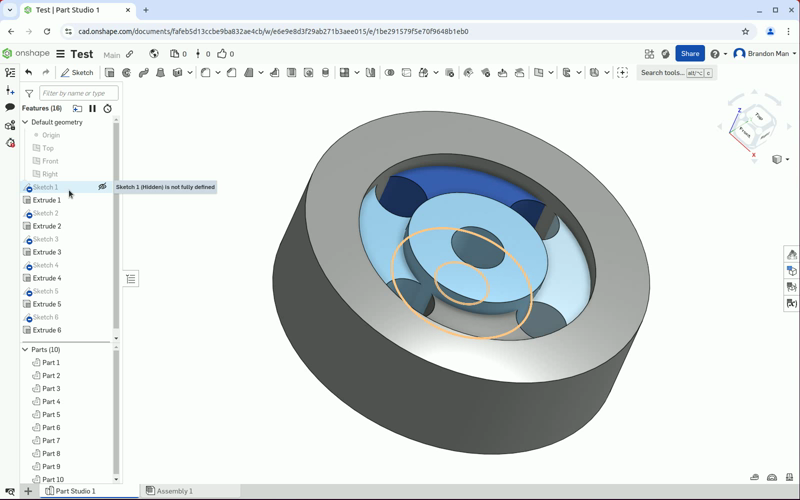
click(69, 189)